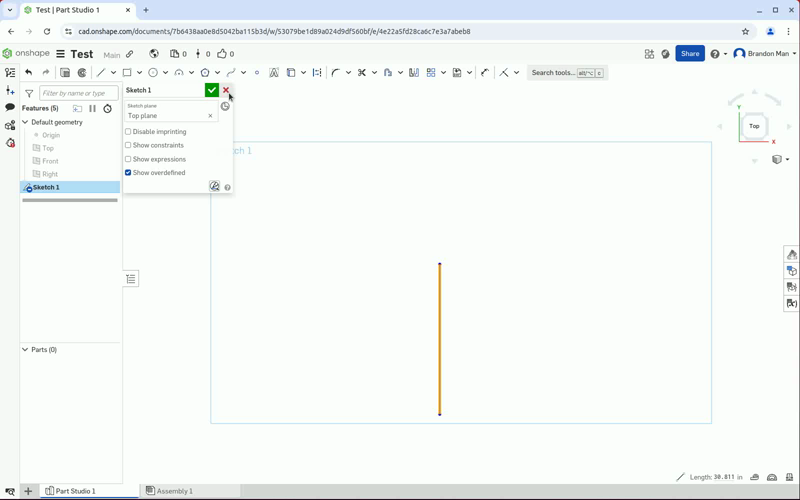
key(shift+h)
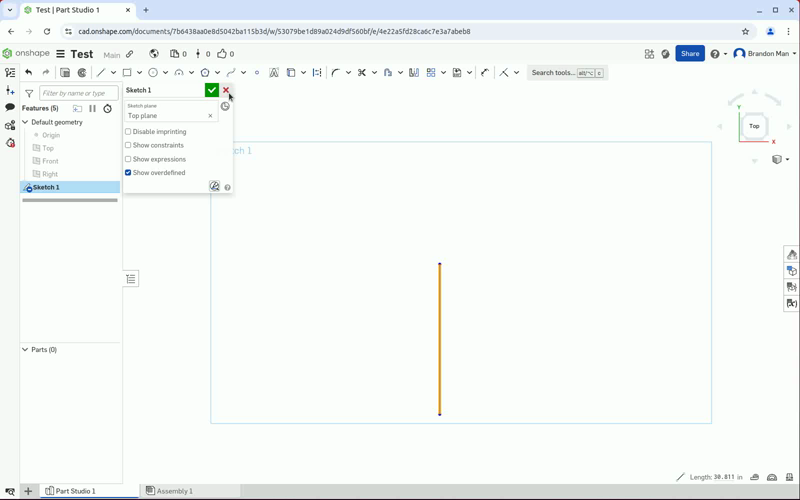
key(shift+s)
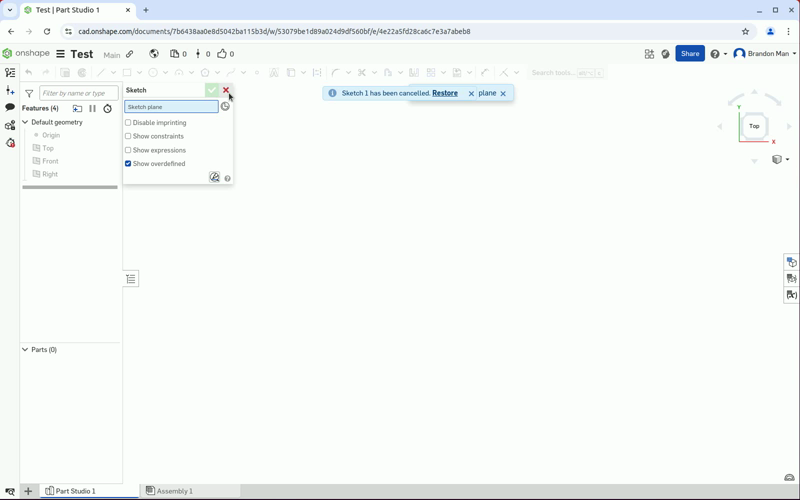
mouse_move(73, 150)
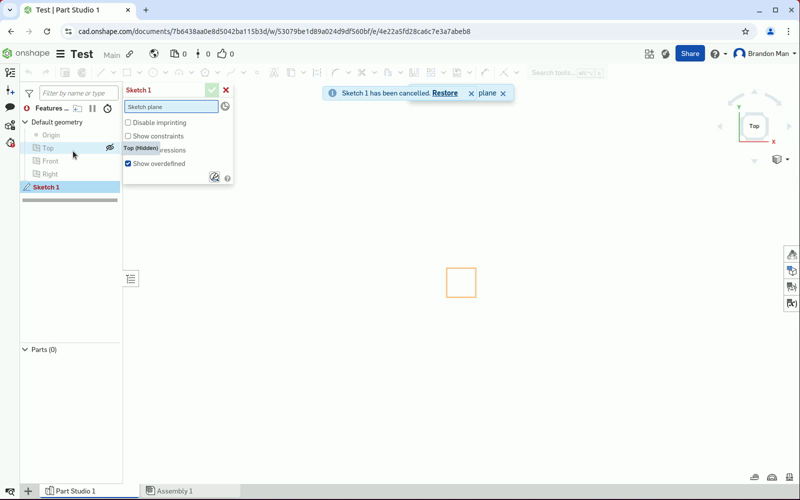
click(73, 150)
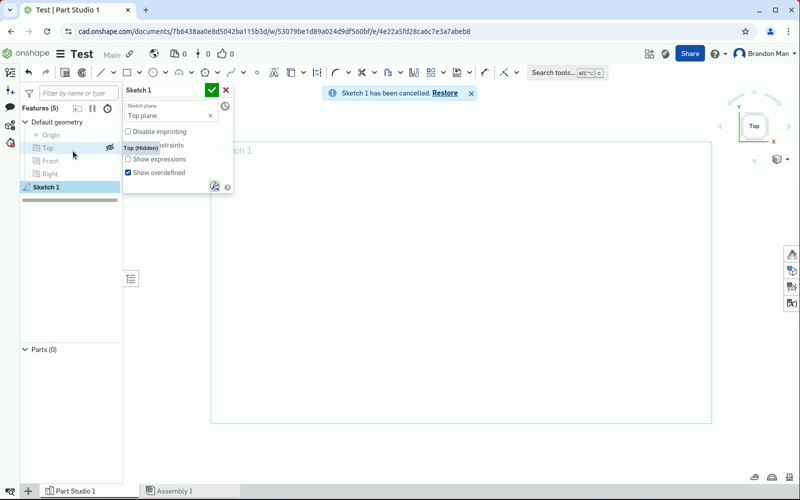
mouse_move(73, 352)
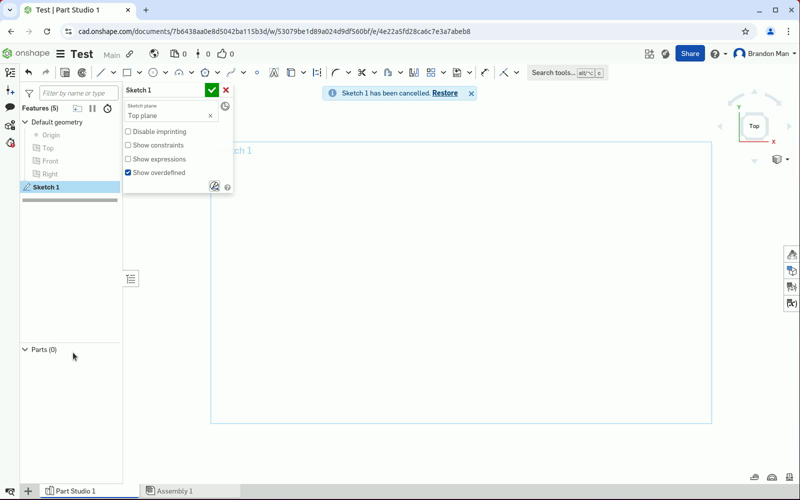
key(y)
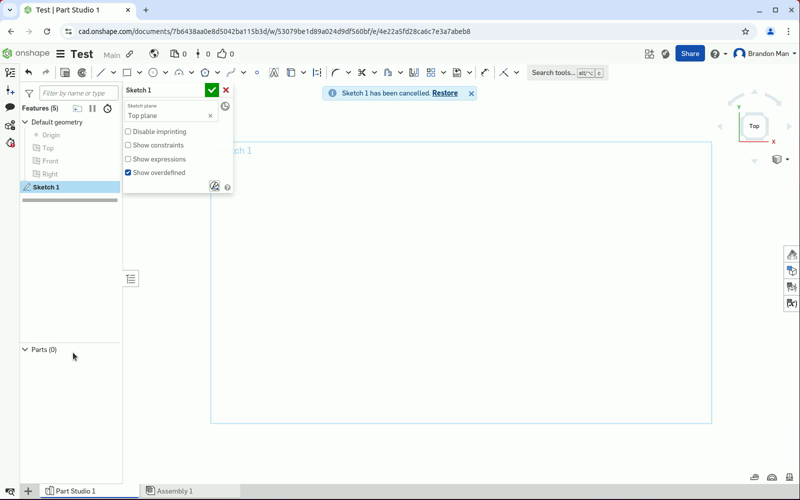
key(l)
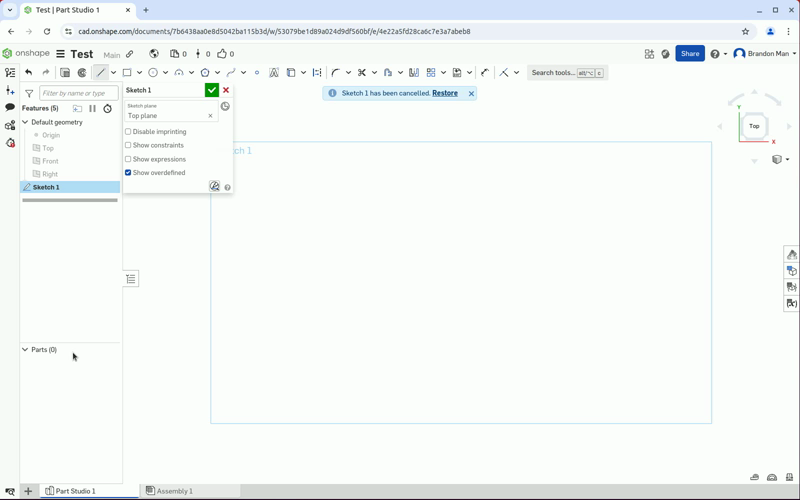
key_down(shift)
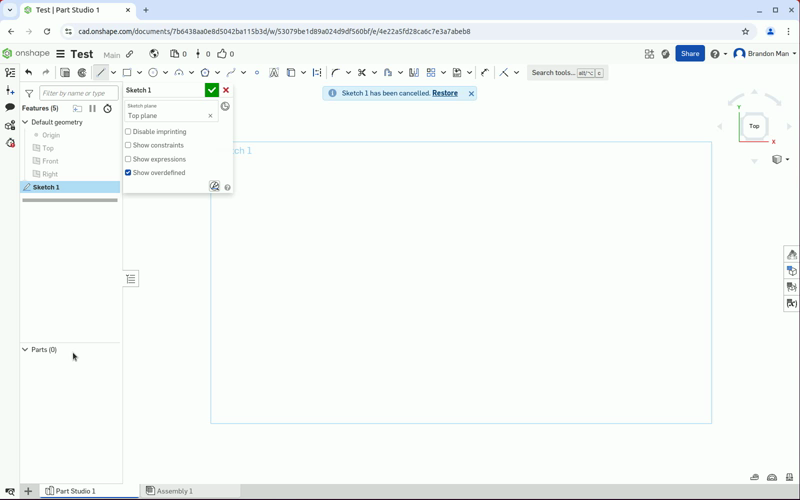
mouse_move(406, 305)
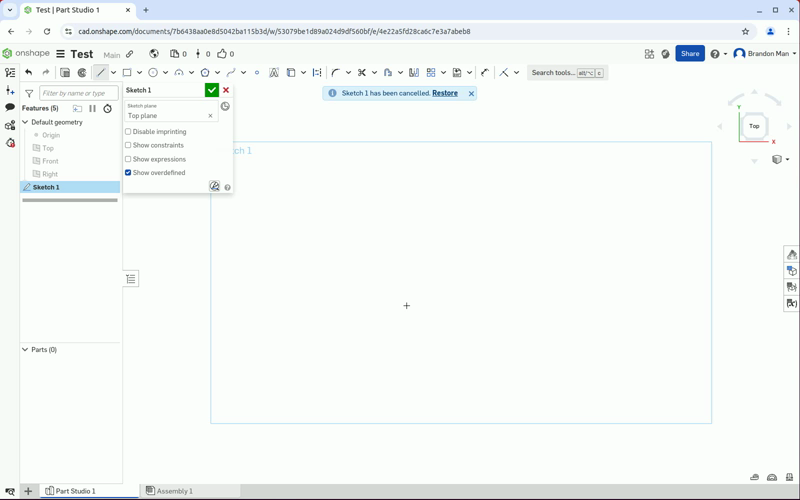
click(406, 305)
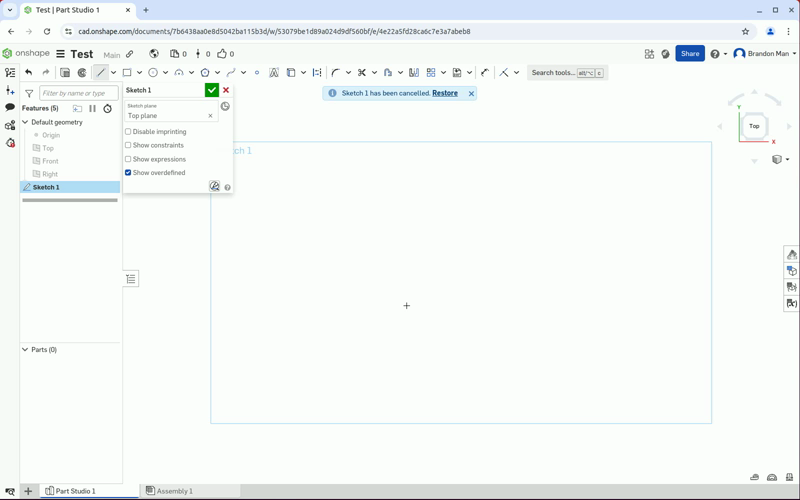
key_up(shift)
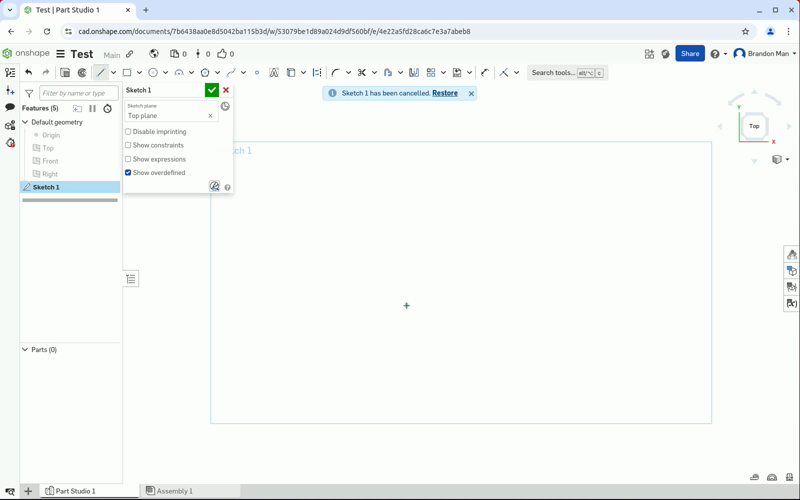
key_down(shift)
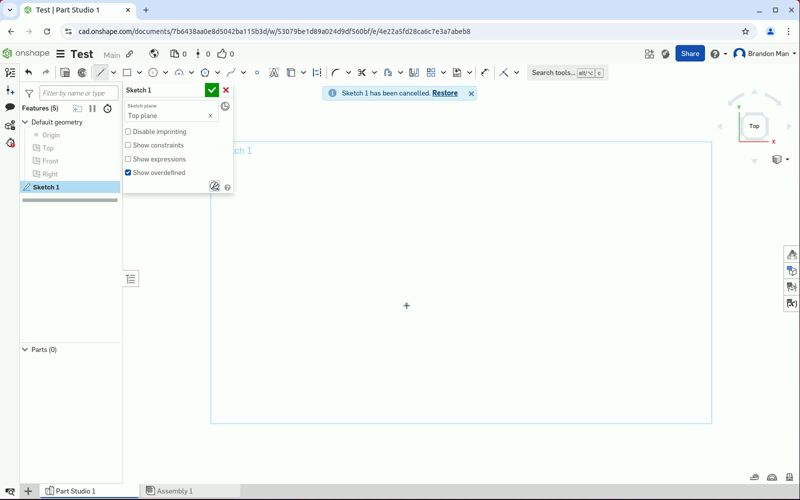
mouse_move(436, 305)
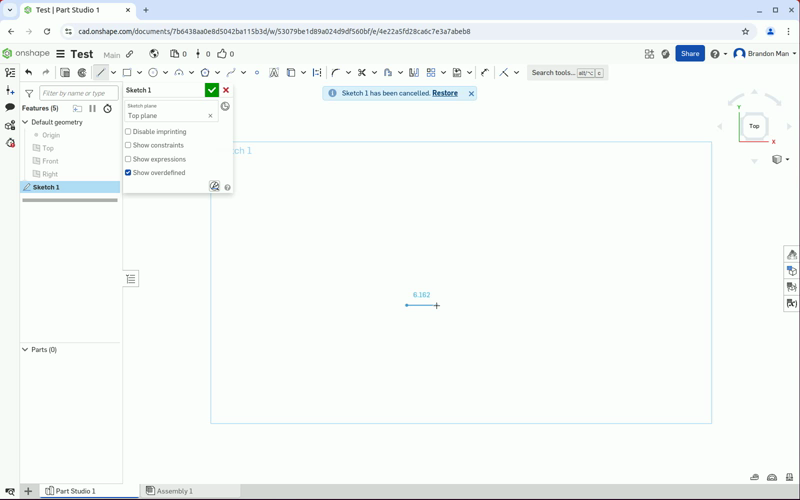
mouse_move(438, 336)
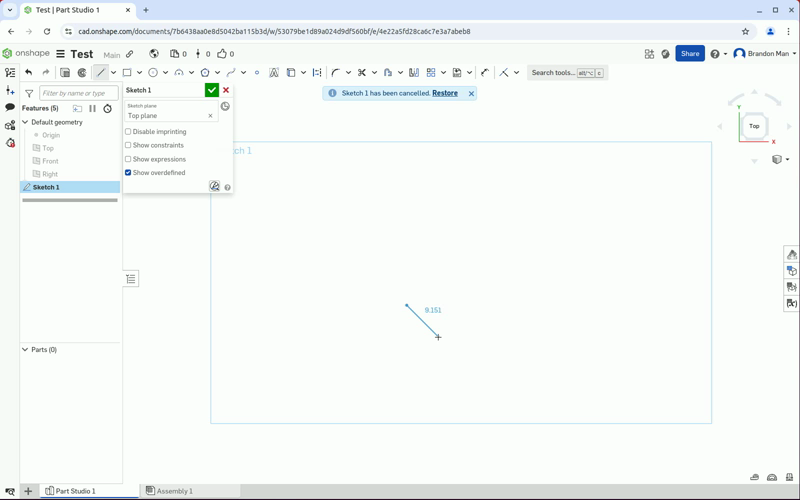
click(438, 336)
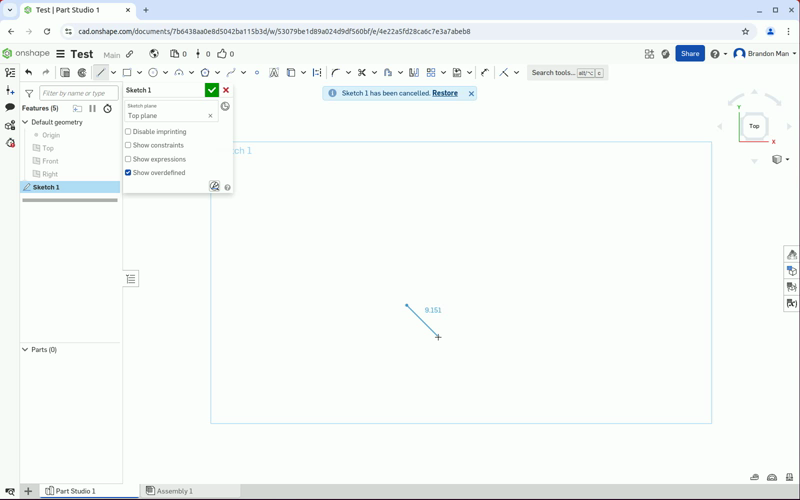
key_up(shift)
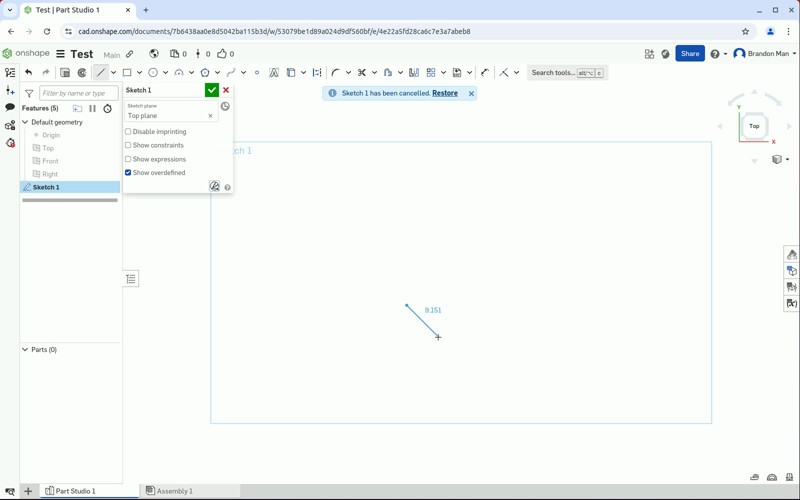
key_down(shift)
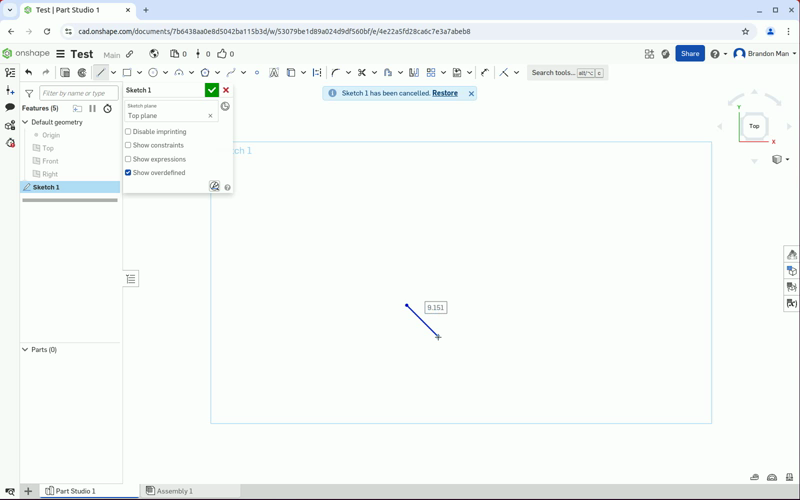
mouse_move(468, 336)
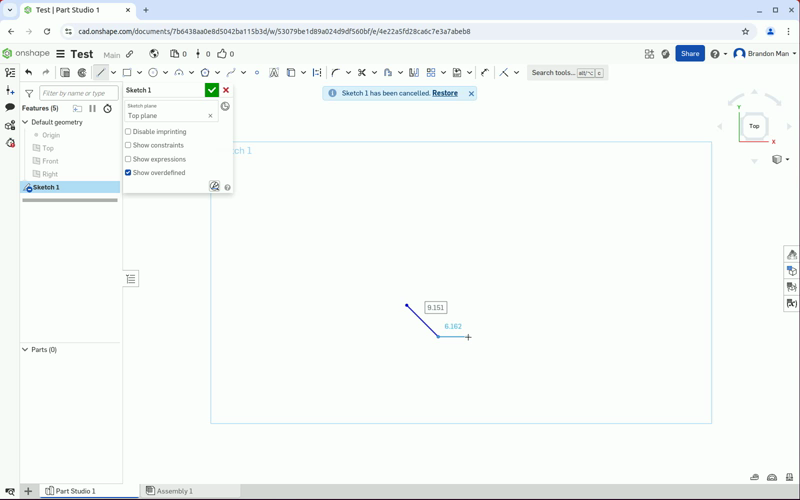
mouse_move(482, 336)
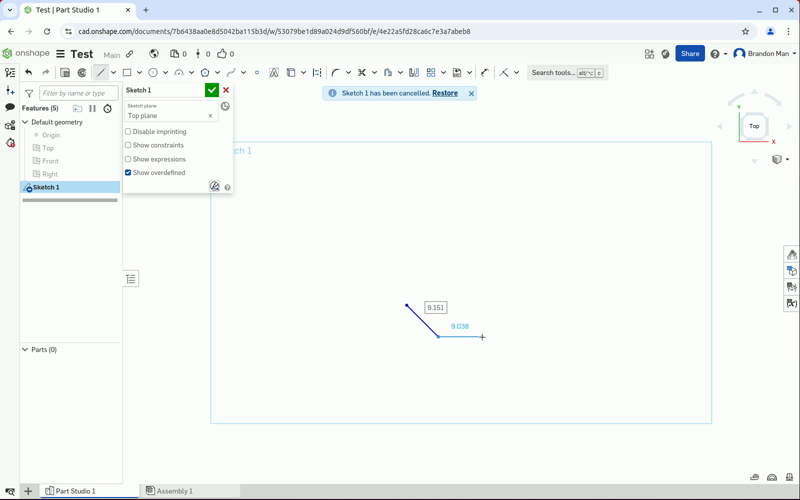
click(482, 336)
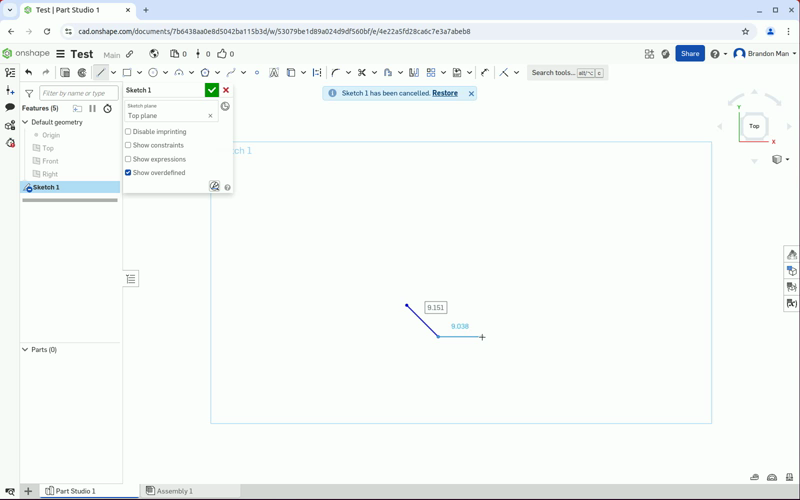
key_up(shift)
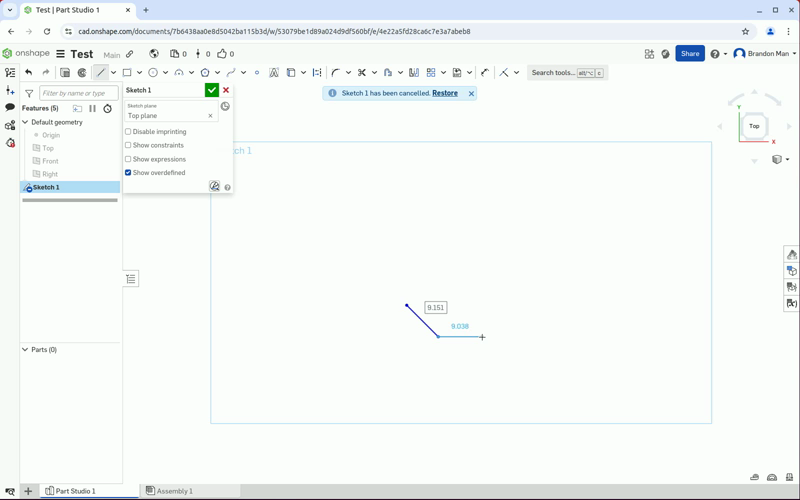
key_down(shift)
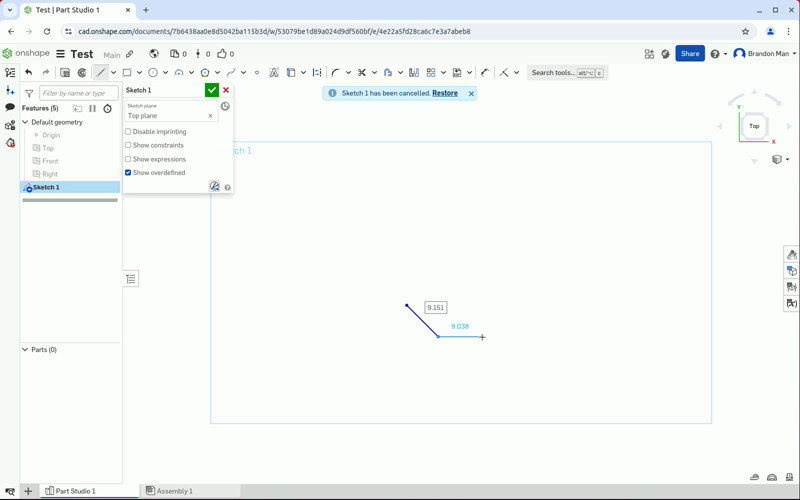
mouse_move(512, 336)
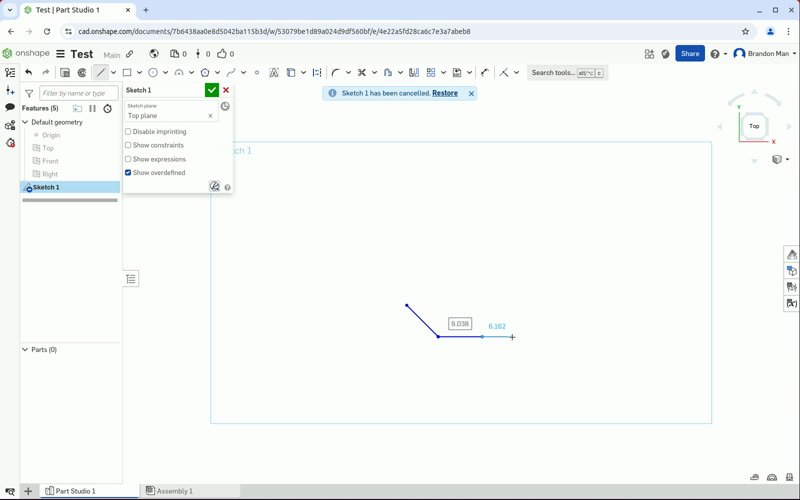
mouse_move(513, 305)
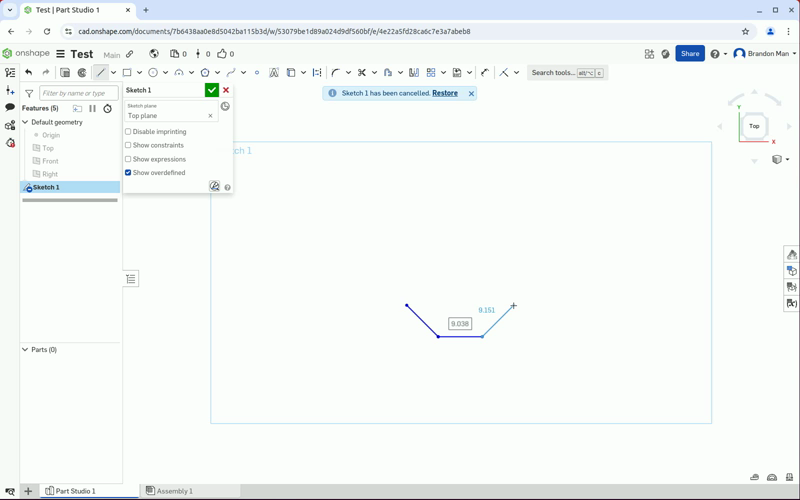
click(513, 305)
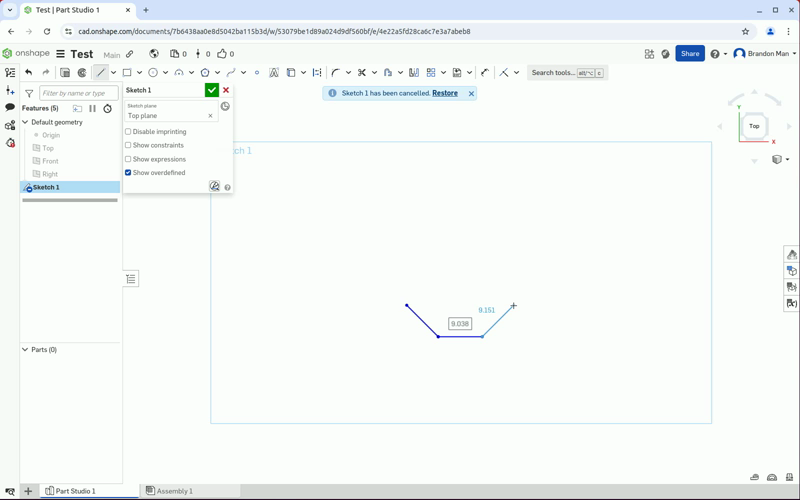
key_up(shift)
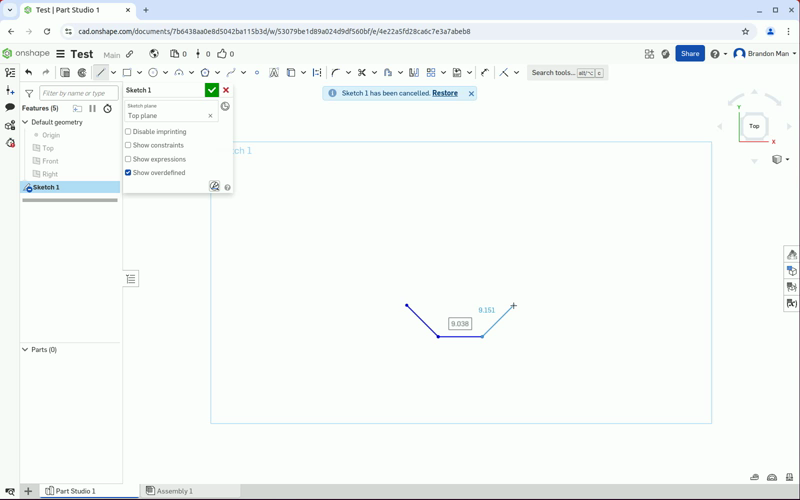
key_down(shift)
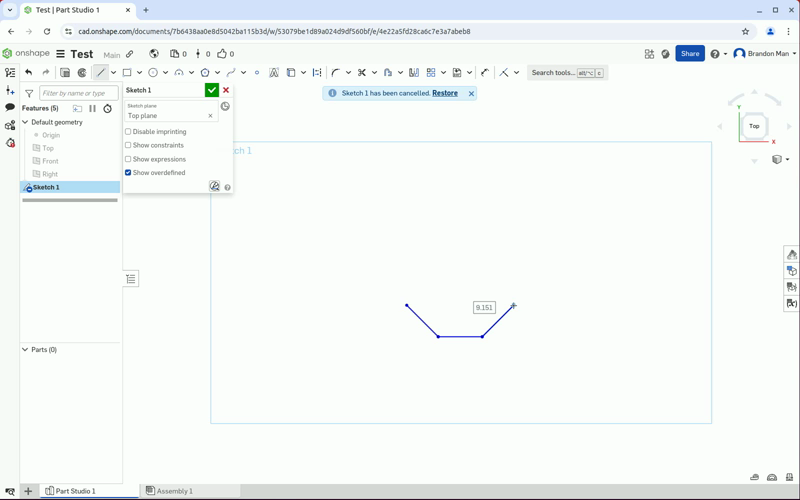
mouse_move(543, 305)
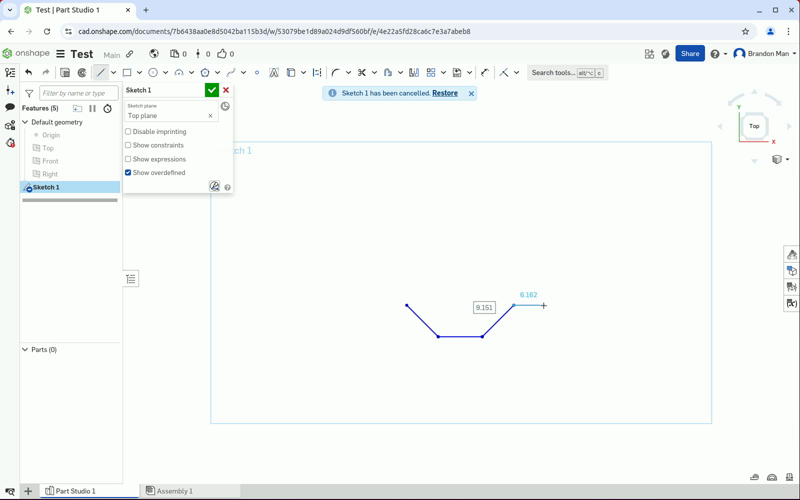
mouse_move(513, 261)
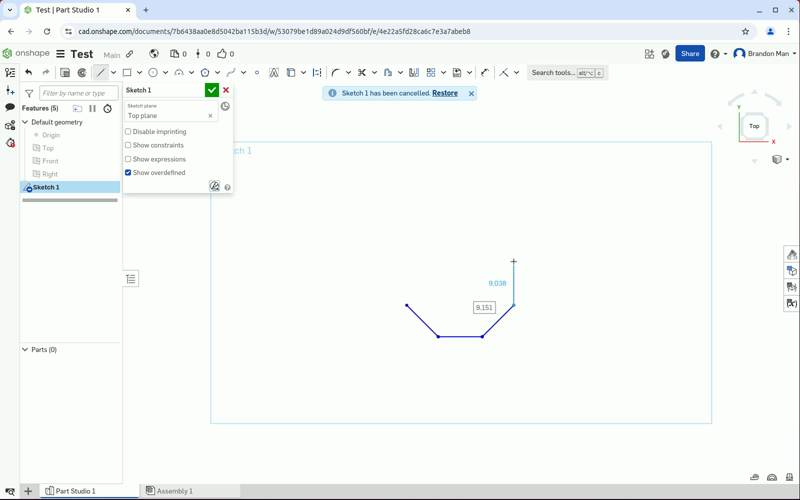
click(513, 261)
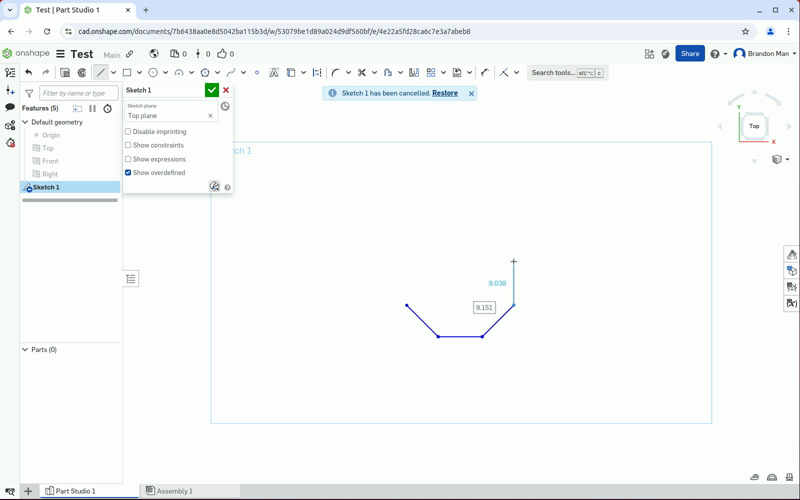
key_up(shift)
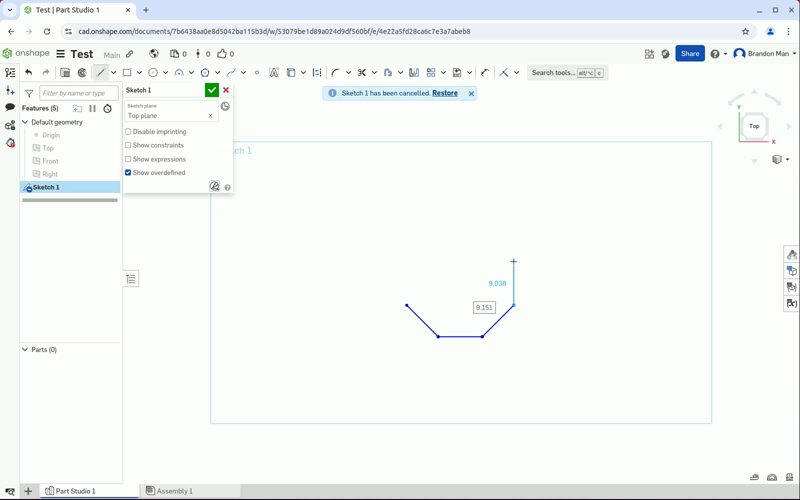
key_down(shift)
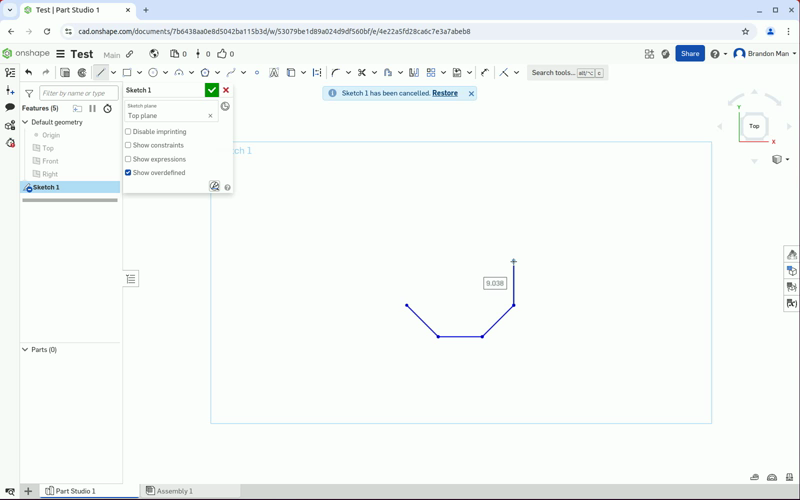
mouse_move(543, 261)
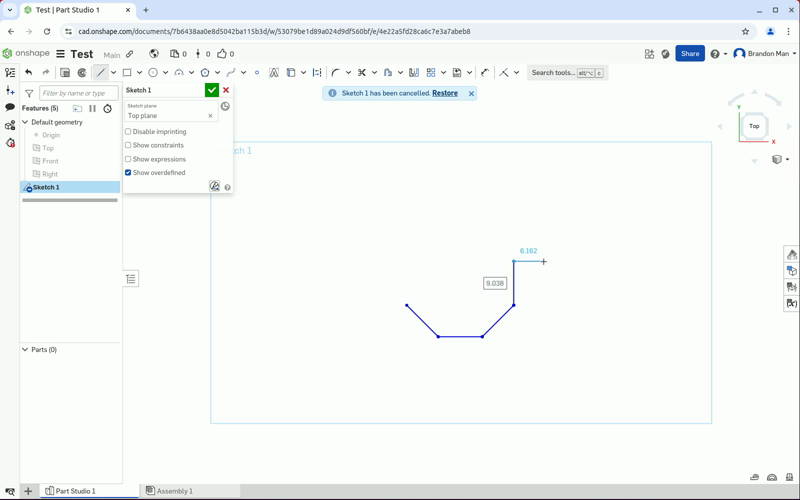
mouse_move(482, 229)
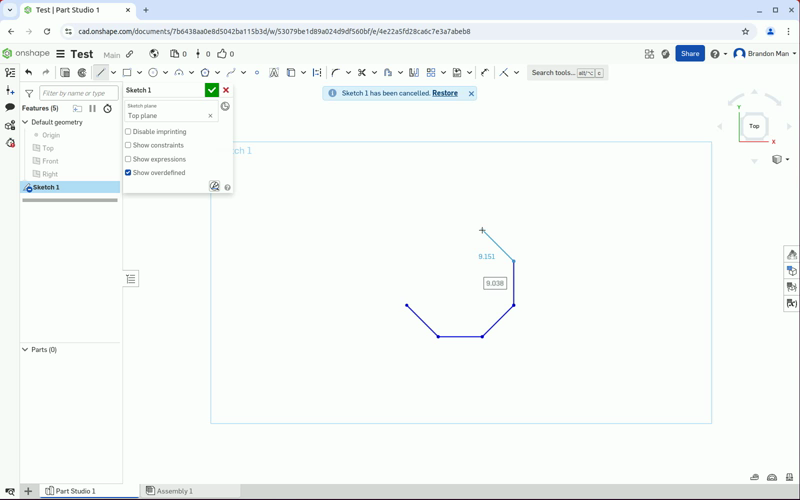
click(482, 229)
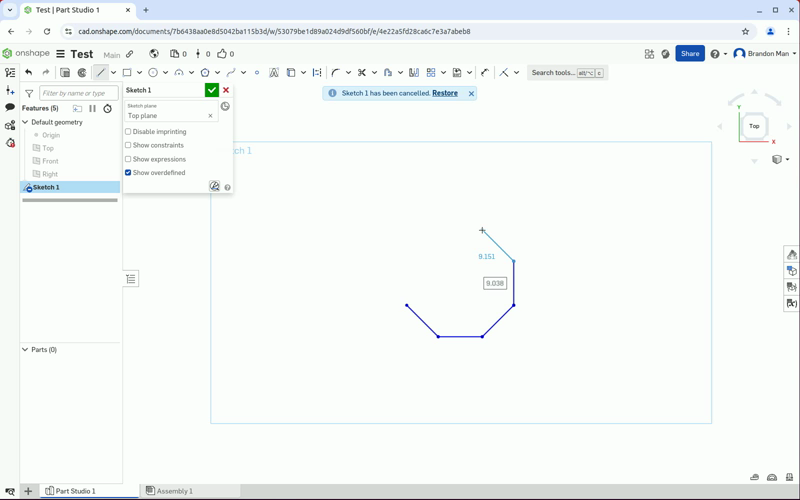
key_up(shift)
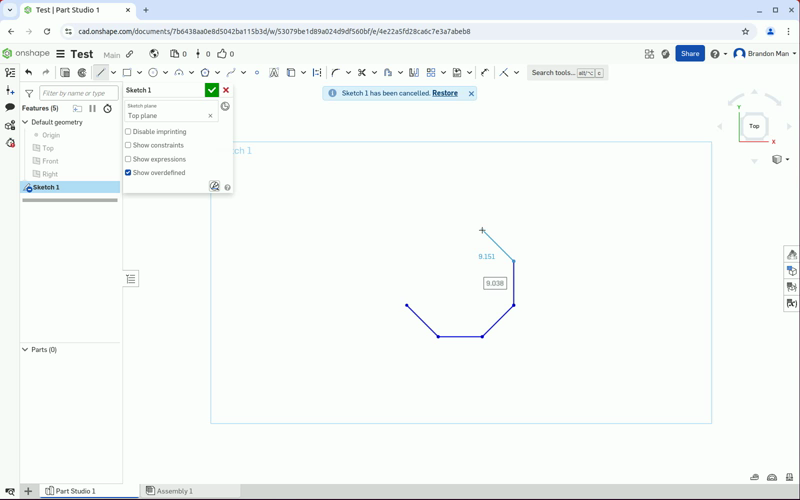
key_down(shift)
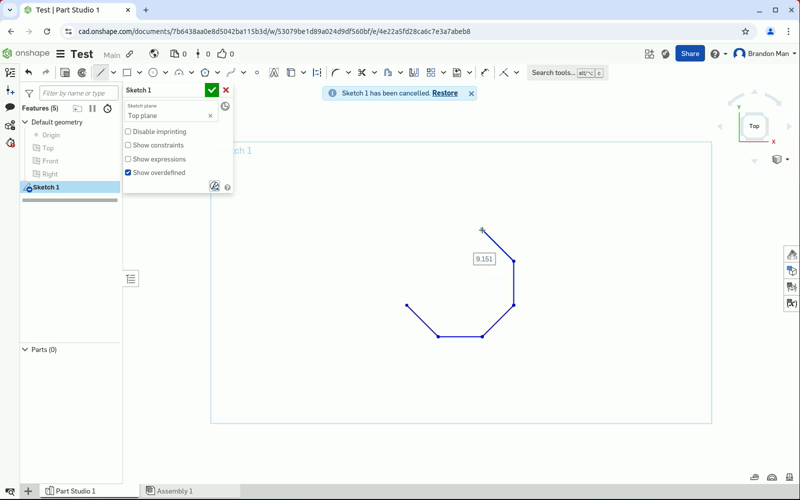
mouse_move(512, 229)
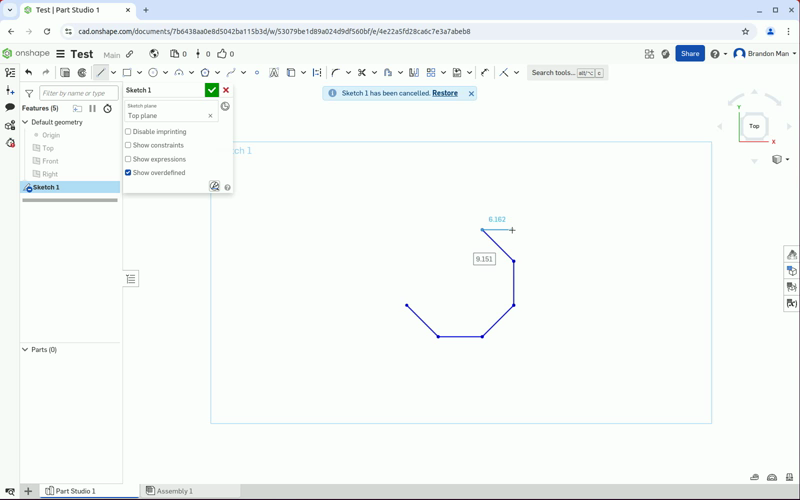
mouse_move(438, 229)
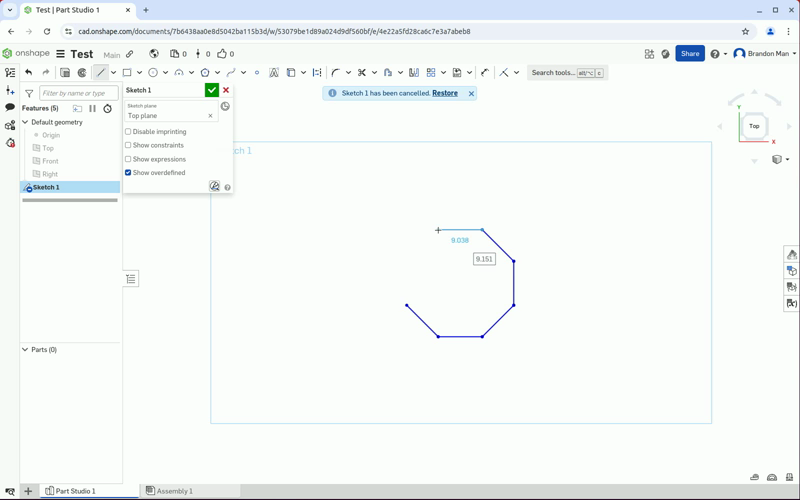
click(438, 229)
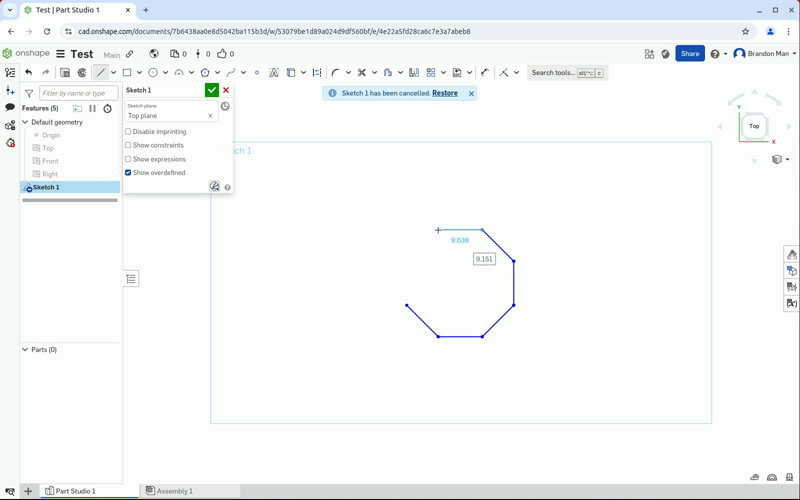
key_up(shift)
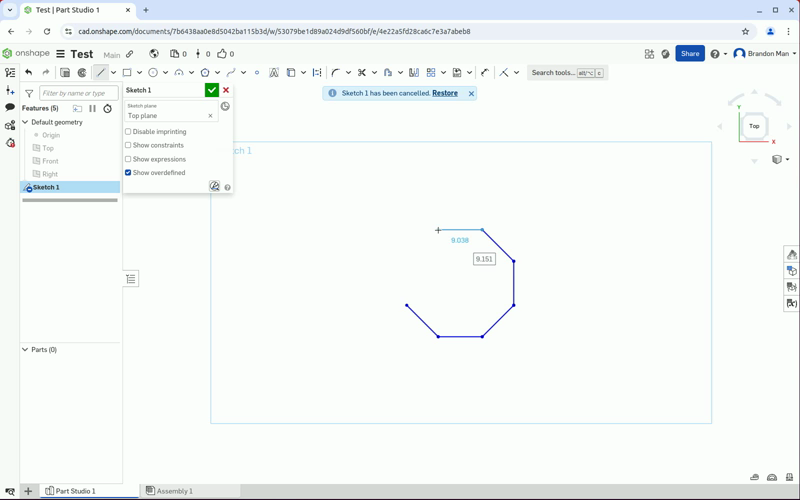
key_down(shift)
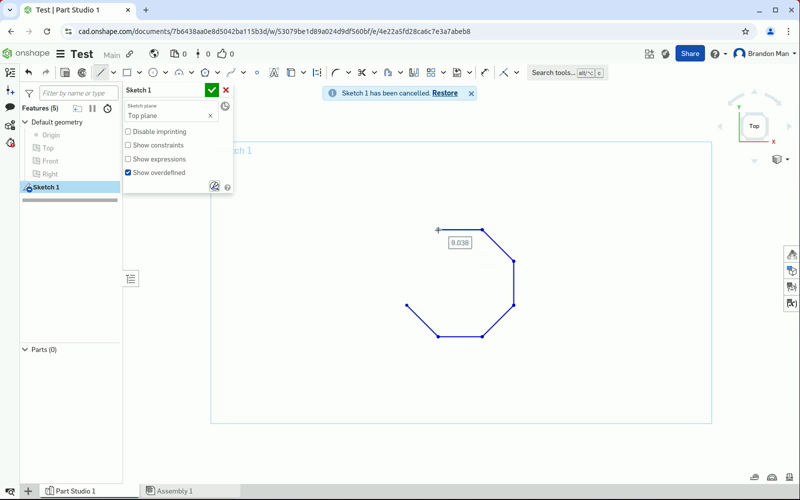
mouse_move(468, 229)
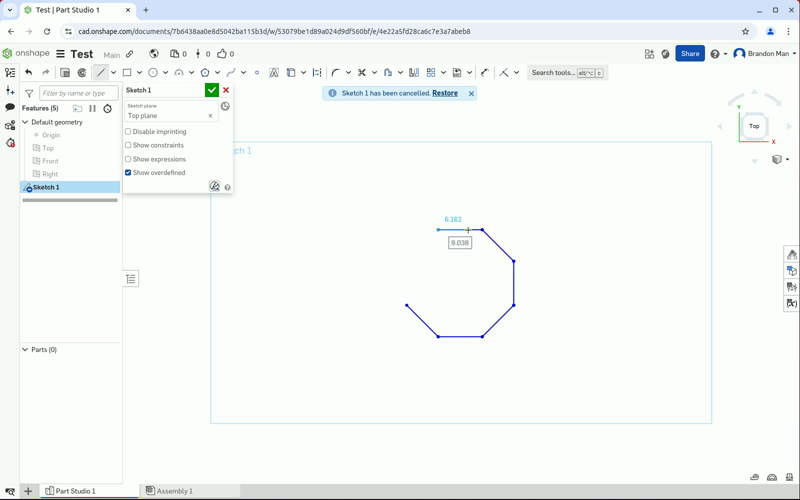
mouse_move(406, 261)
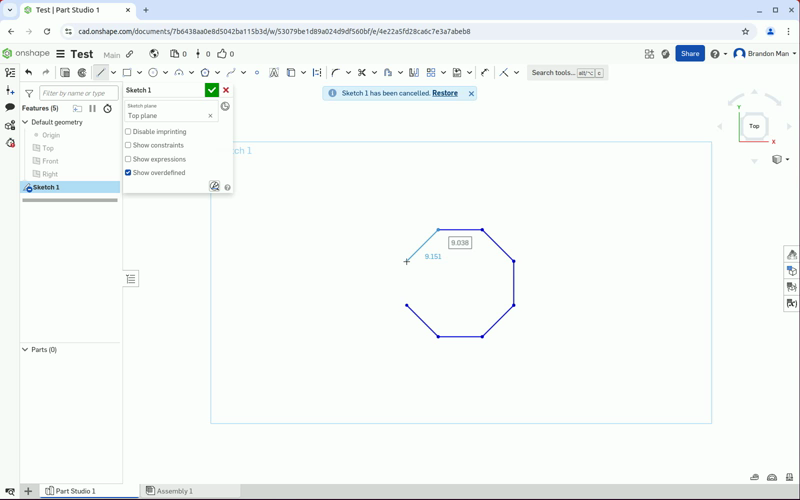
click(406, 261)
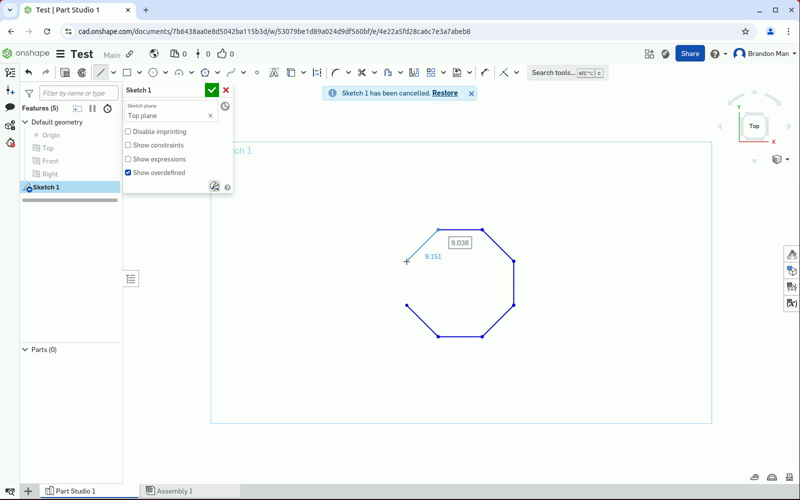
key_up(shift)
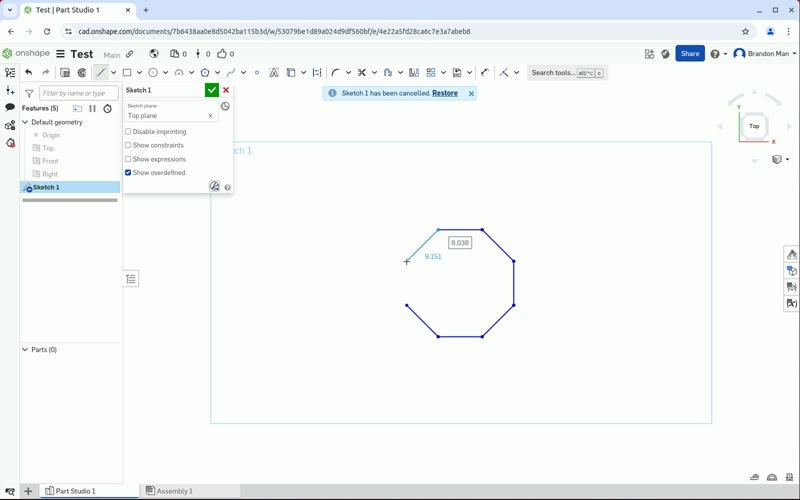
mouse_move(436, 261)
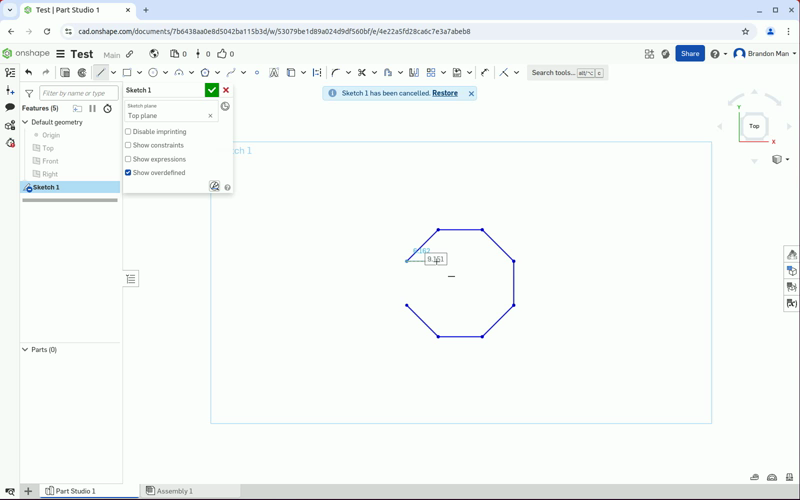
key_down(shift)
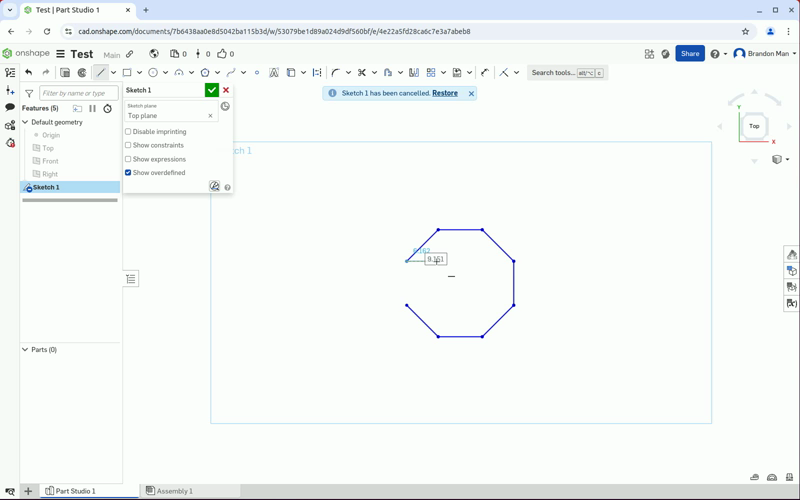
mouse_move(406, 305)
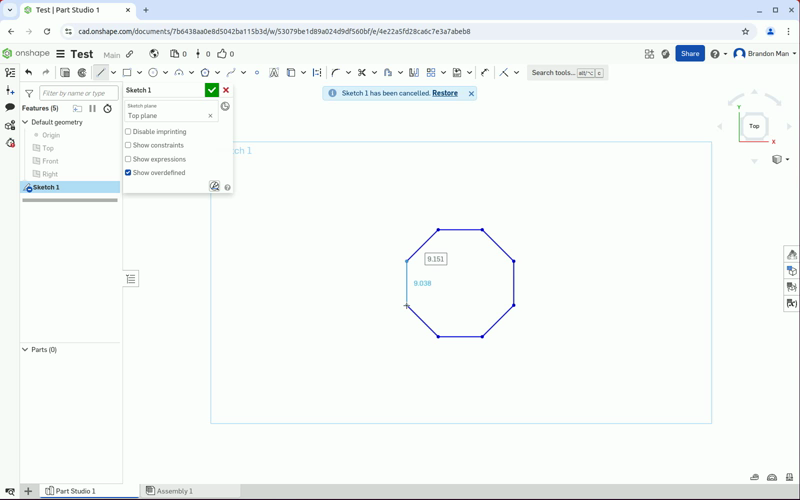
key_up(shift)
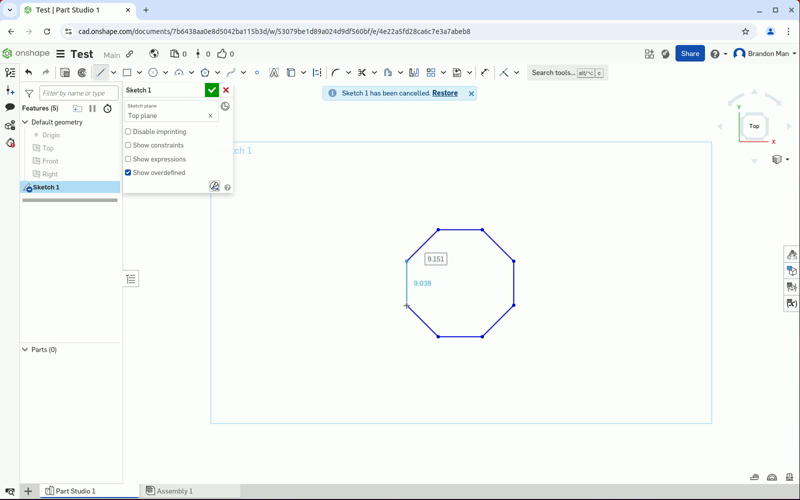
click(406, 305)
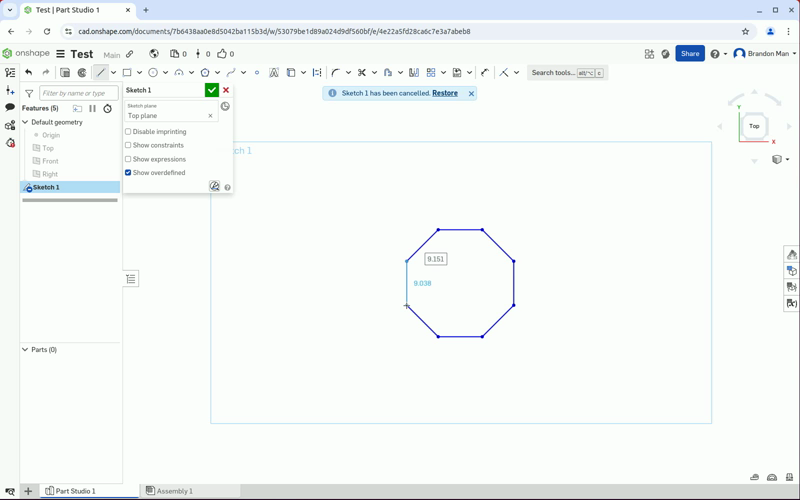
key(esc)
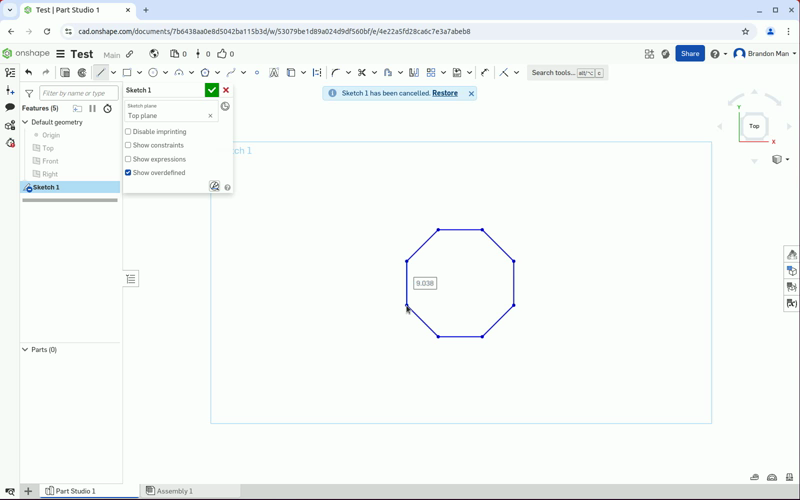
key(l)
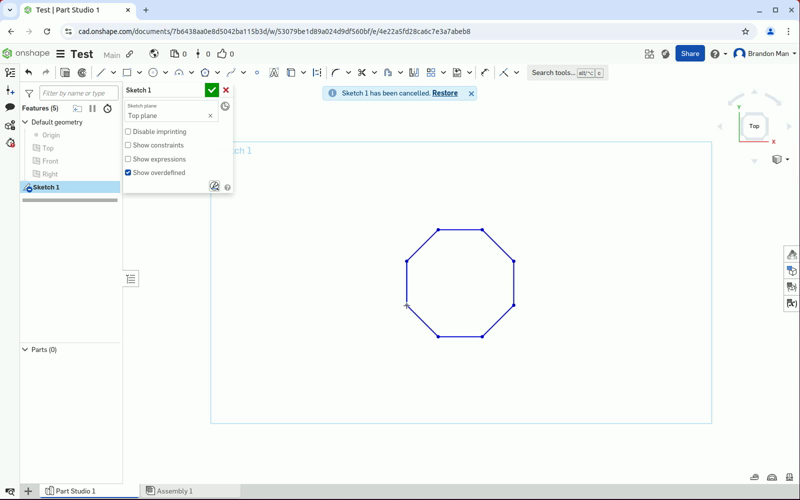
key_down(shift)
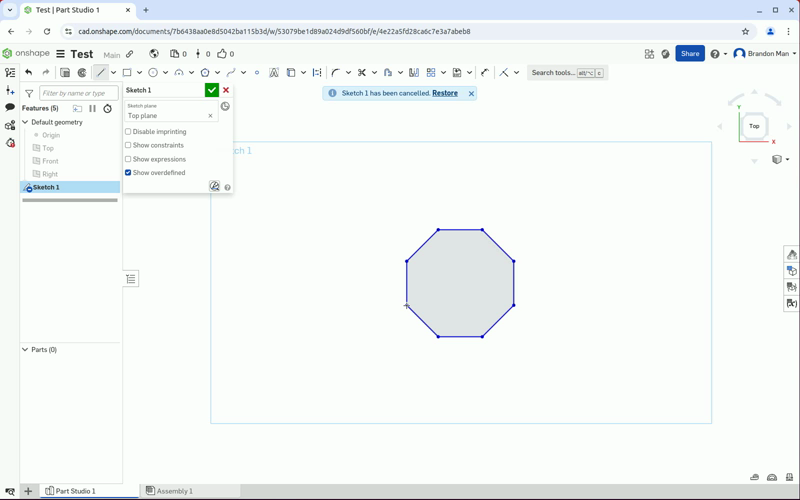
mouse_move(420, 299)
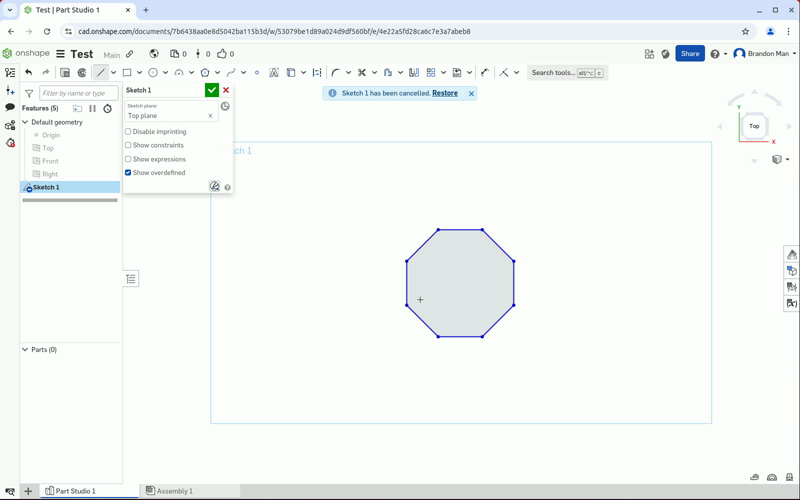
click(420, 299)
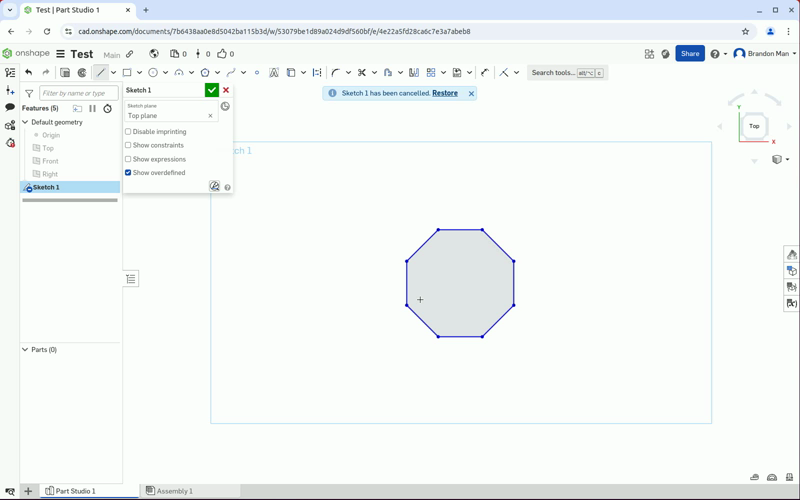
key_up(shift)
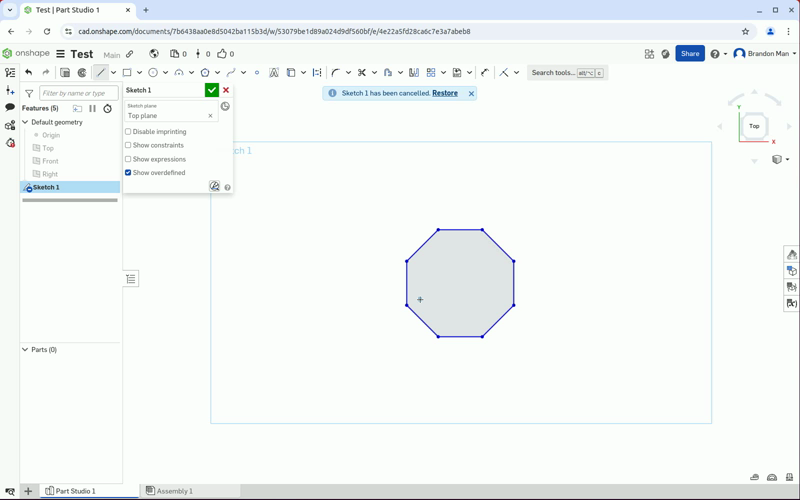
key_down(shift)
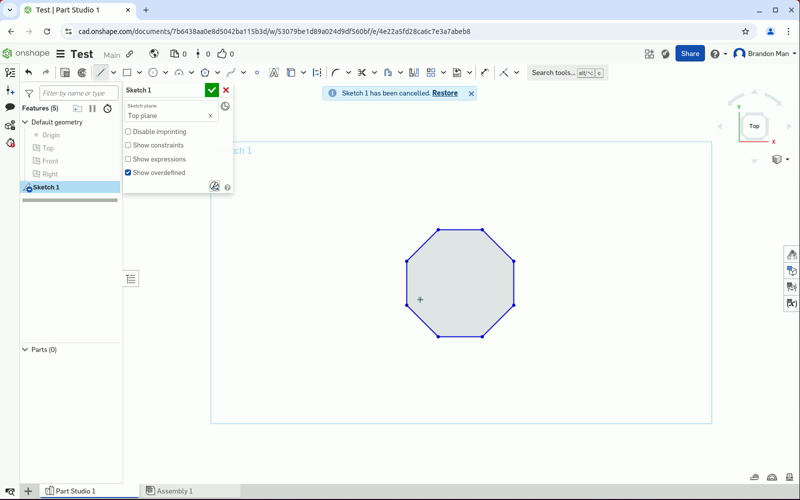
mouse_move(450, 299)
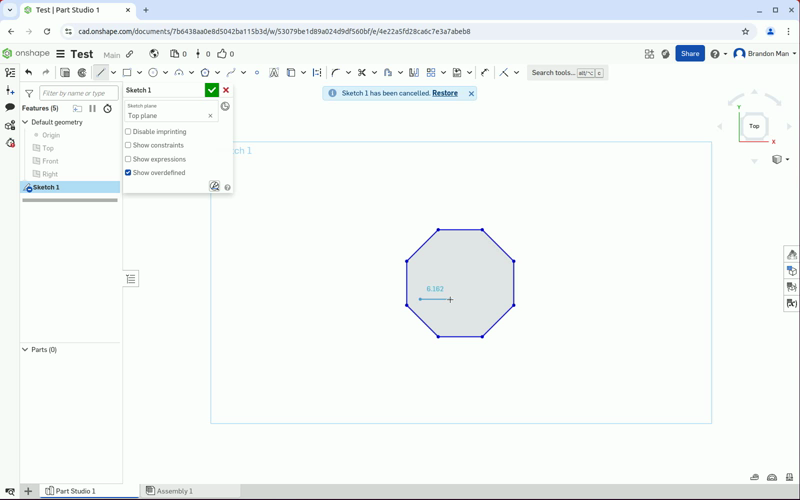
mouse_move(444, 323)
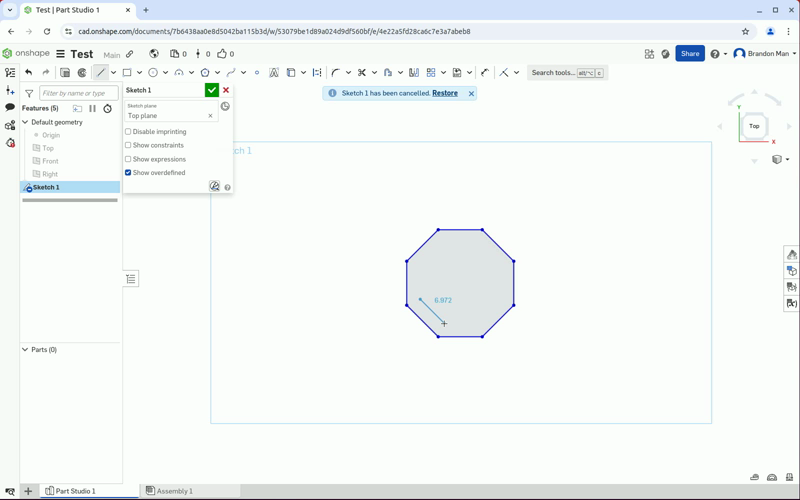
click(444, 323)
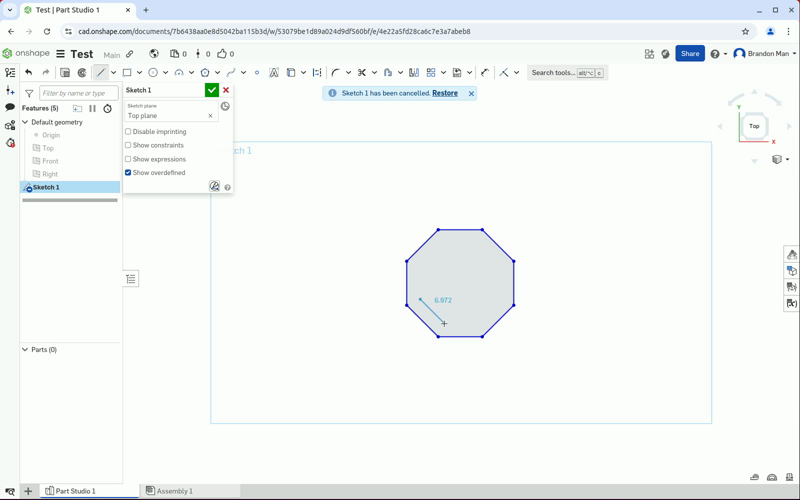
key_up(shift)
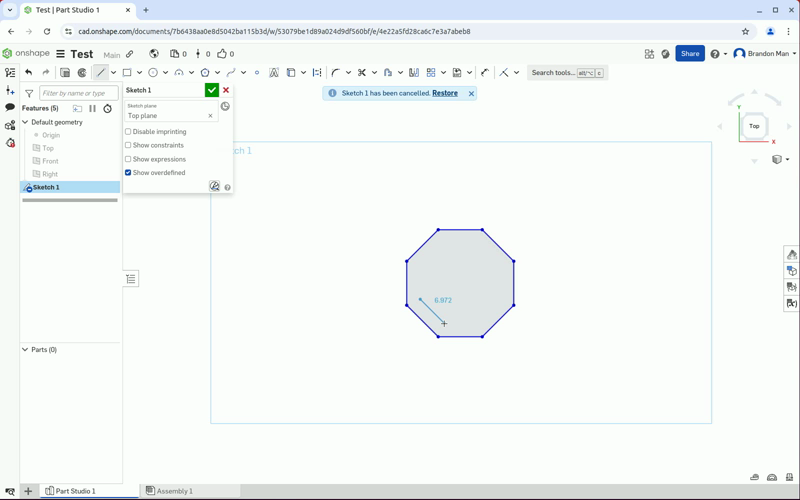
key_down(shift)
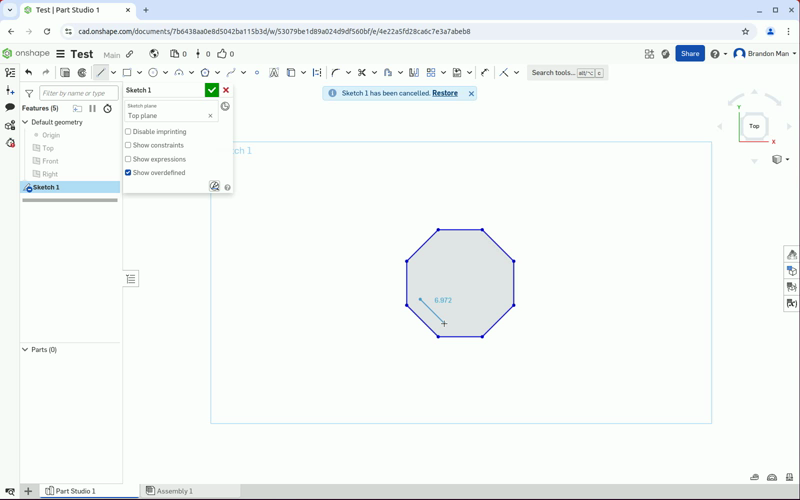
mouse_move(474, 323)
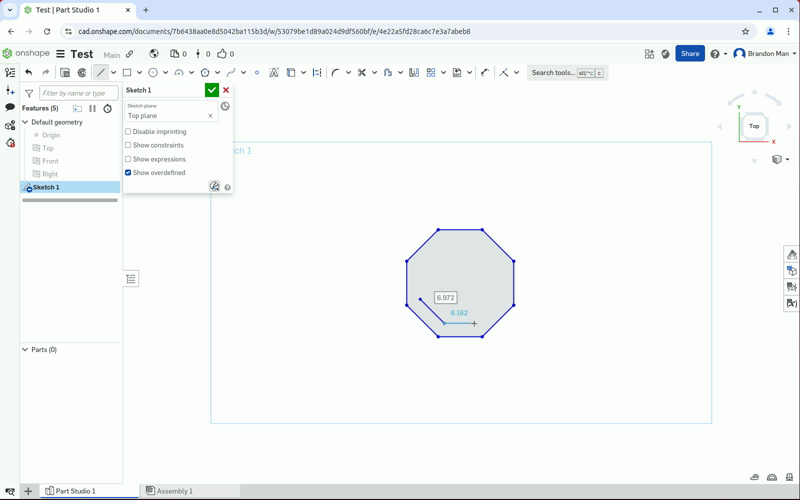
mouse_move(476, 323)
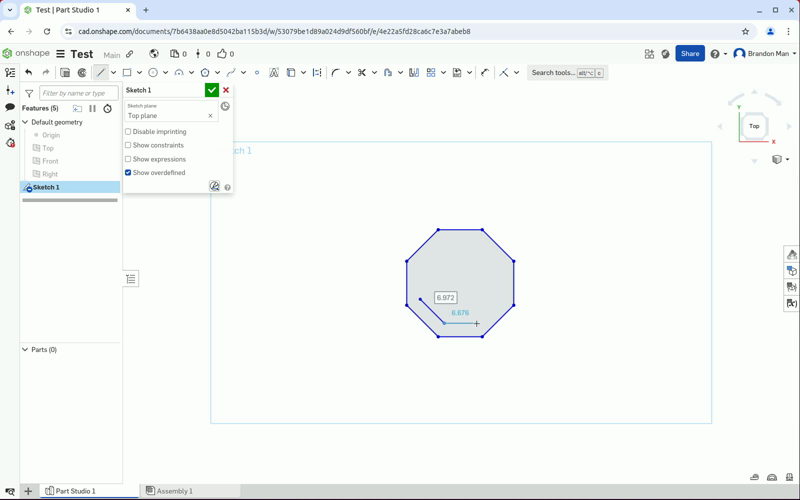
click(476, 323)
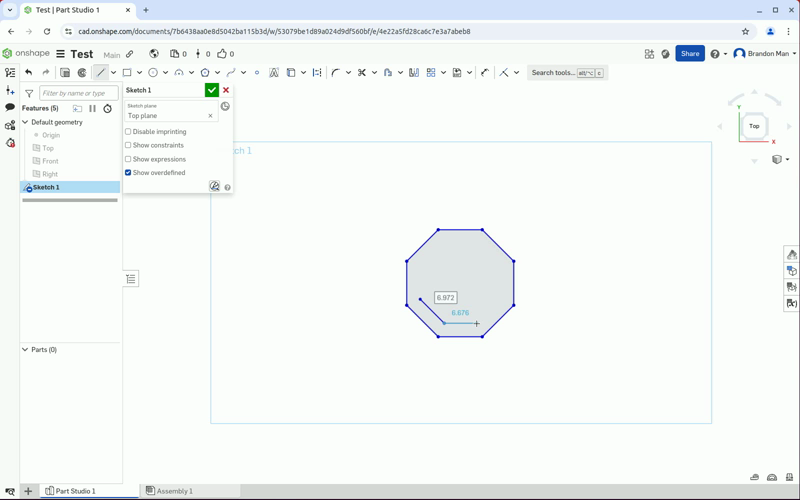
key_up(shift)
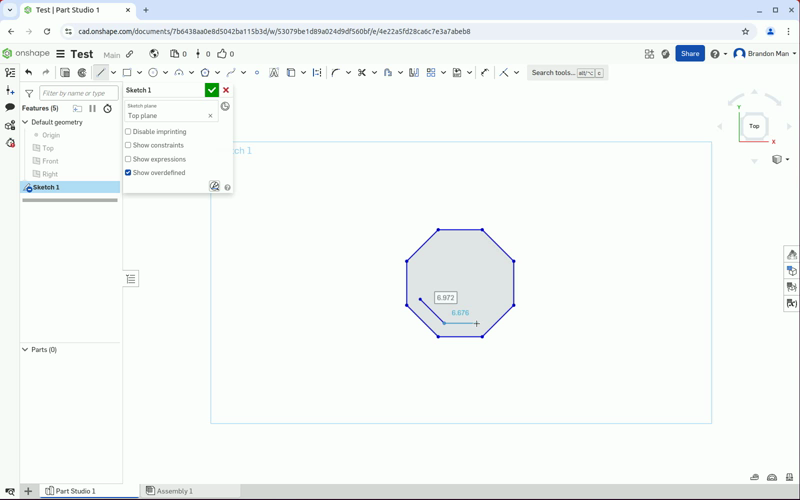
key_down(shift)
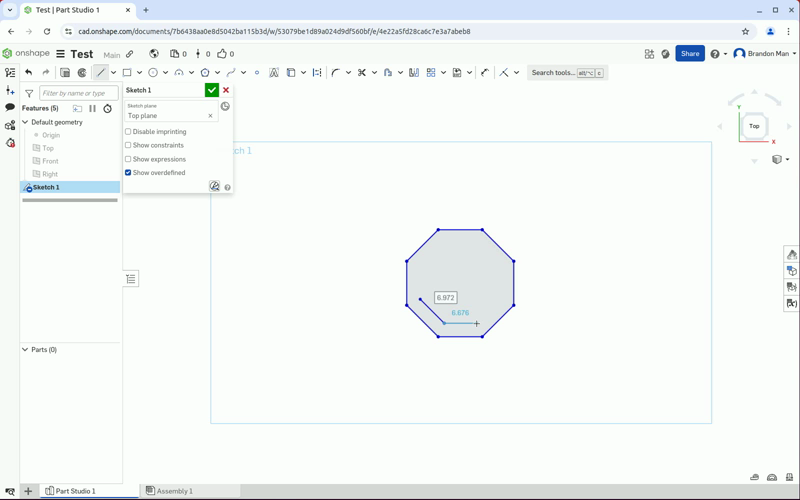
mouse_move(506, 323)
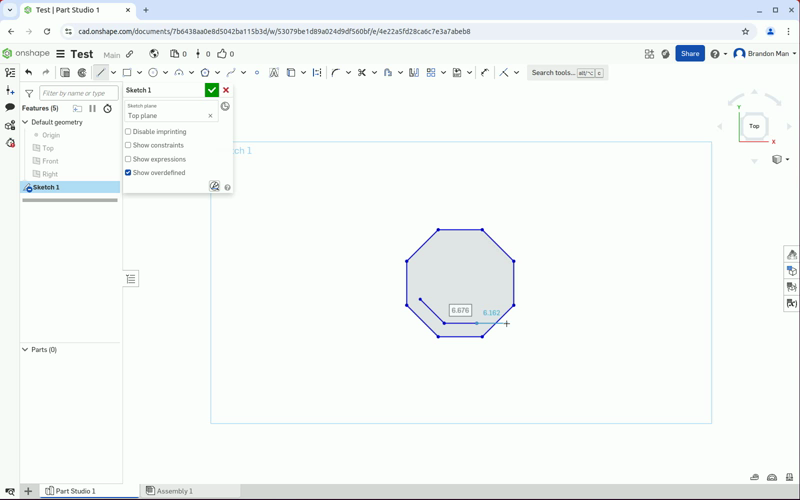
mouse_move(500, 299)
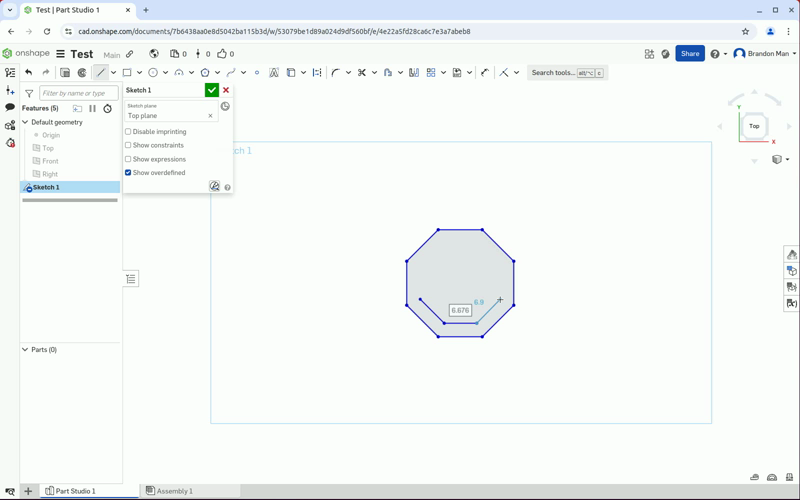
click(500, 299)
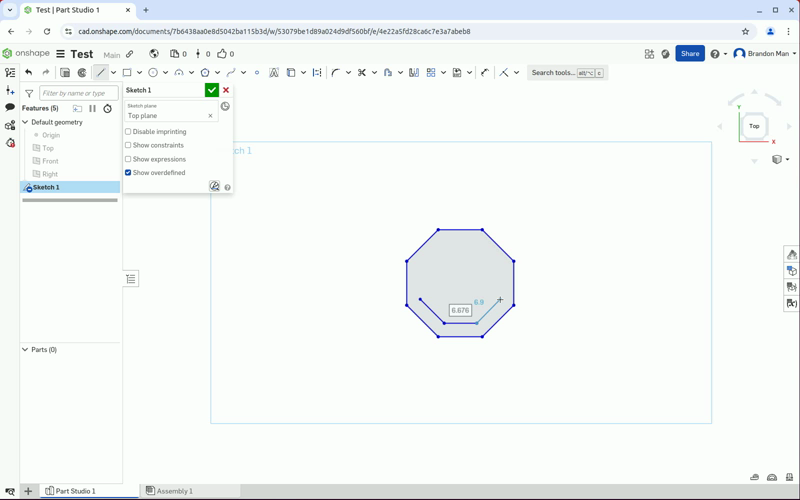
key_up(shift)
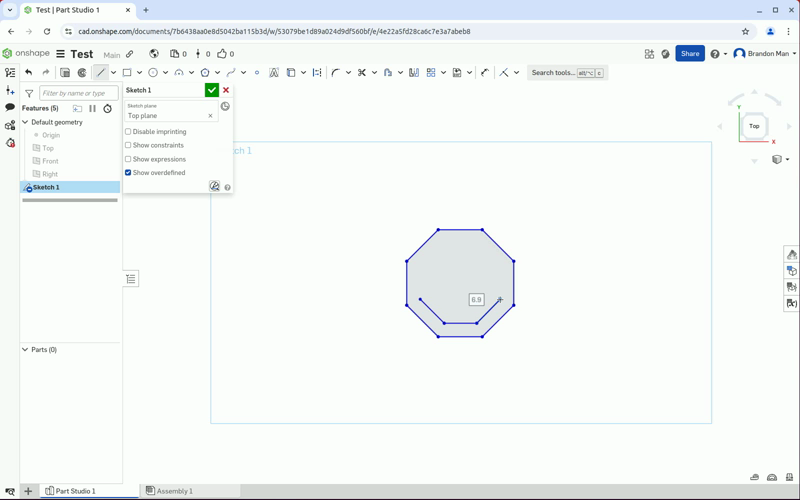
key_down(shift)
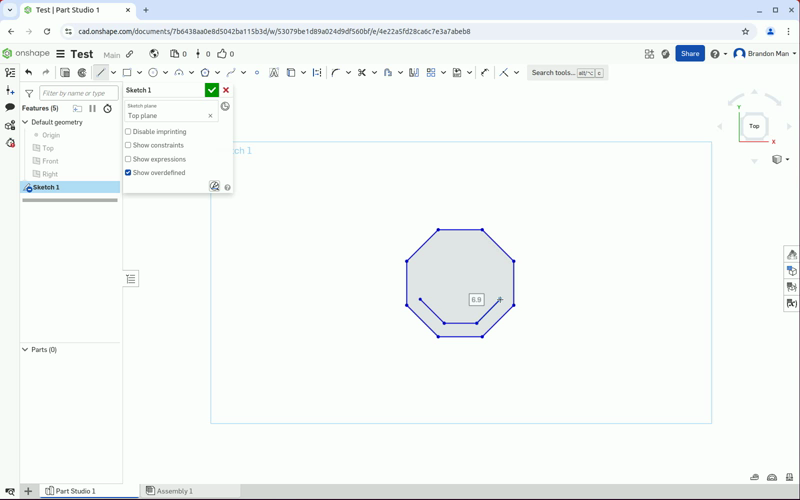
mouse_move(530, 299)
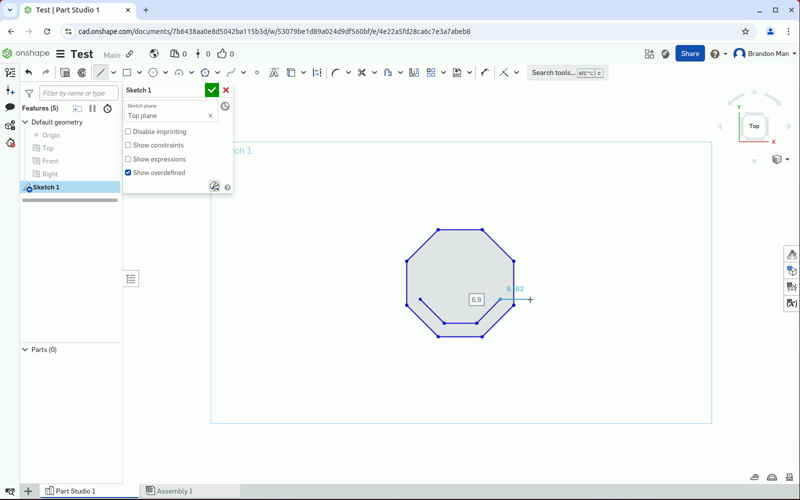
mouse_move(500, 267)
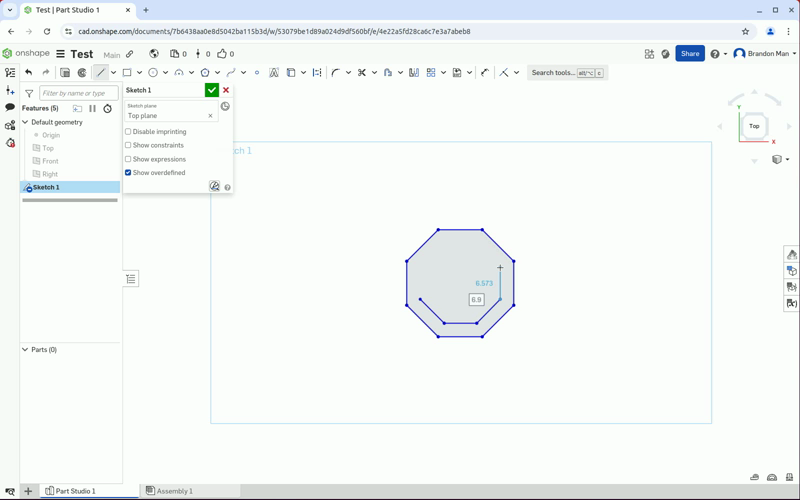
click(500, 267)
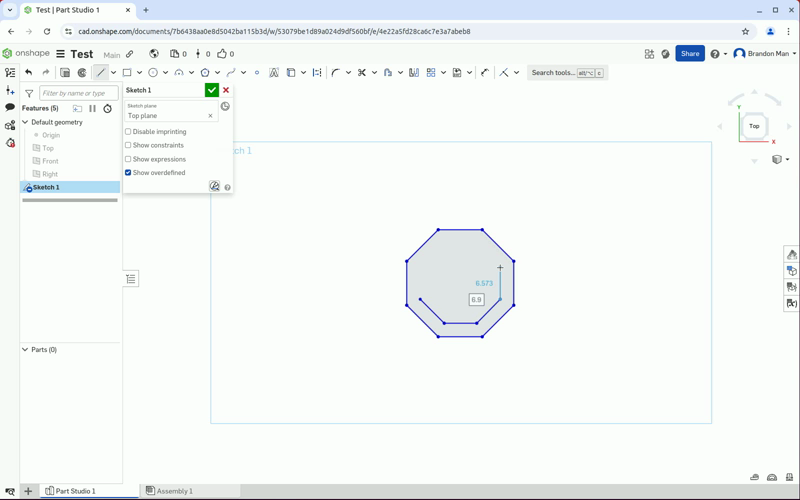
key_up(shift)
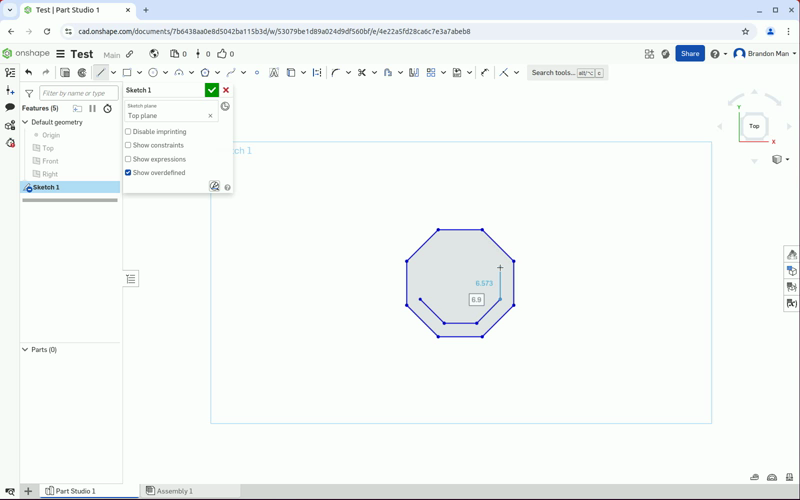
key_down(shift)
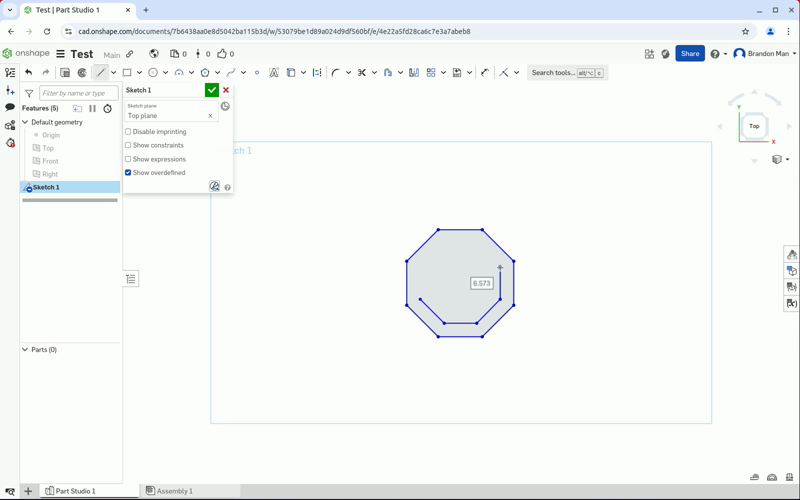
mouse_move(530, 267)
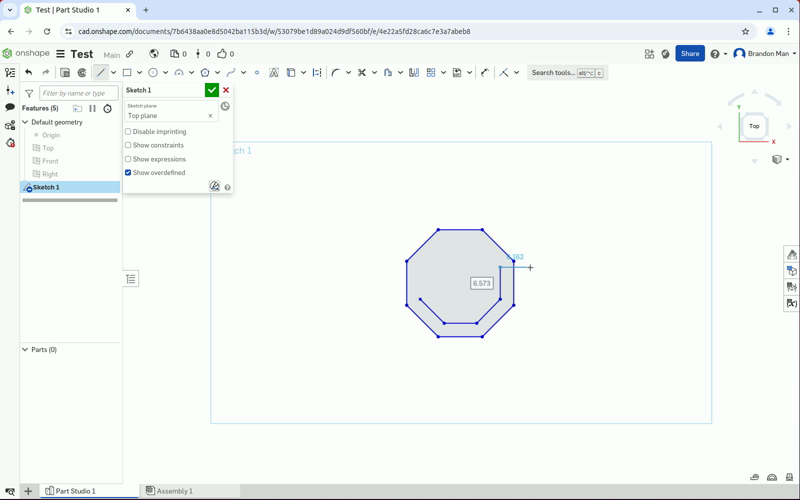
mouse_move(476, 243)
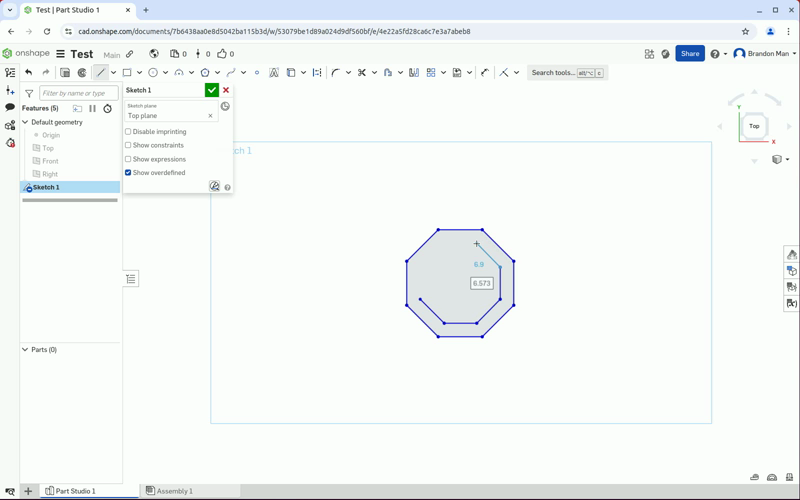
click(476, 243)
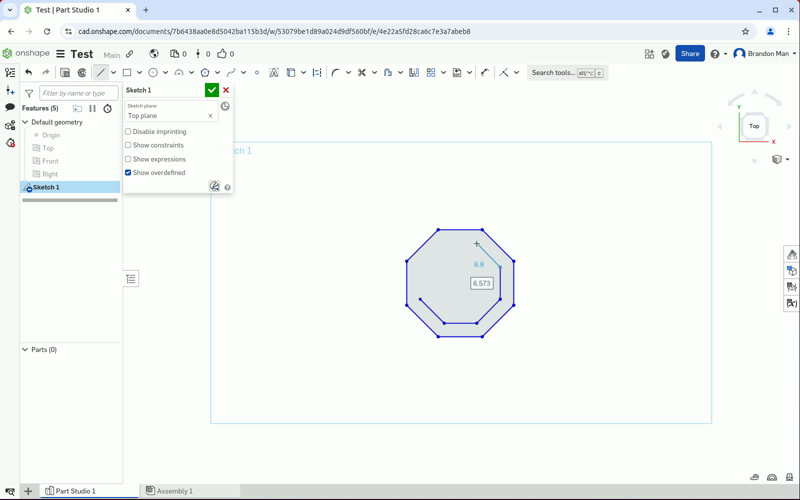
key_up(shift)
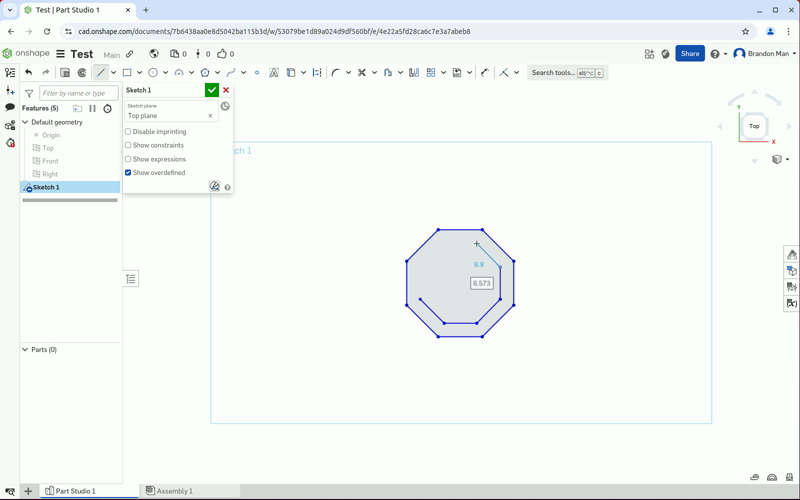
key_down(shift)
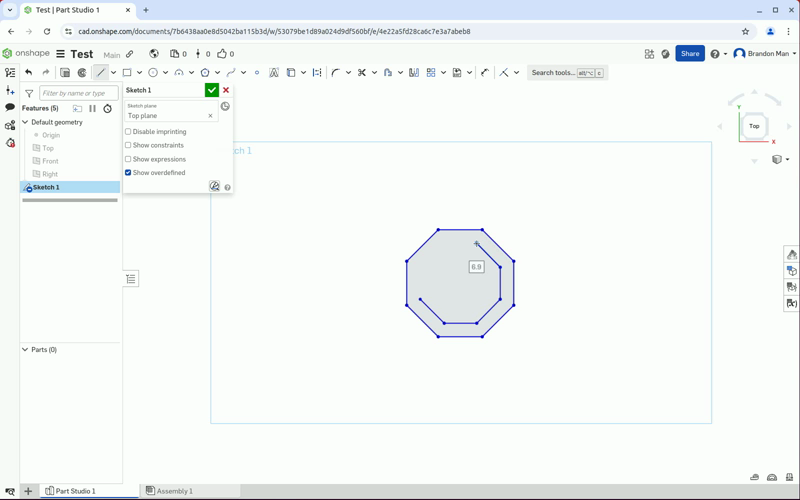
mouse_move(506, 243)
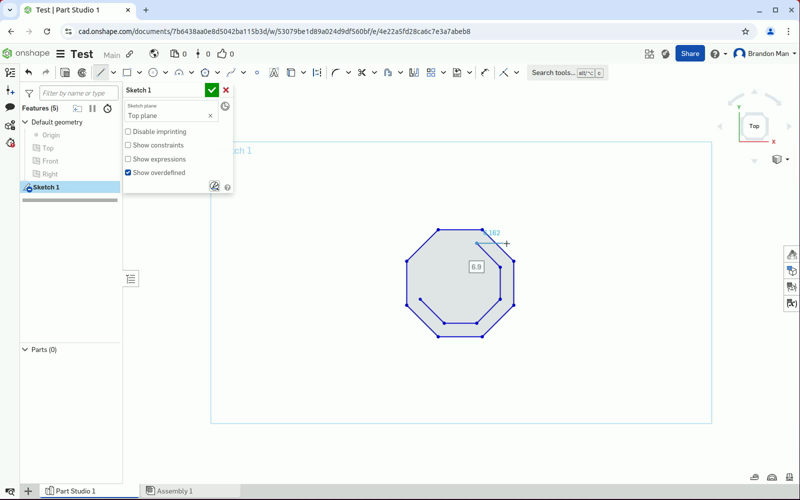
mouse_move(444, 243)
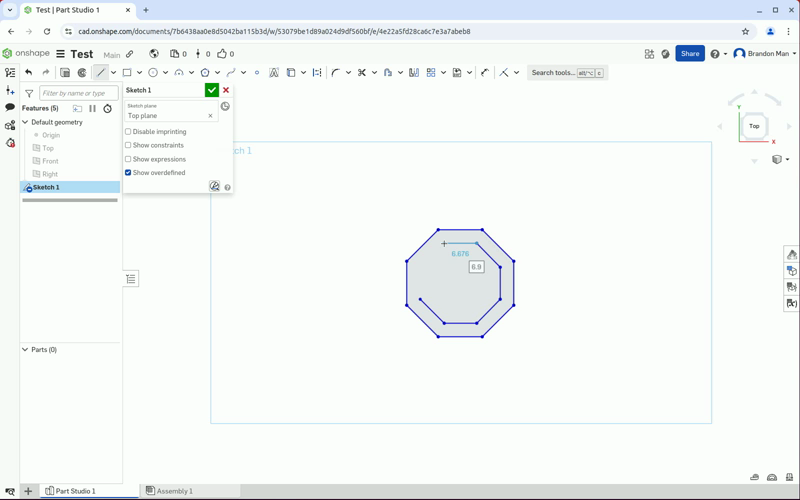
click(444, 243)
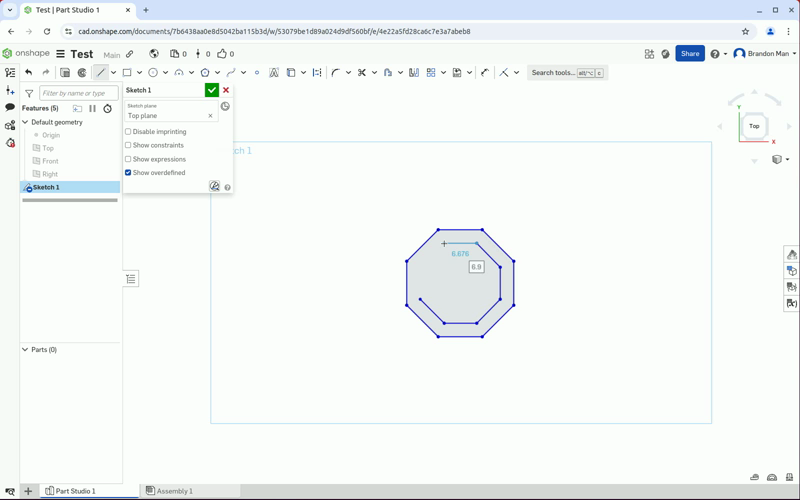
key_up(shift)
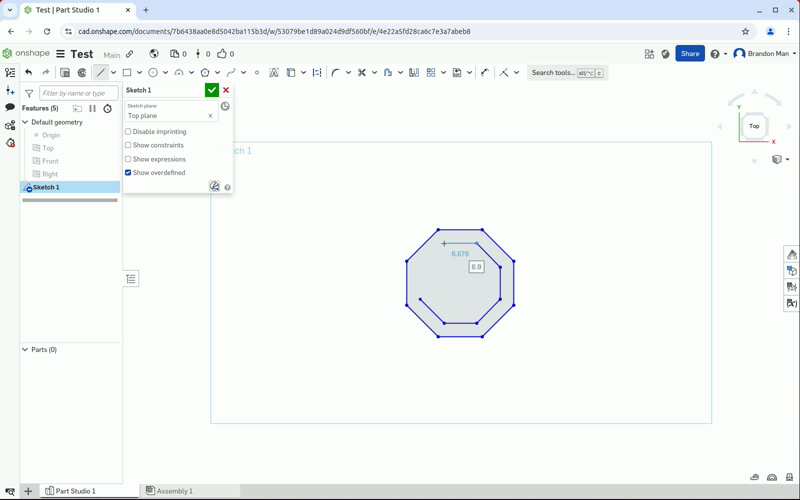
key_down(shift)
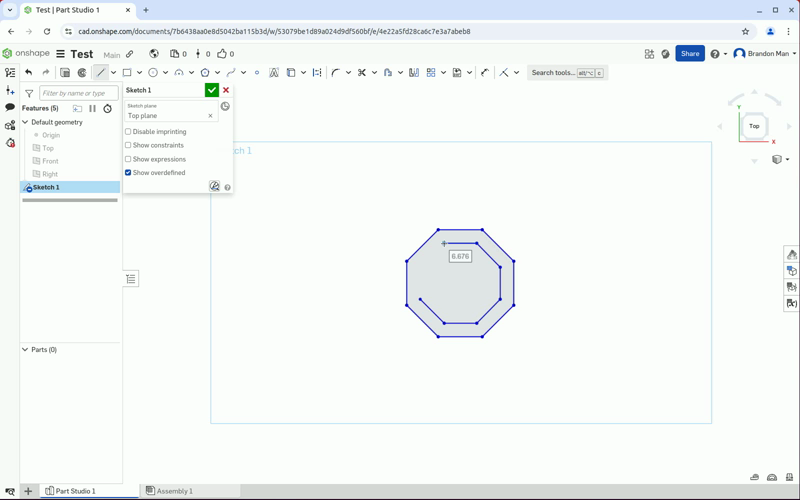
mouse_move(474, 243)
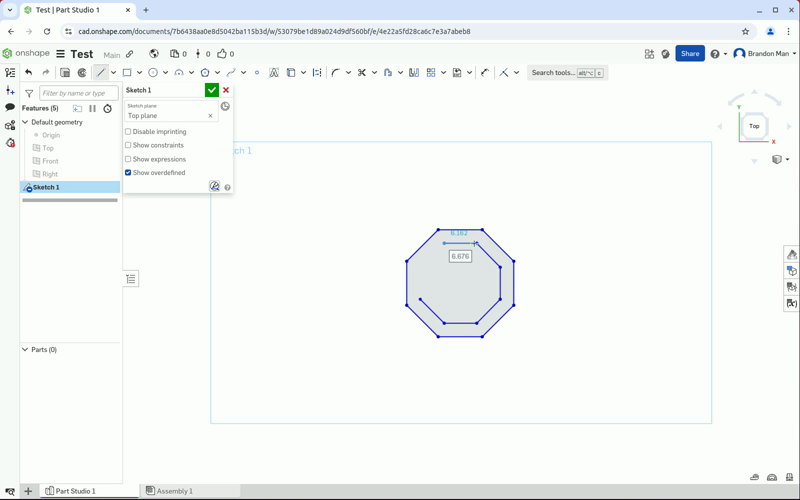
mouse_move(420, 267)
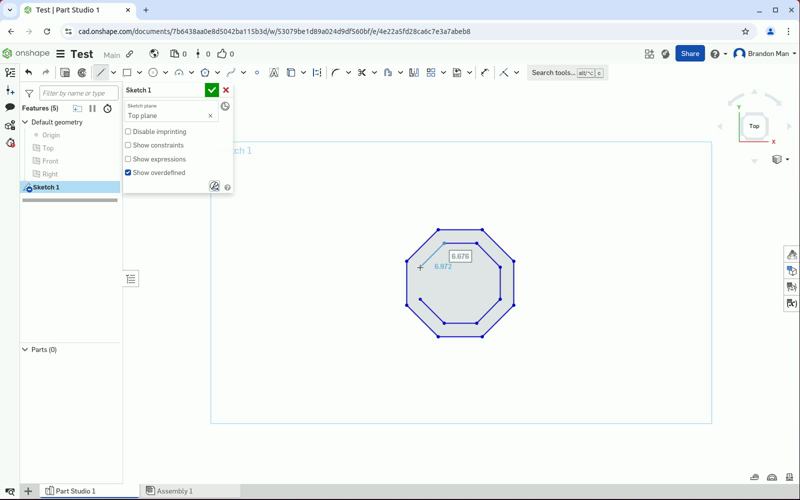
click(420, 267)
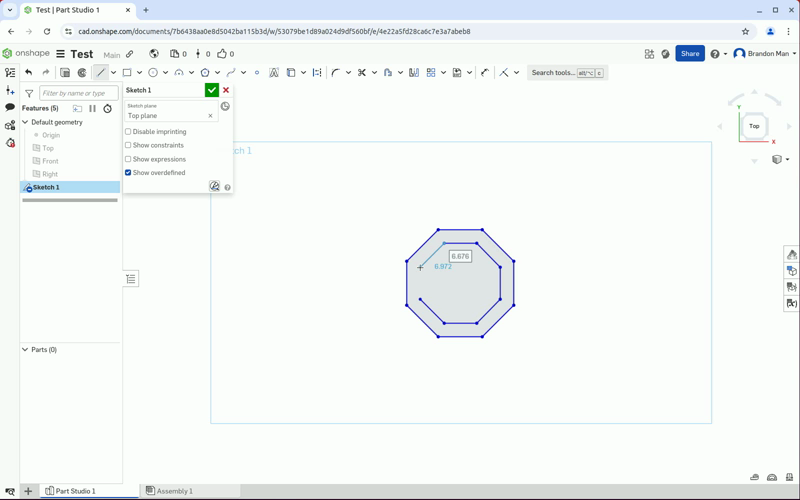
key_up(shift)
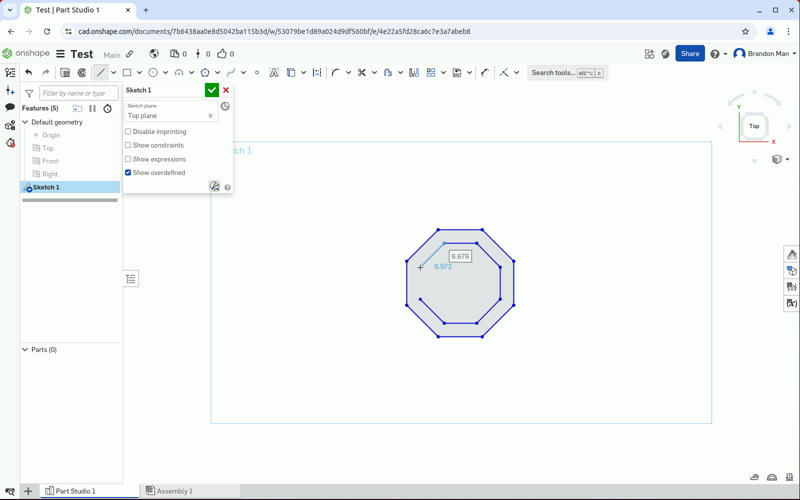
mouse_move(450, 267)
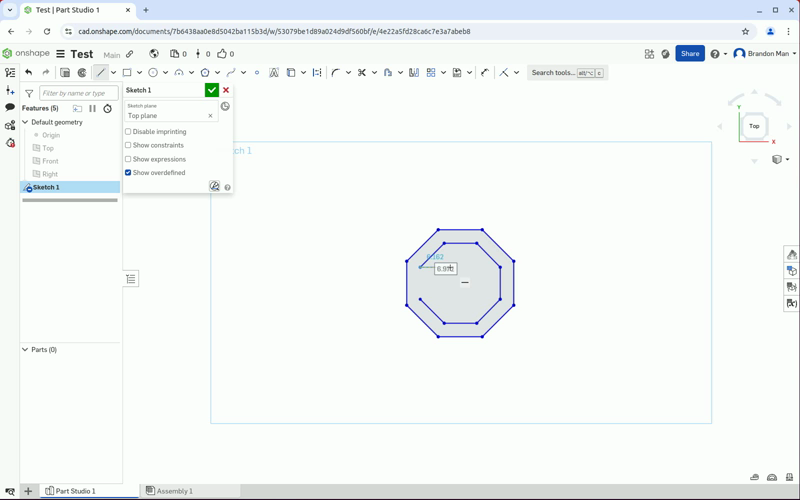
key_down(shift)
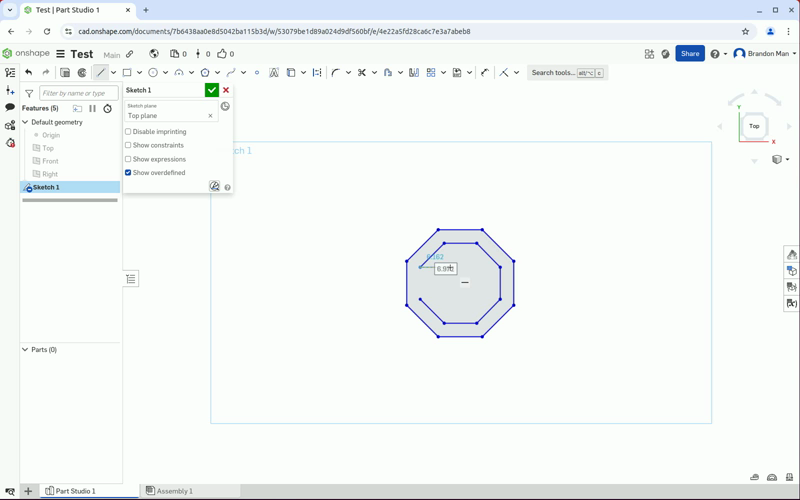
mouse_move(420, 299)
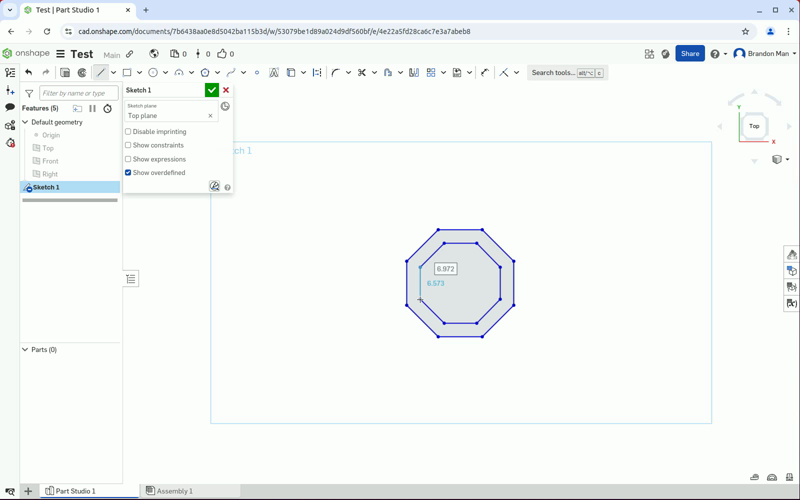
key_up(shift)
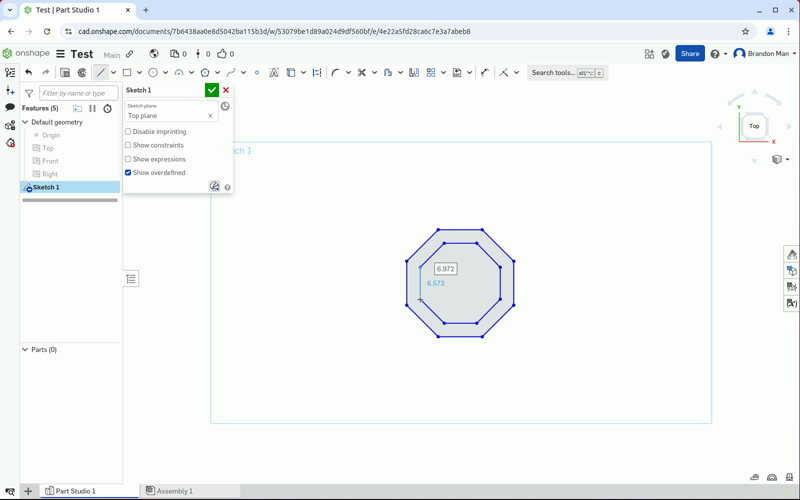
click(420, 299)
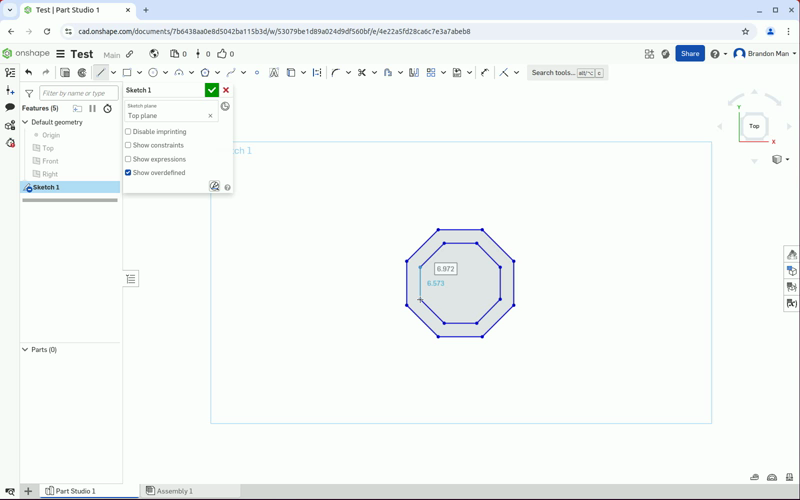
key(esc)
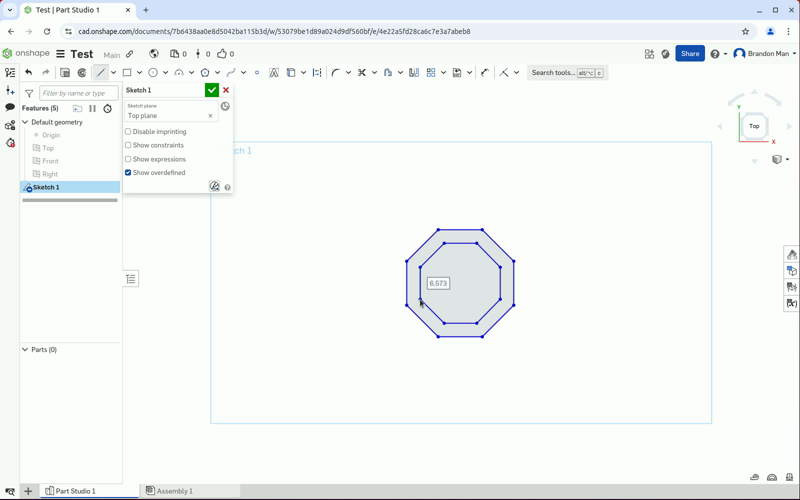
mouse_move(415, 288)
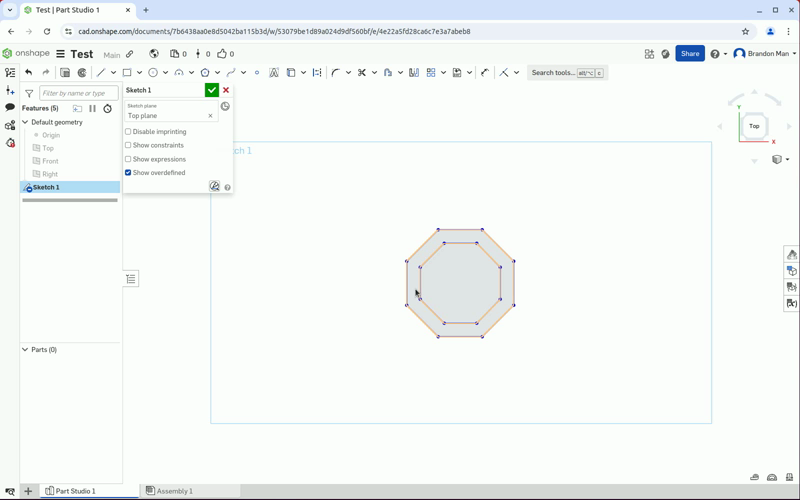
click(415, 288)
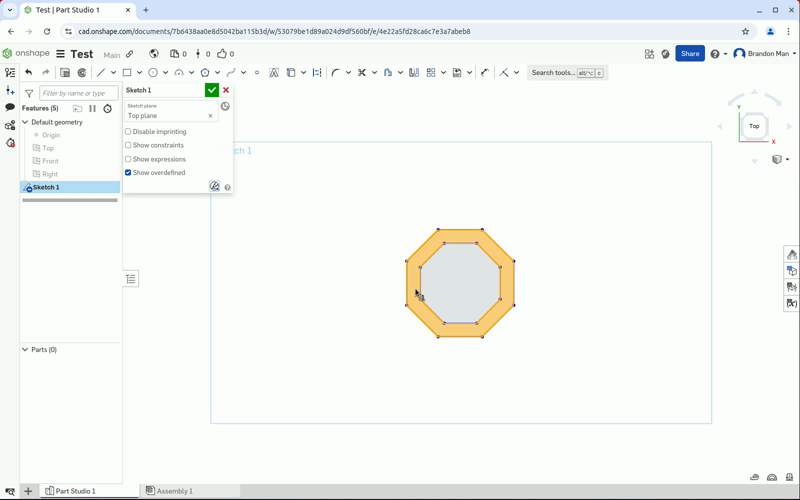
mouse_move(73, 352)
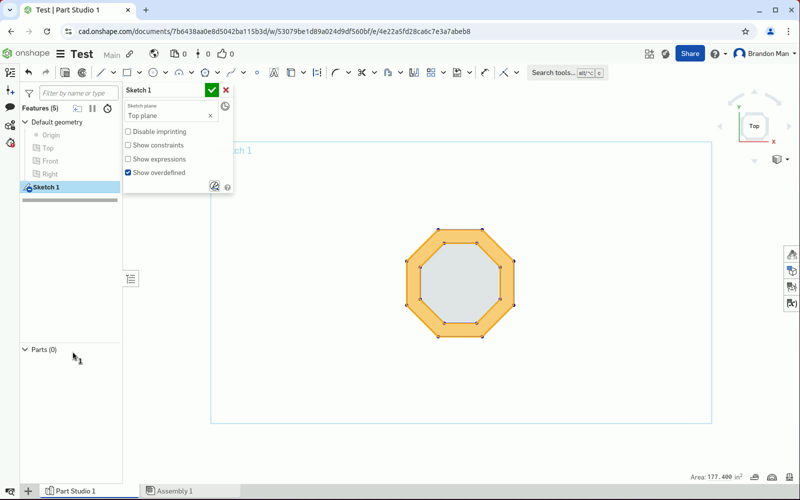
key(shift+y)
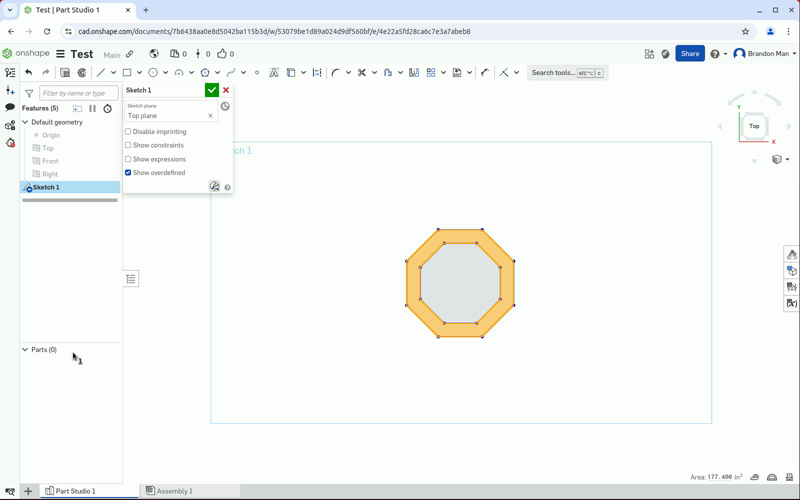
key(shift+e)
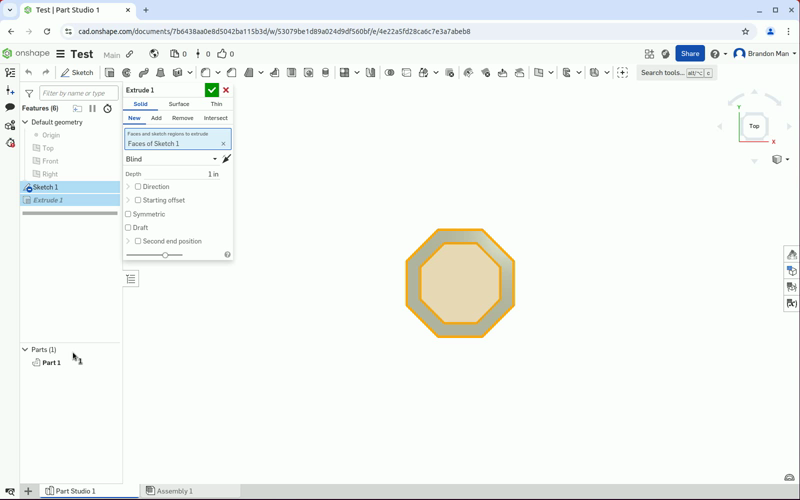
mouse_move(143, 106)
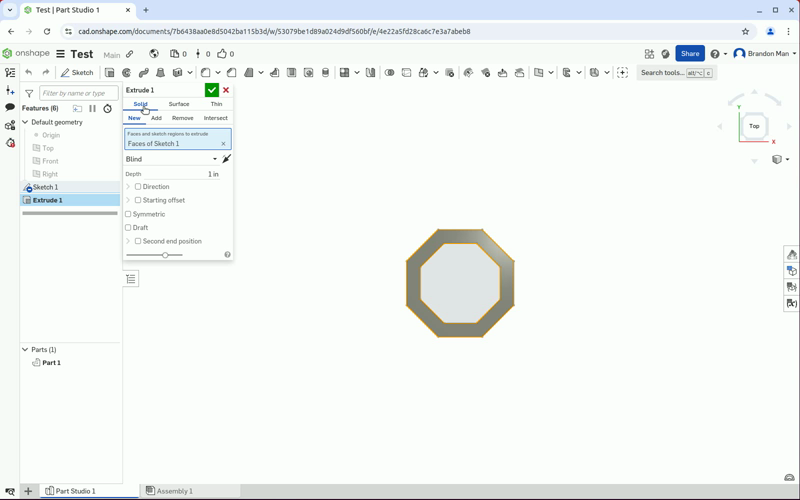
click(143, 106)
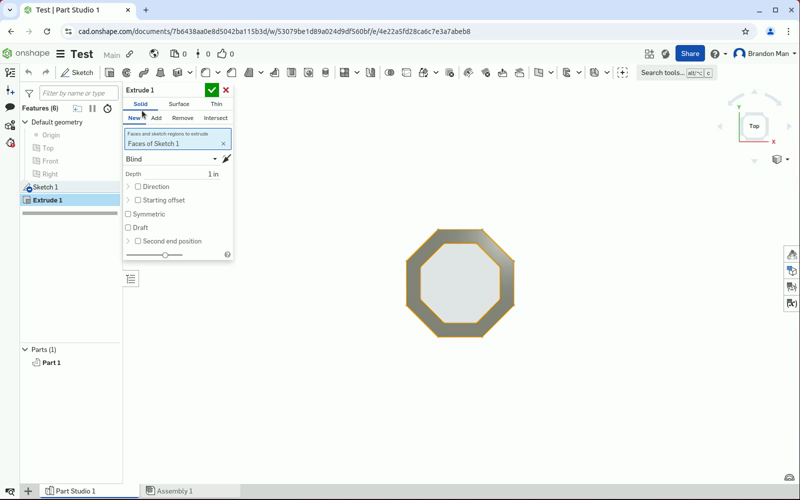
mouse_move(137, 120)
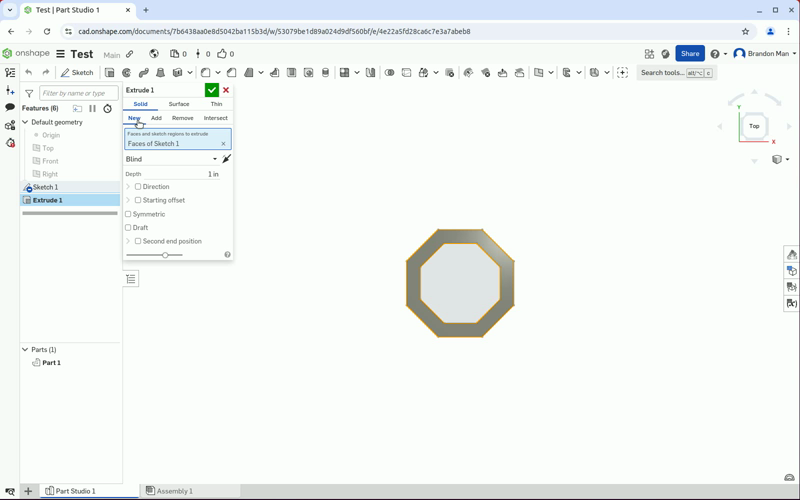
click(137, 120)
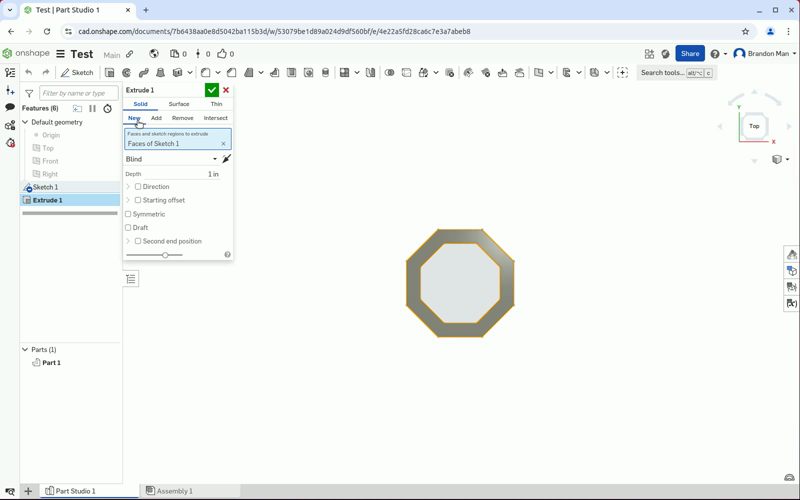
key(tab, 4)
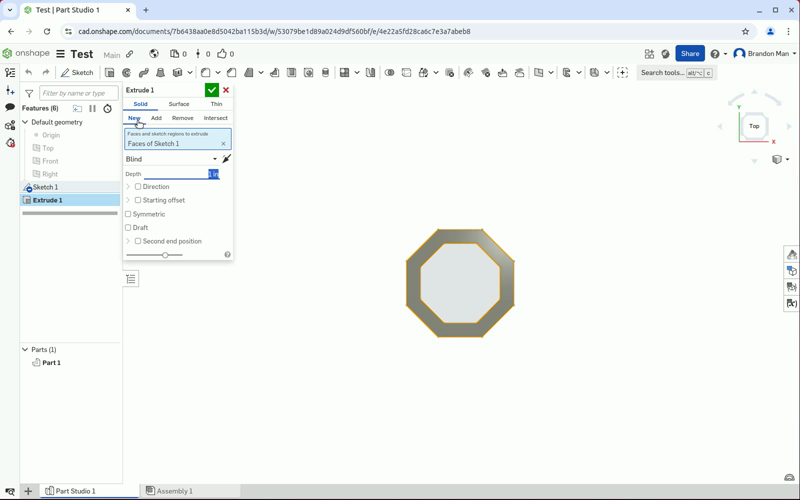
text(23.108)
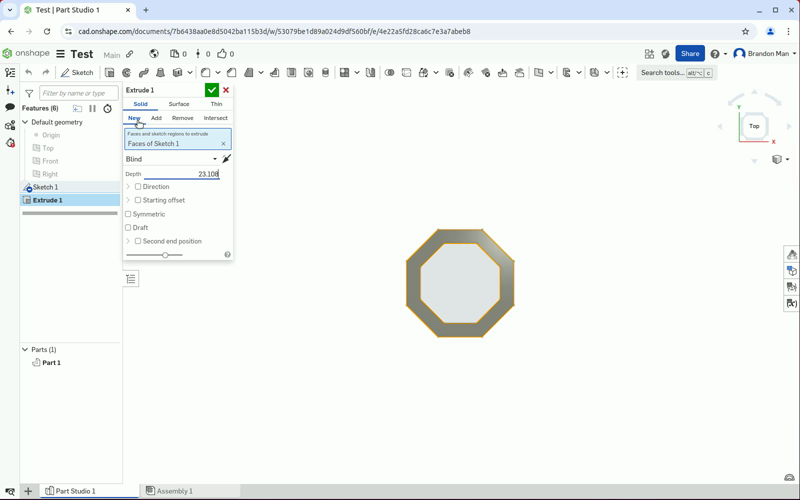
key(enter)
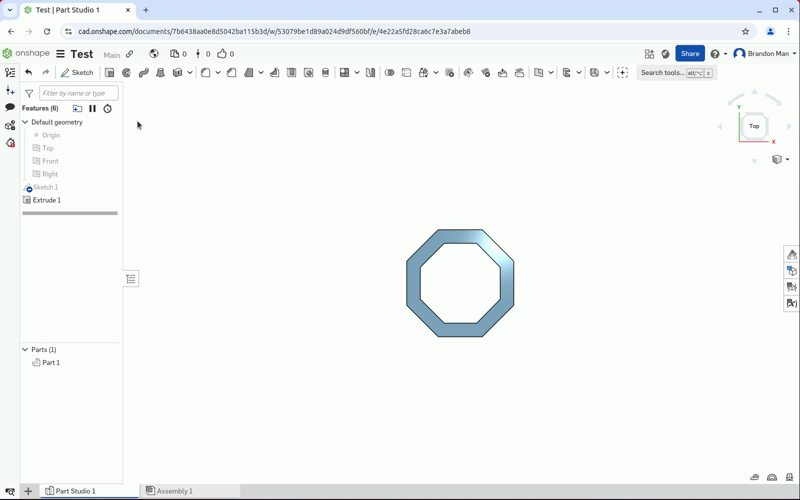
key(shift+h)
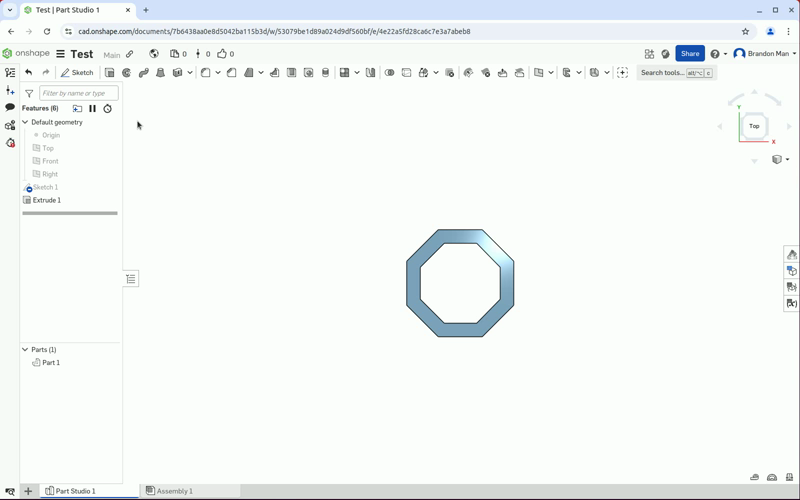
key(shift+h)
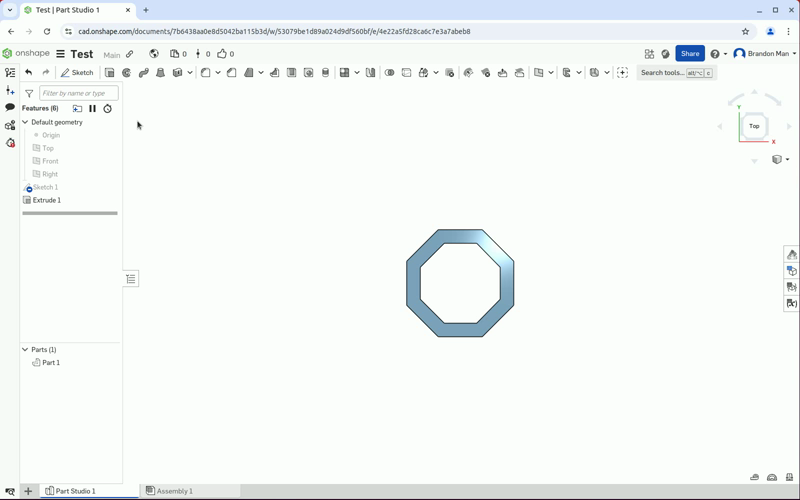
mouse_move(73, 189)
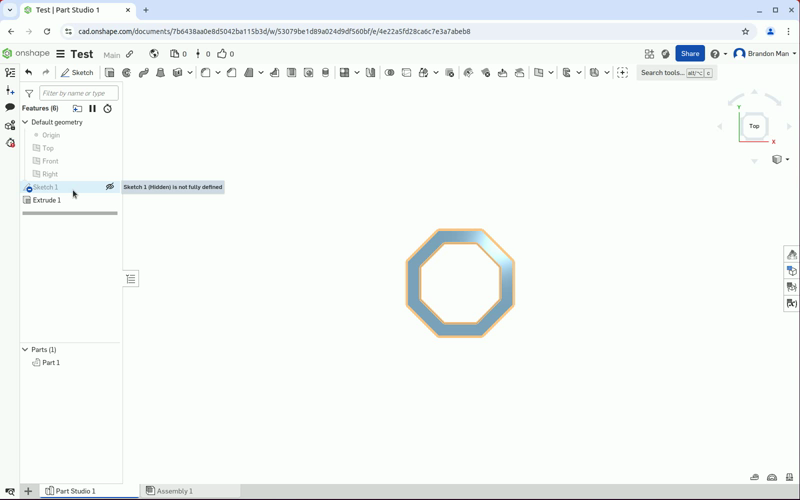
click(73, 189)
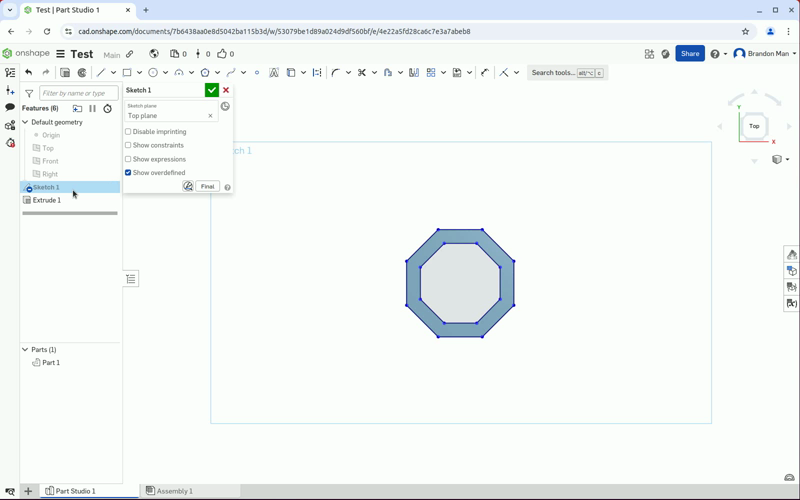
mouse_move(229, 92)
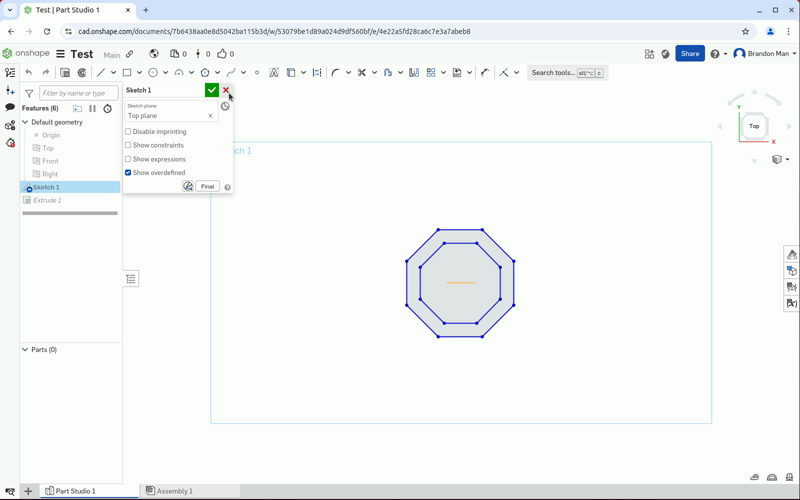
click(229, 92)
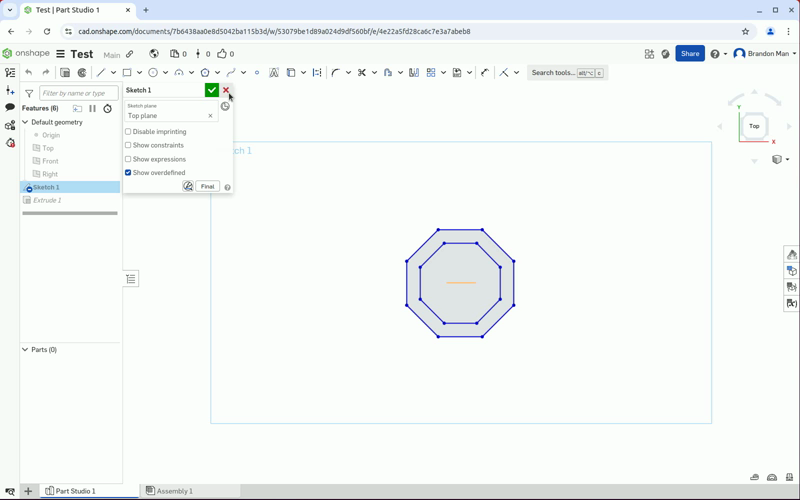
key(shift+s)
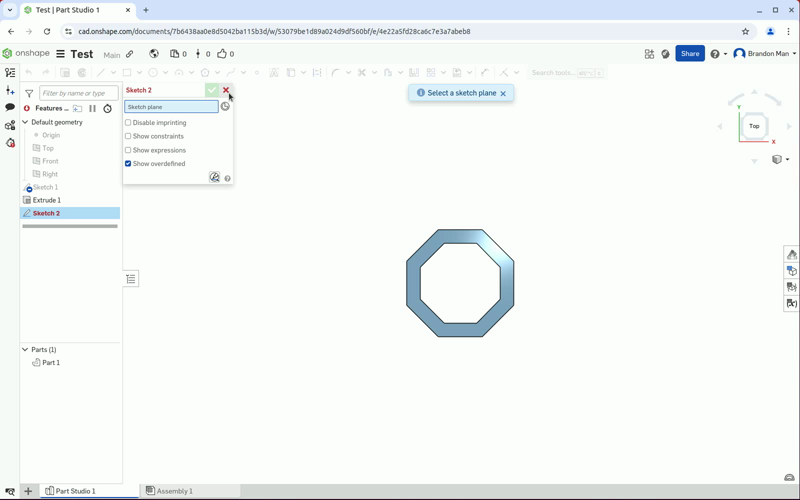
mouse_move(73, 150)
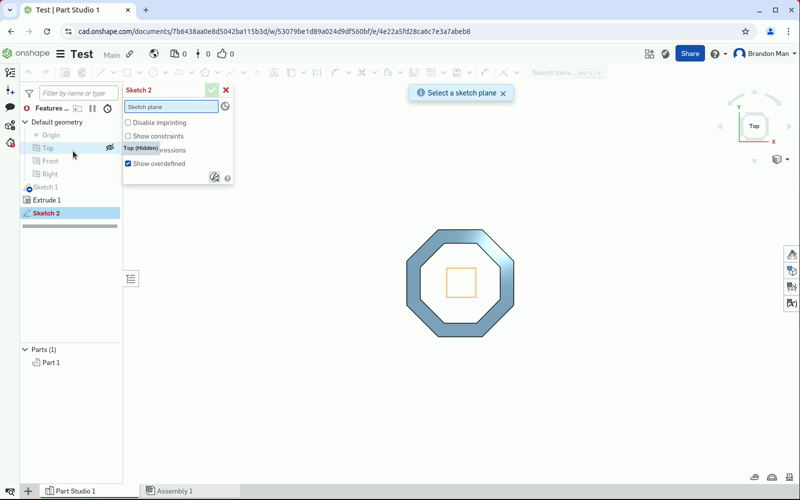
click(73, 150)
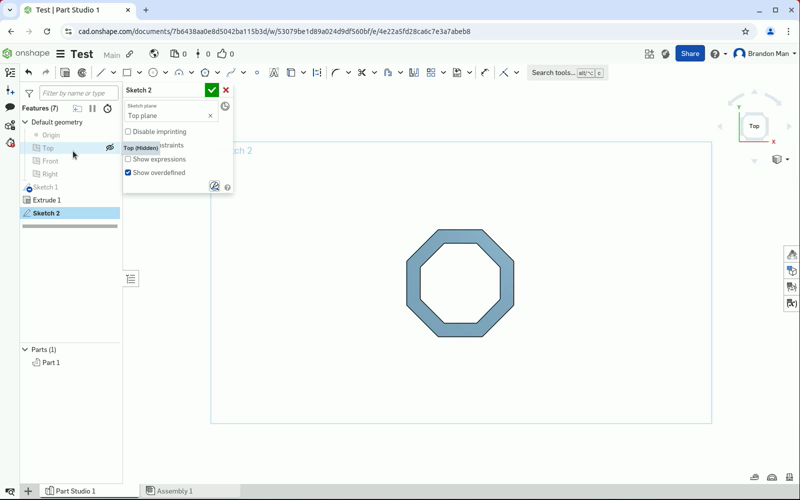
mouse_move(73, 352)
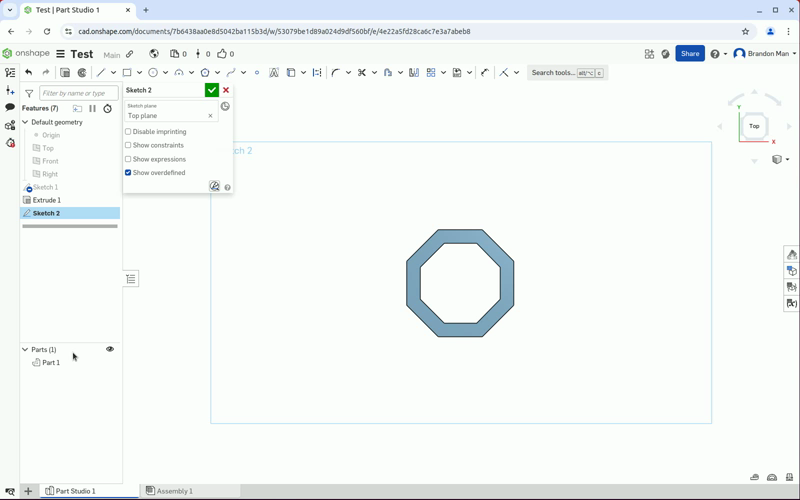
key(y)
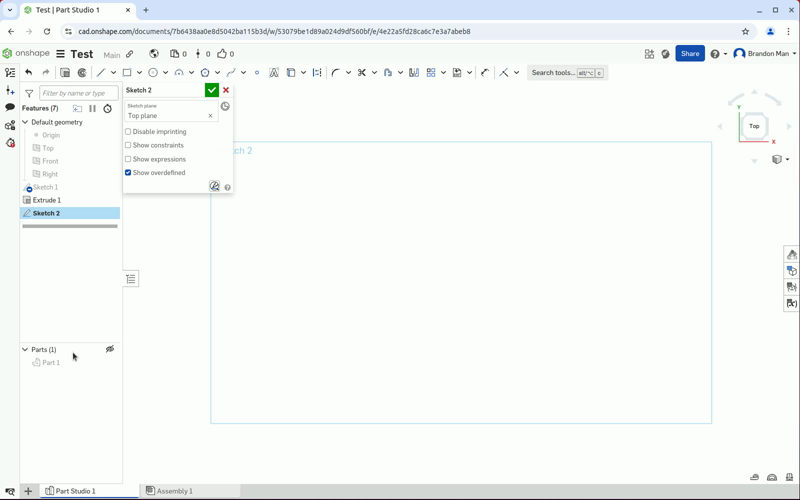
key(l)
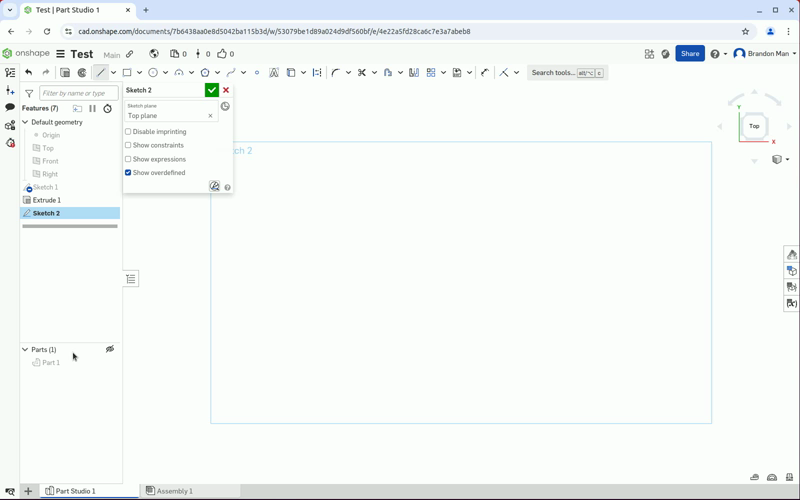
key_down(shift)
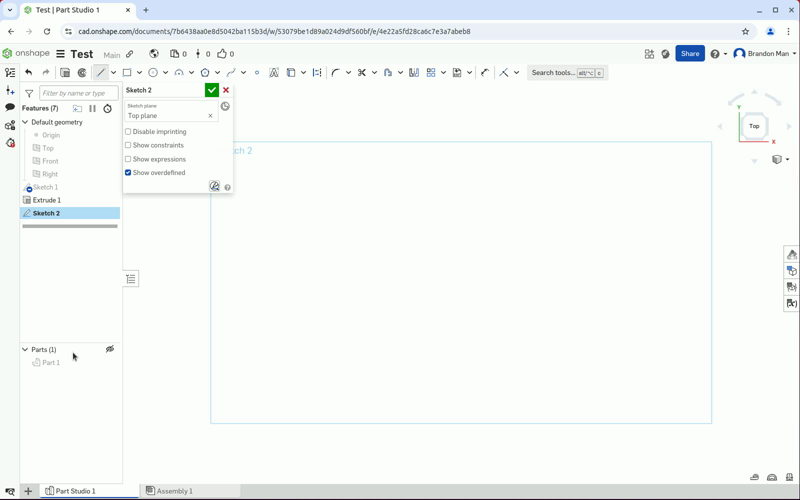
mouse_move(420, 299)
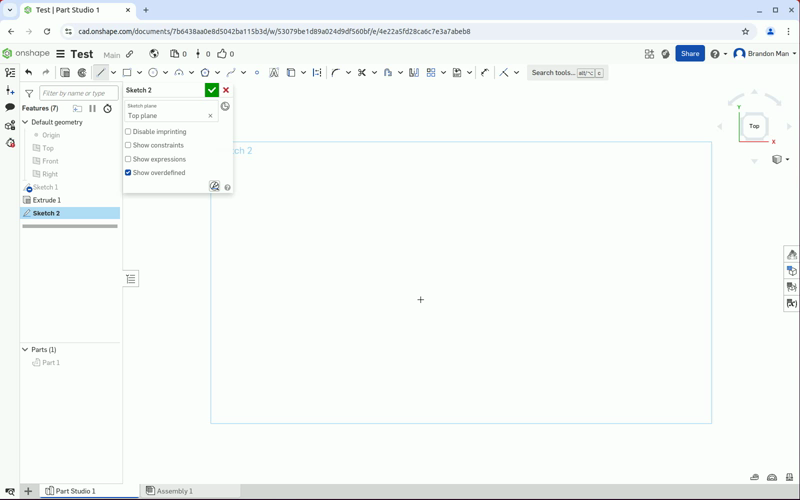
click(420, 299)
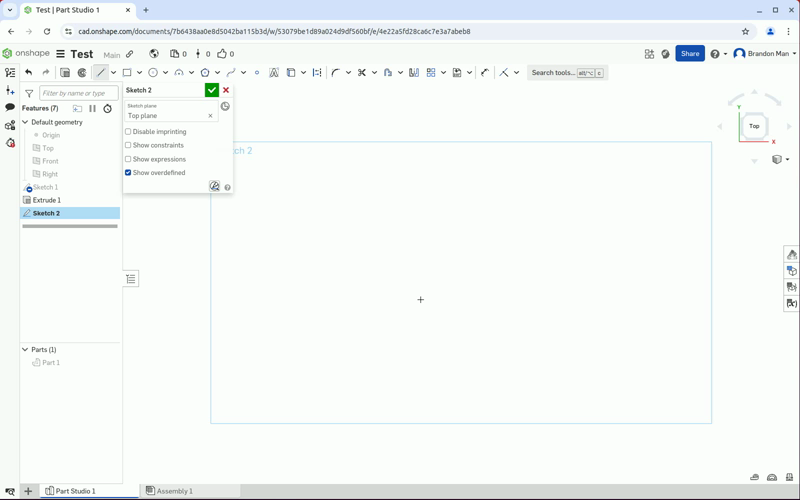
key_up(shift)
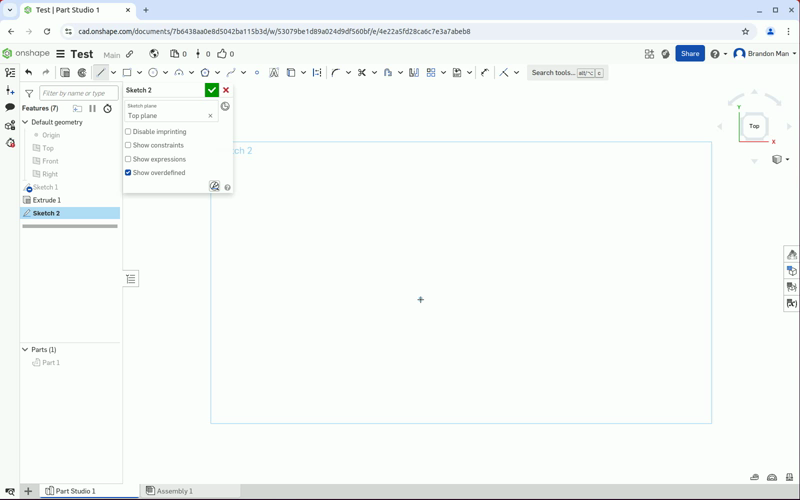
key_down(shift)
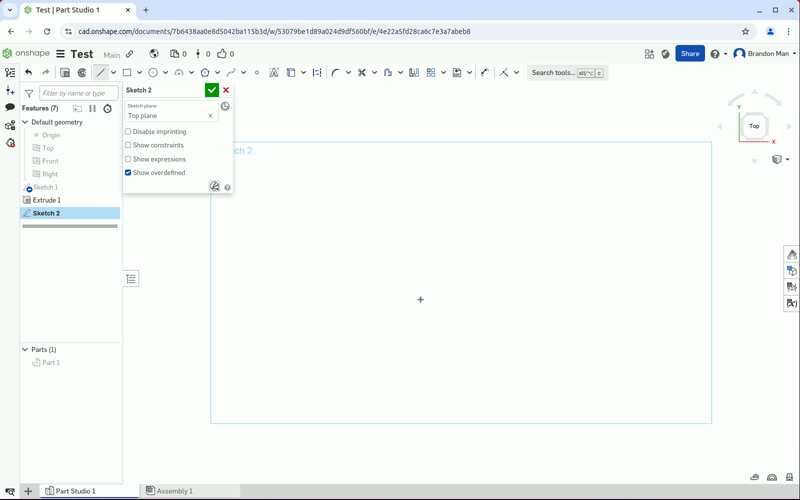
mouse_move(450, 299)
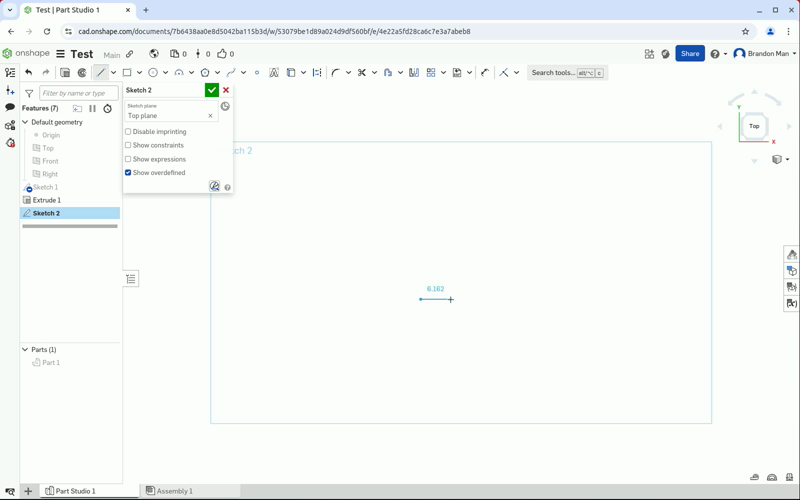
mouse_move(444, 322)
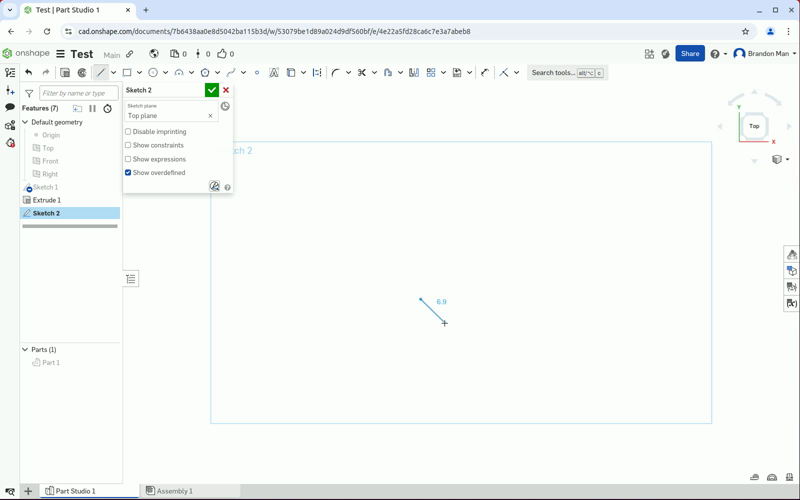
click(444, 322)
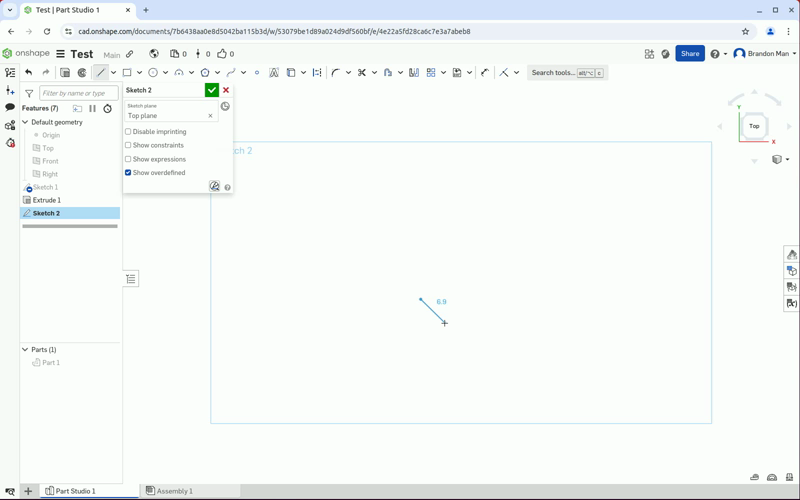
key_up(shift)
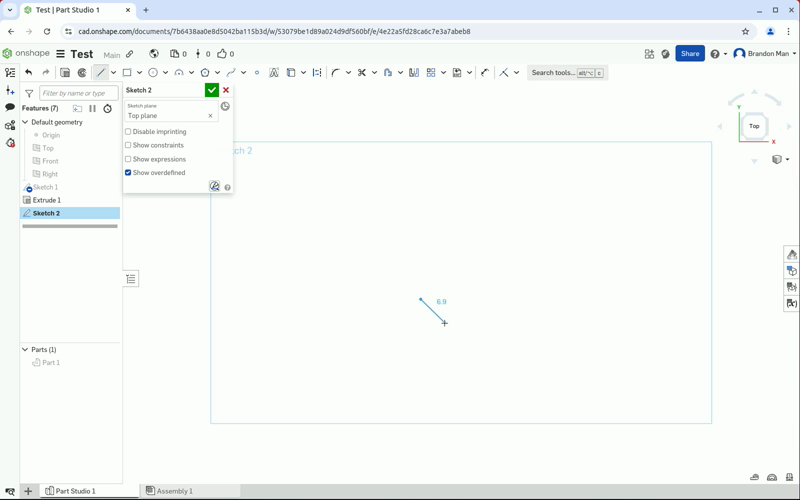
key_down(shift)
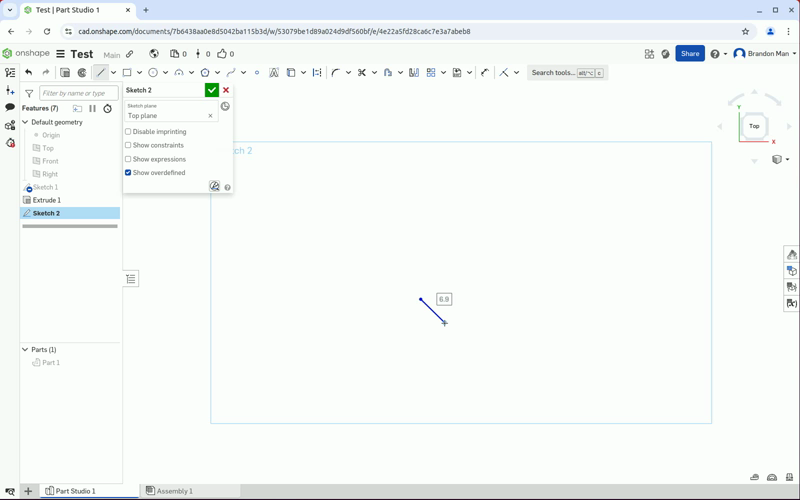
mouse_move(474, 322)
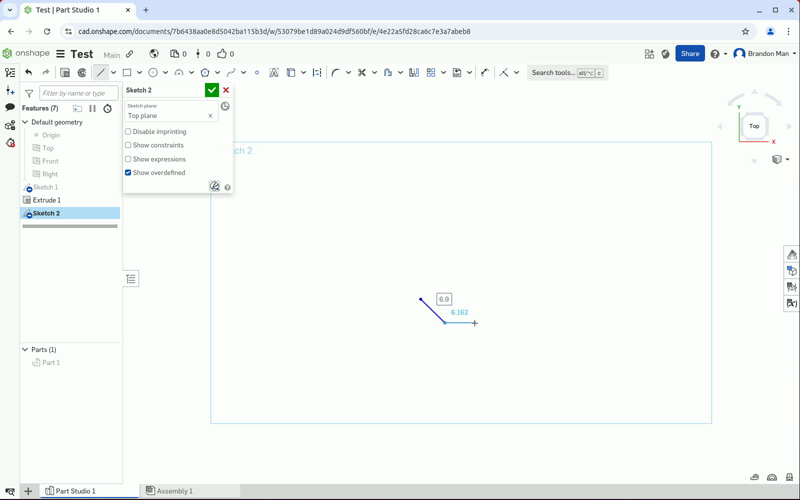
mouse_move(477, 322)
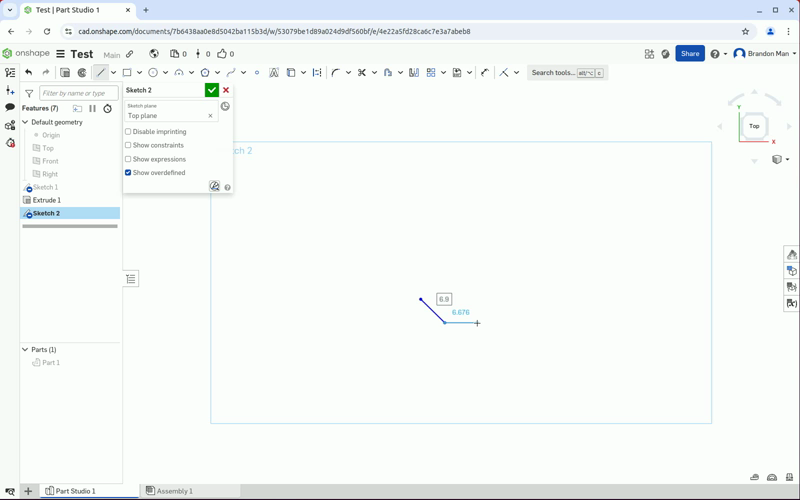
click(477, 322)
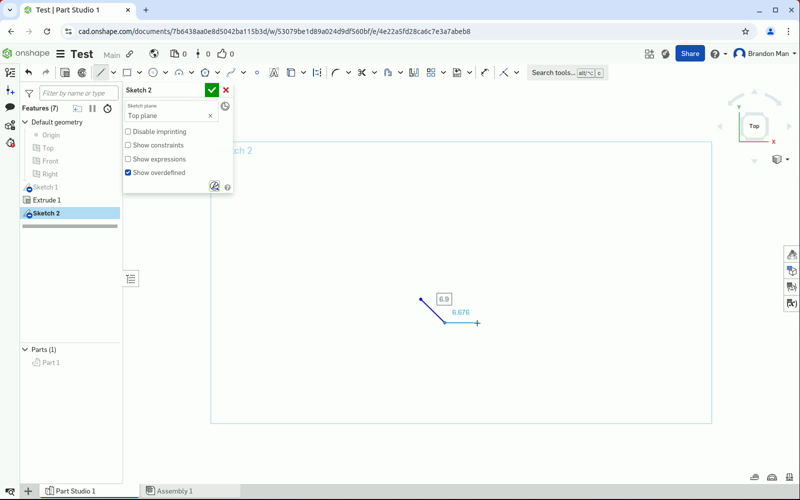
key_up(shift)
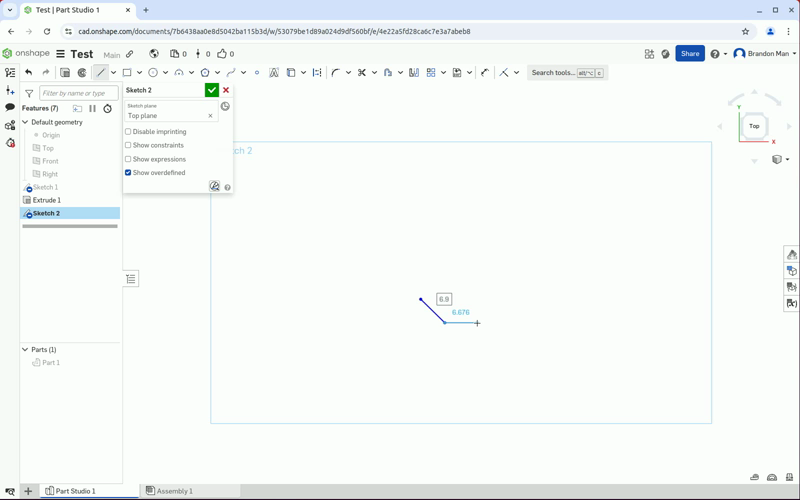
key_down(shift)
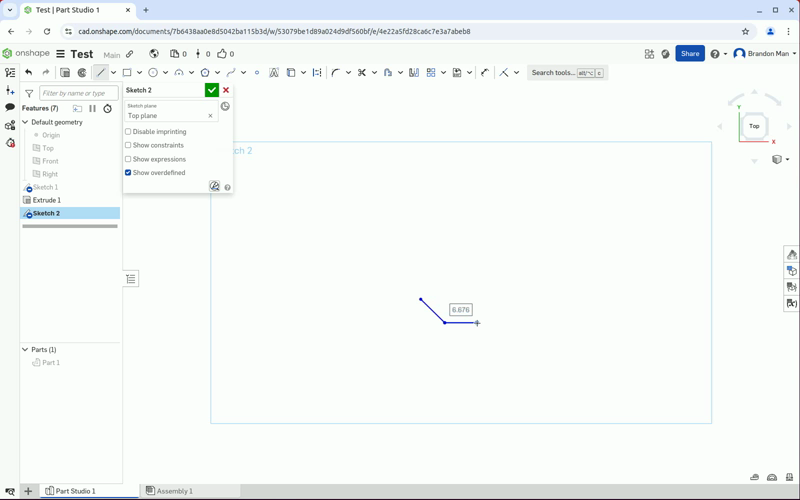
mouse_move(507, 322)
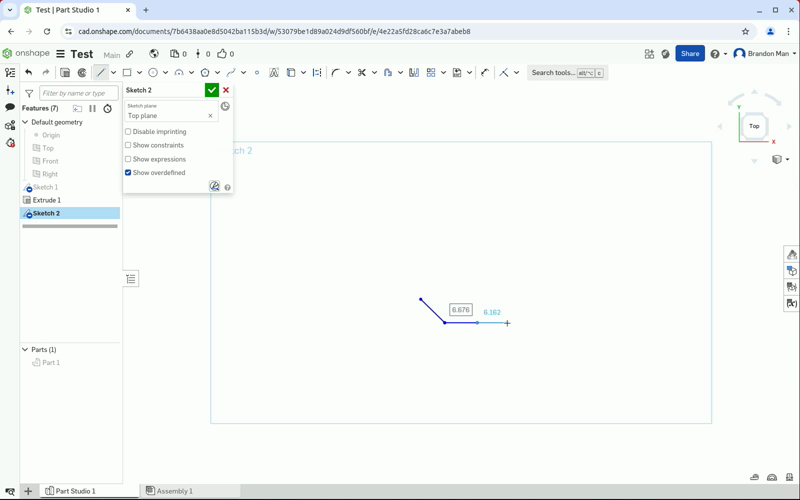
mouse_move(501, 299)
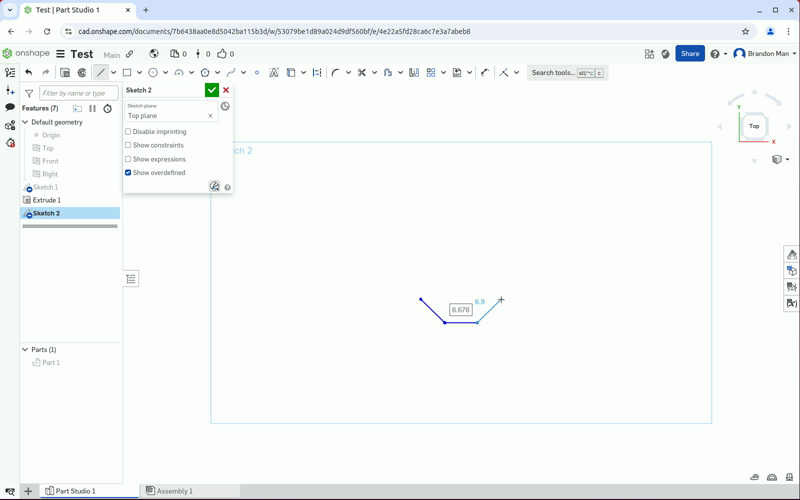
click(501, 299)
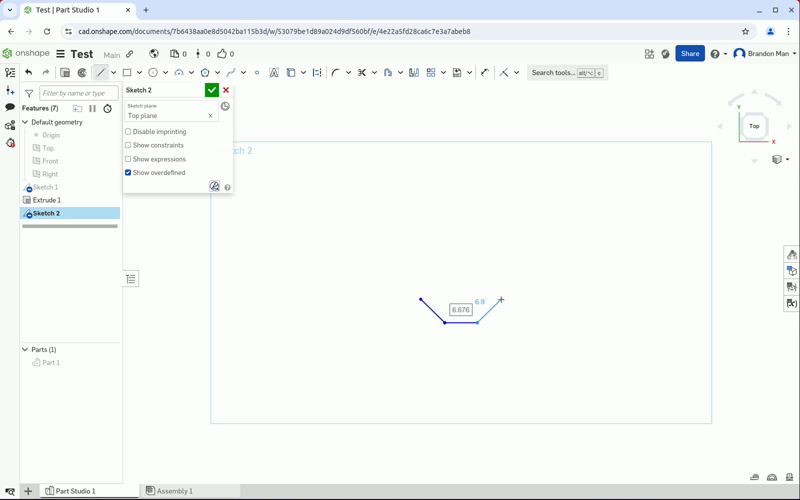
key_up(shift)
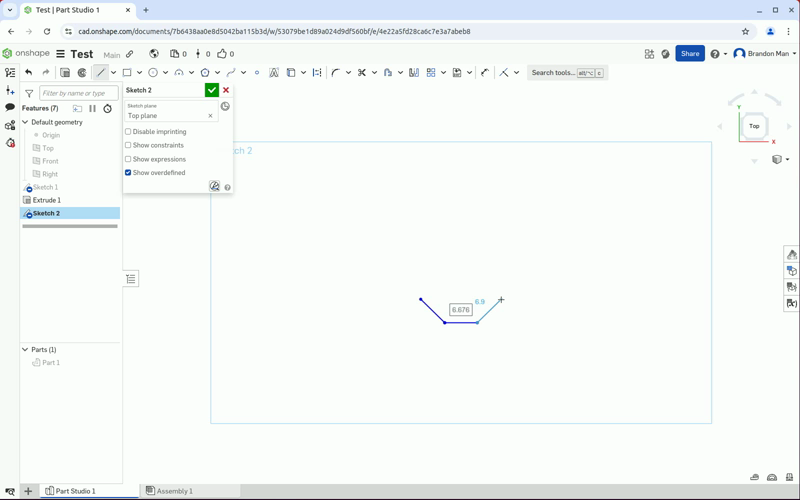
key_down(shift)
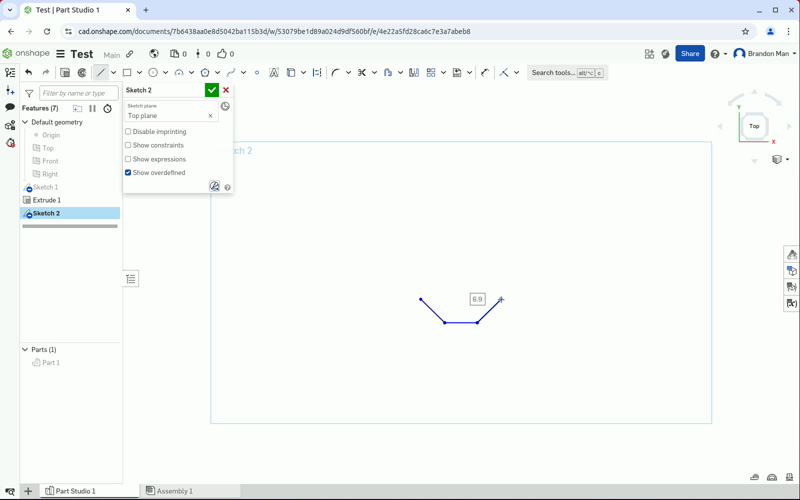
mouse_move(531, 299)
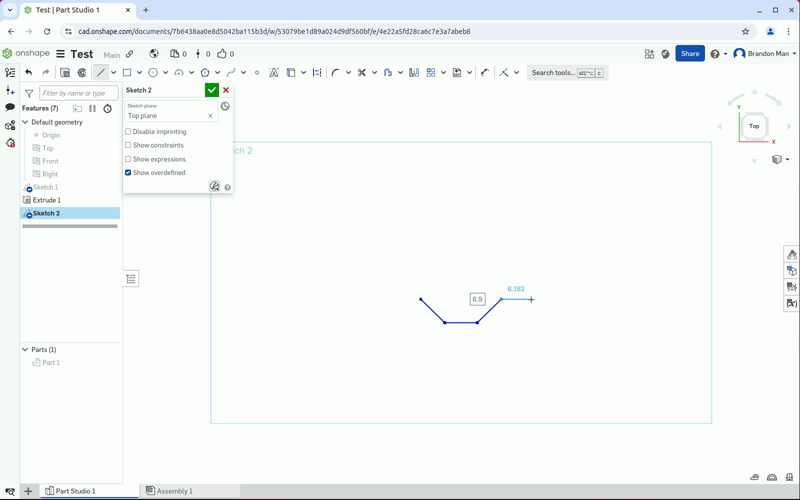
mouse_move(501, 266)
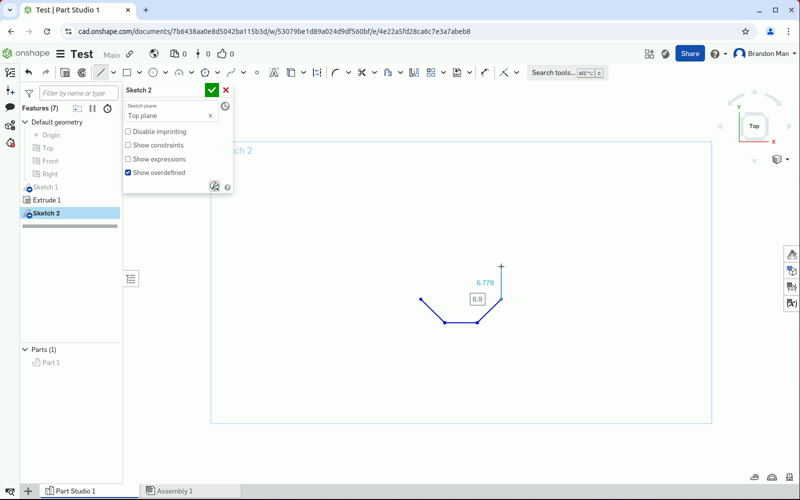
click(501, 266)
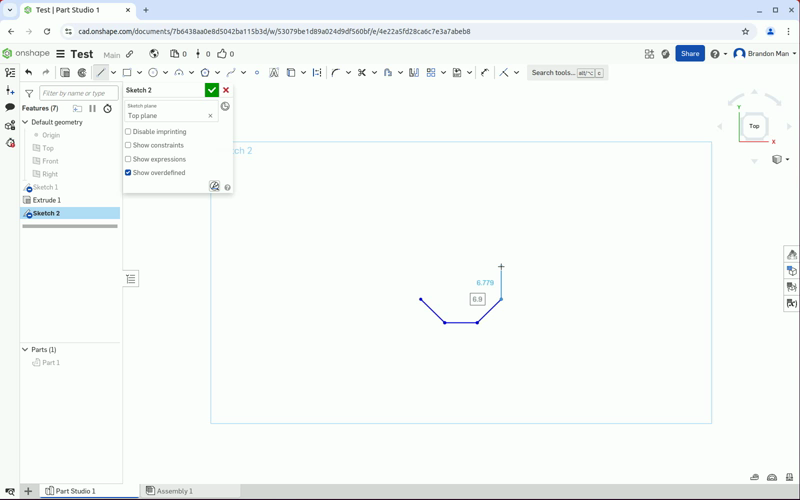
key_up(shift)
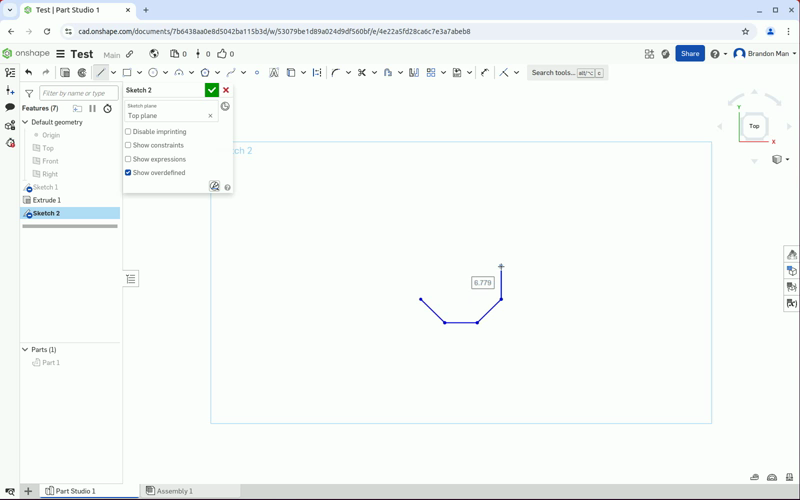
key_down(shift)
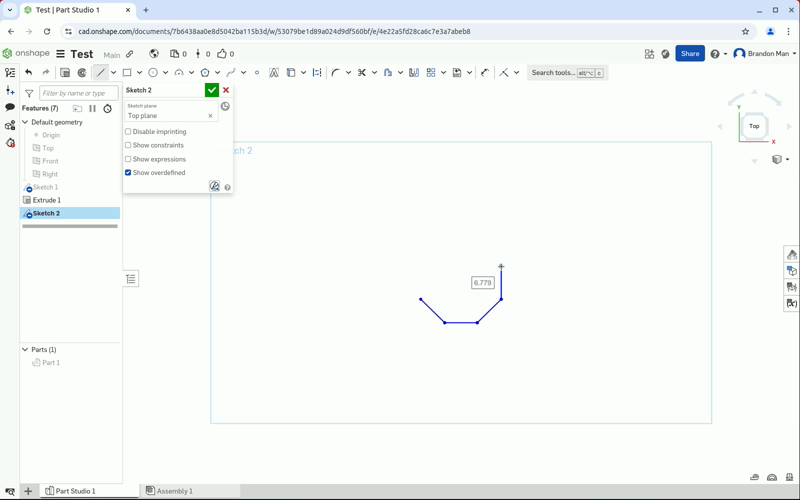
mouse_move(531, 266)
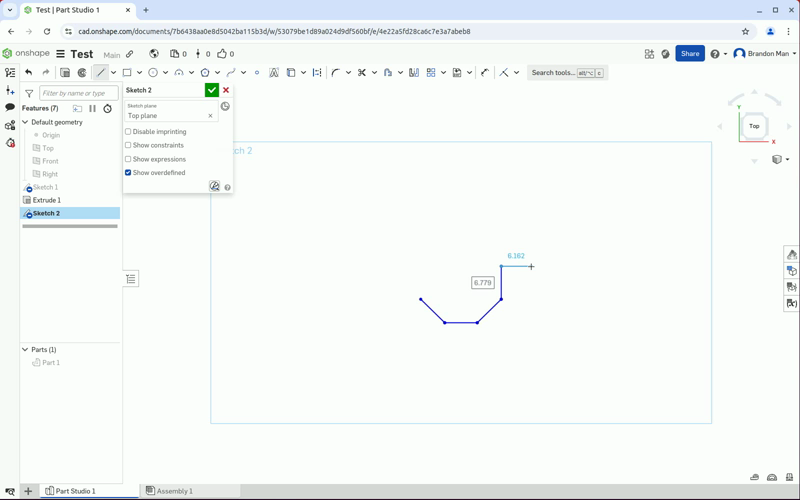
mouse_move(477, 242)
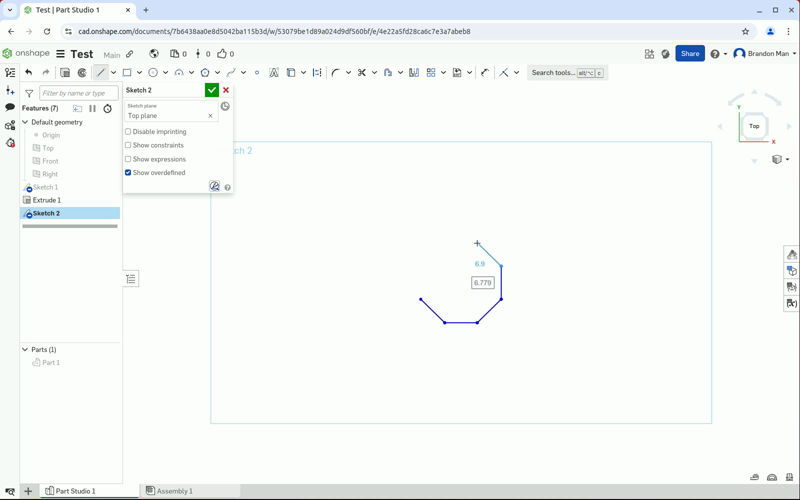
click(477, 242)
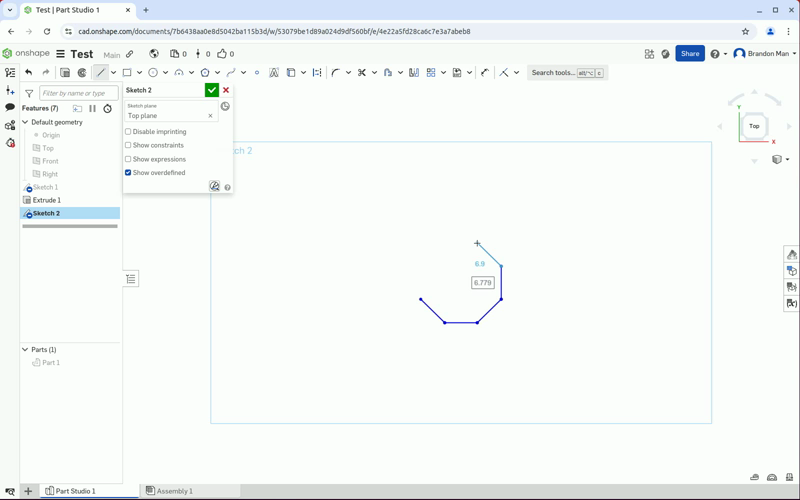
key_up(shift)
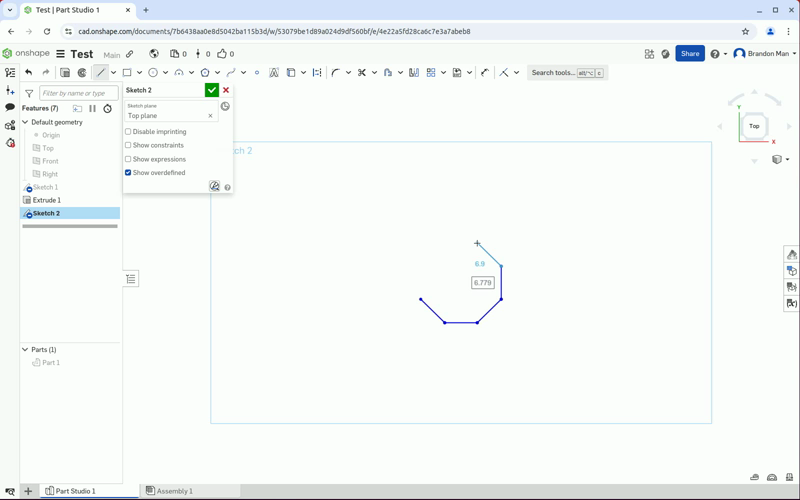
key_down(shift)
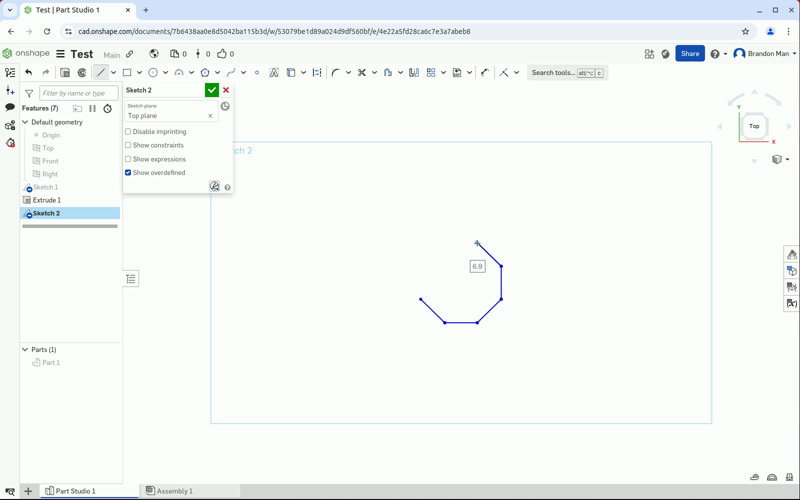
mouse_move(507, 242)
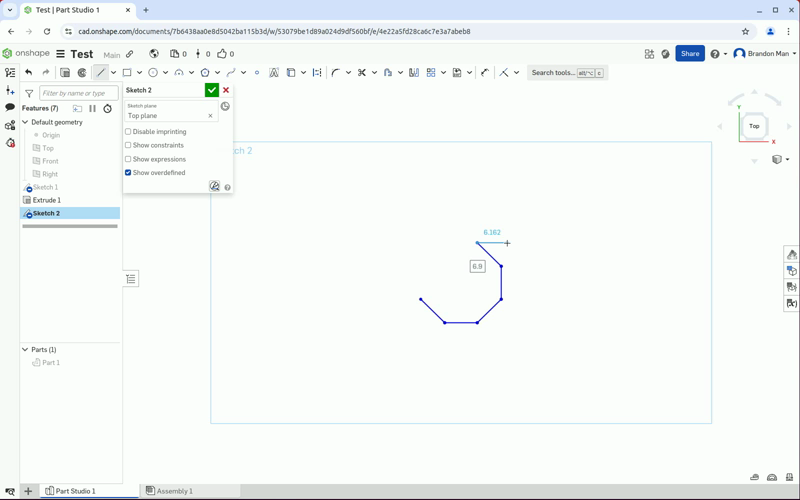
mouse_move(444, 242)
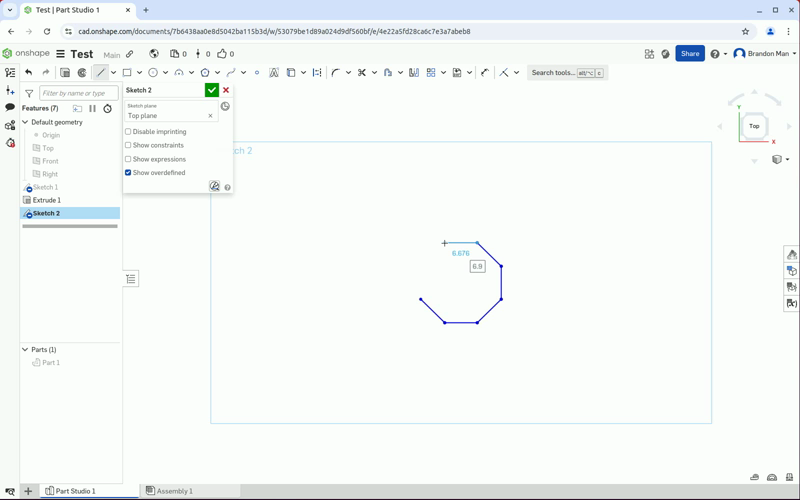
click(444, 242)
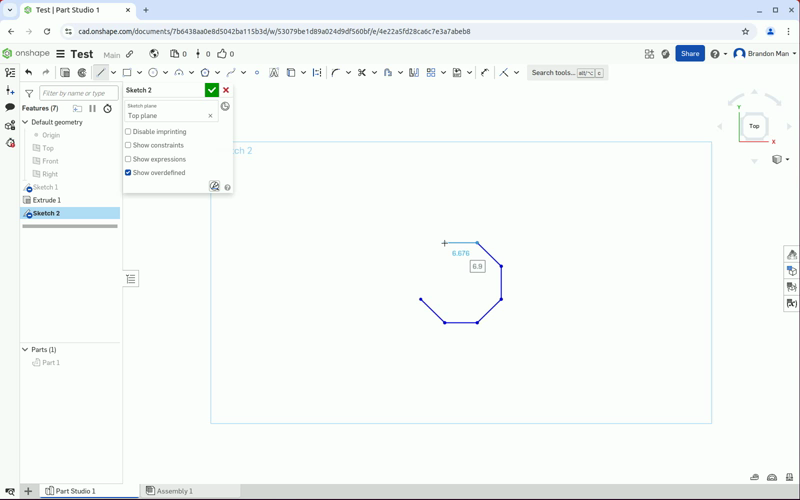
key_up(shift)
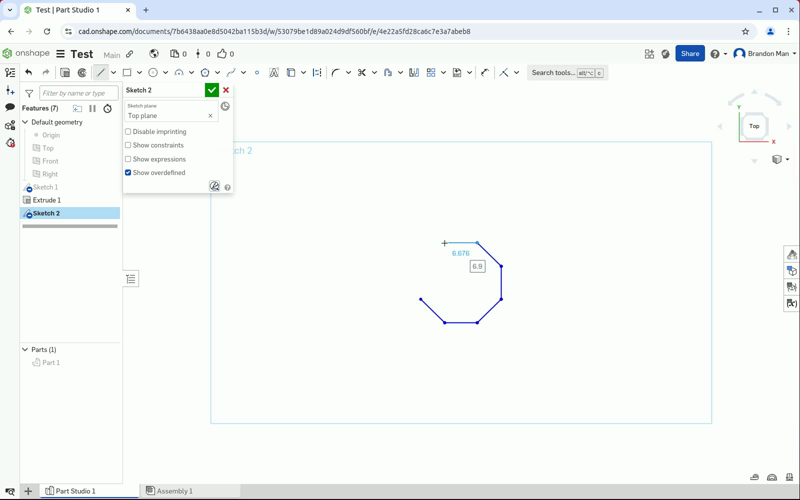
key_down(shift)
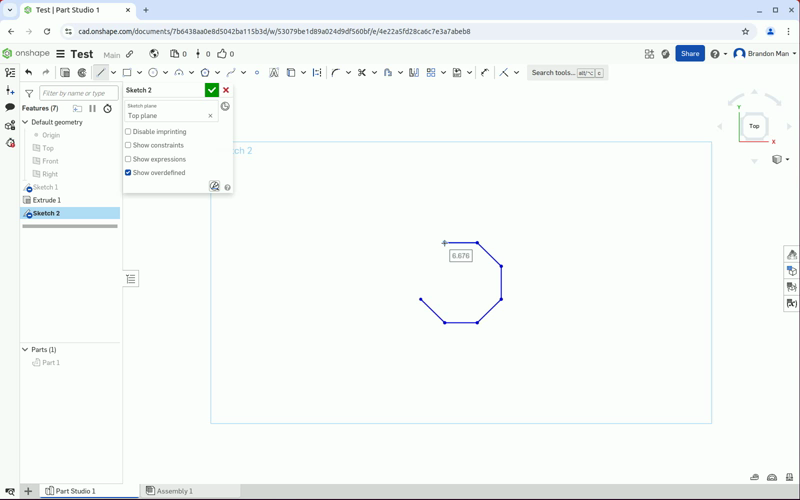
mouse_move(474, 242)
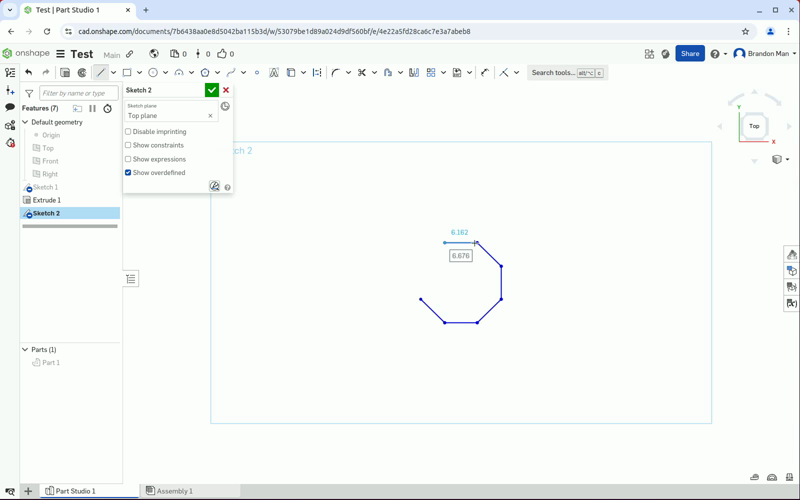
mouse_move(420, 266)
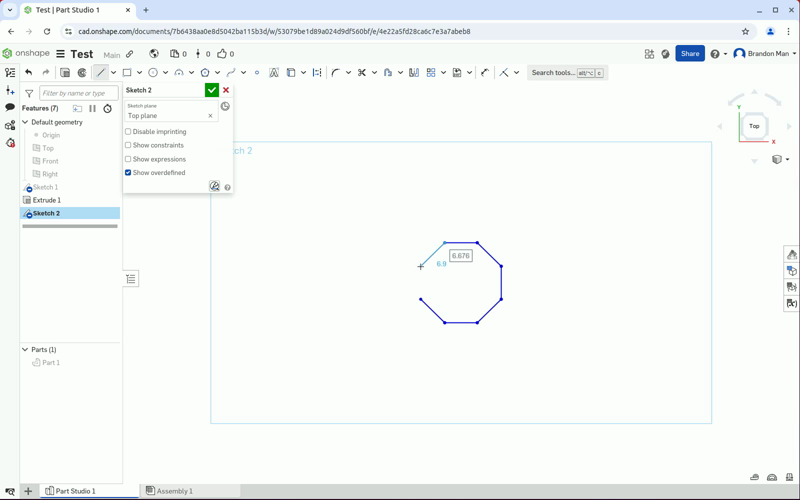
click(420, 266)
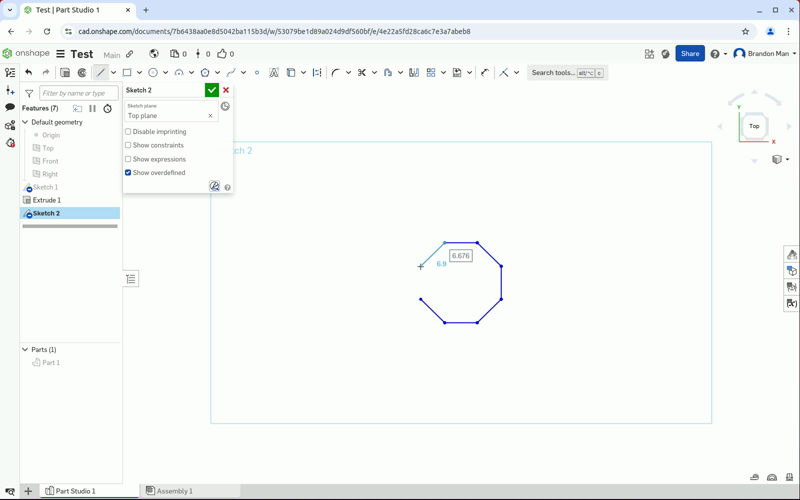
key_up(shift)
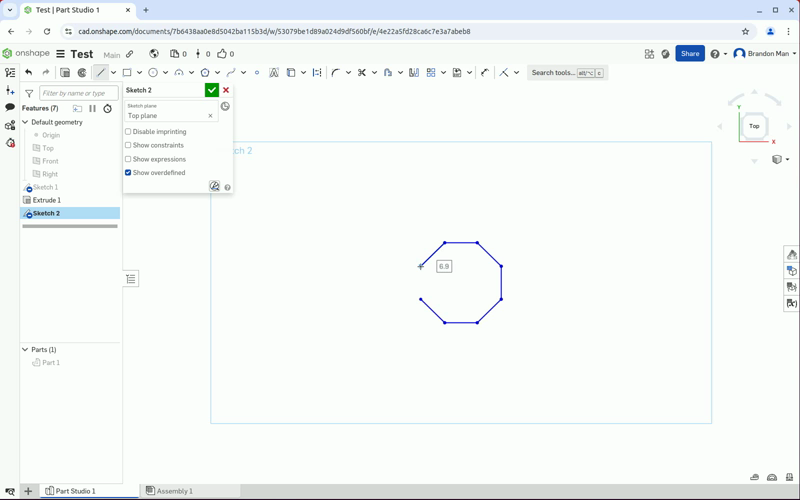
mouse_move(450, 266)
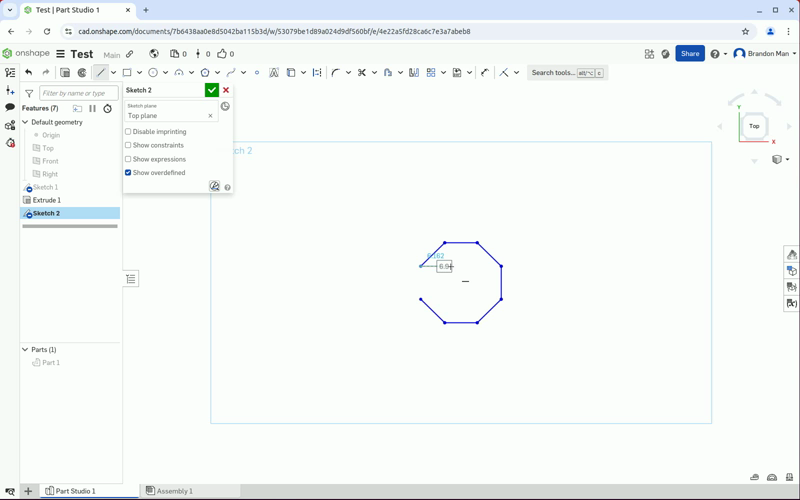
key_down(shift)
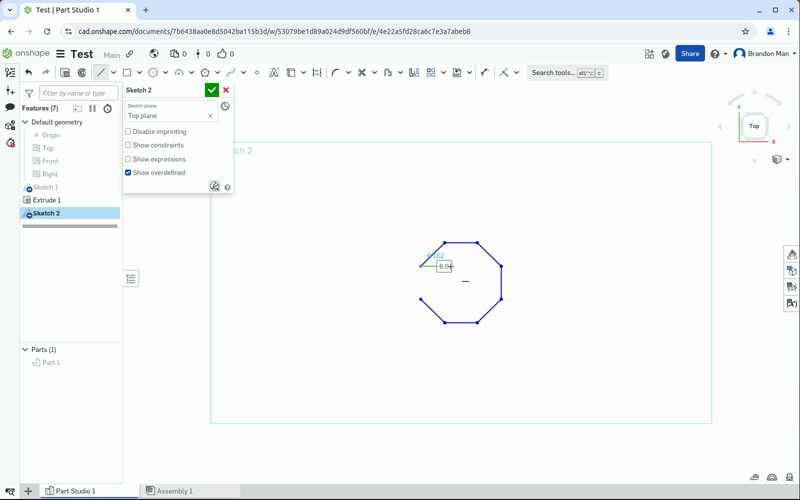
mouse_move(420, 299)
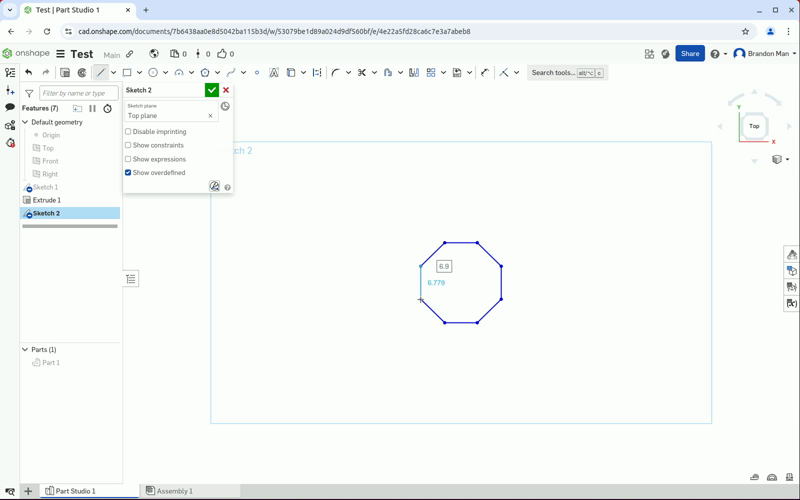
key_up(shift)
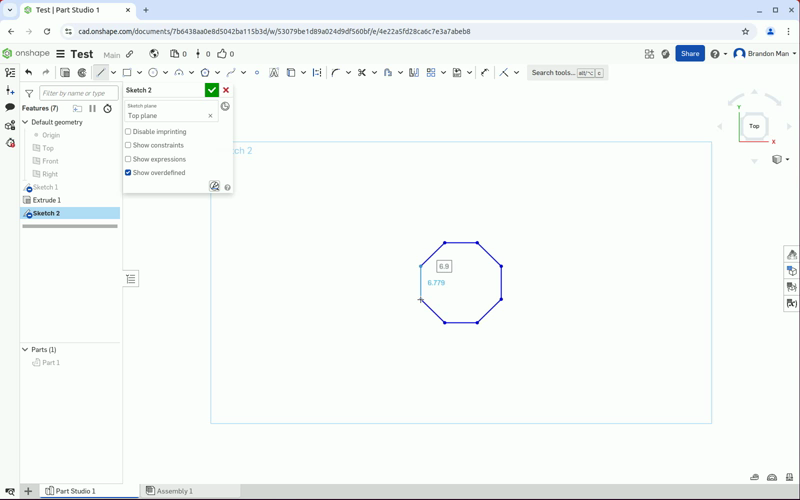
click(420, 299)
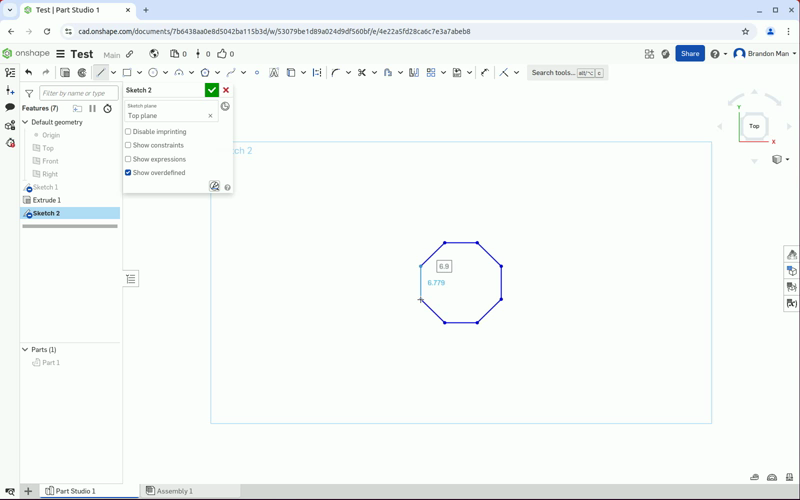
key(esc)
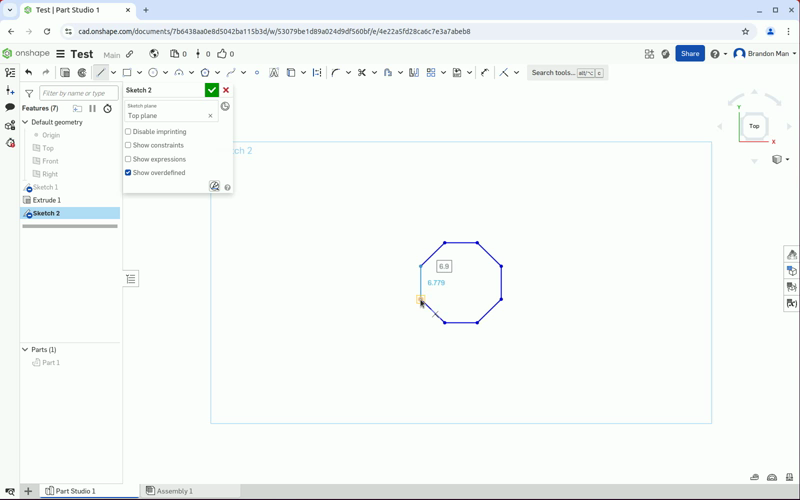
mouse_move(425, 297)
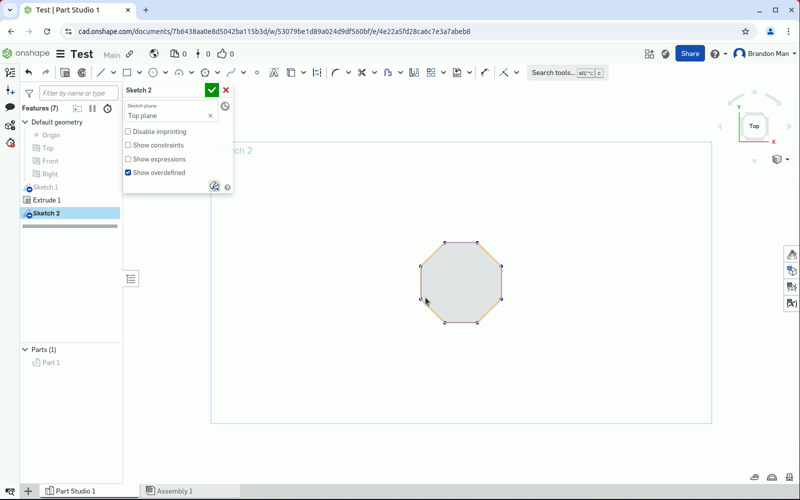
click(425, 297)
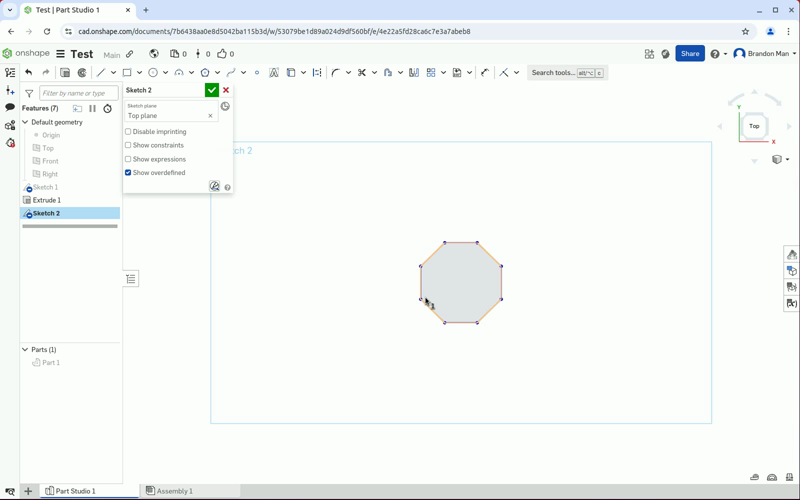
mouse_move(73, 352)
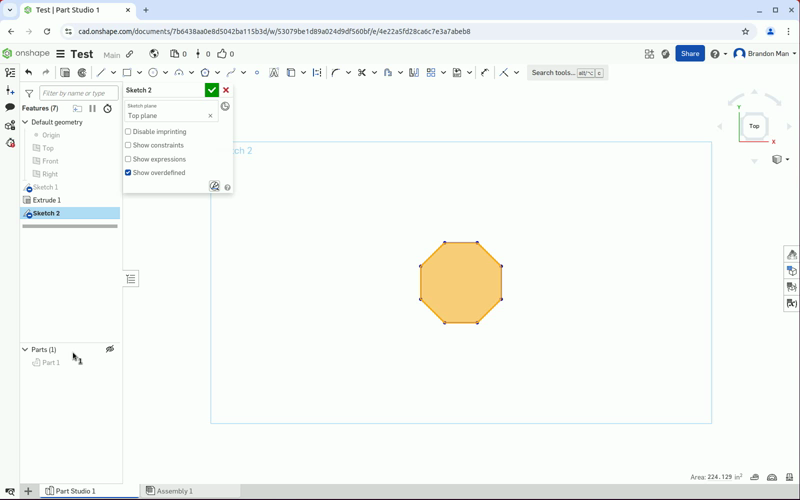
key(shift+y)
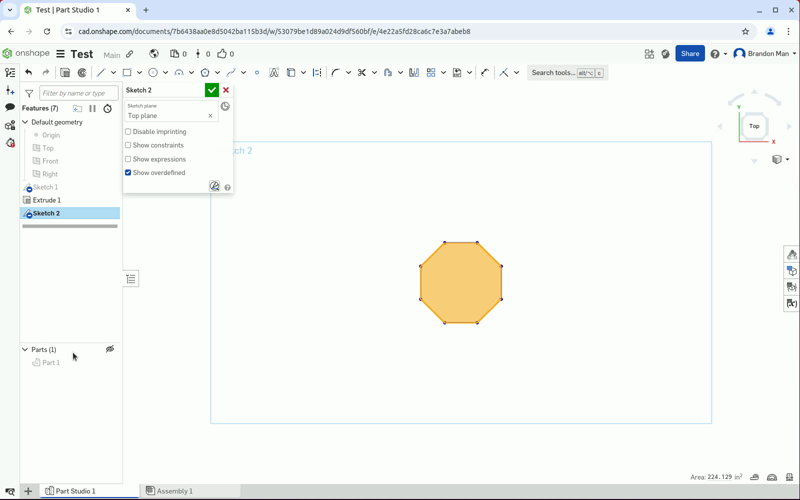
key(shift+e)
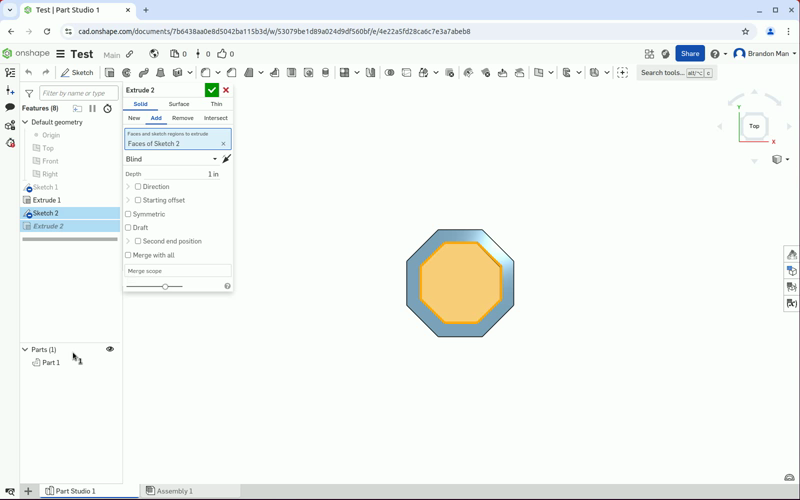
mouse_move(143, 106)
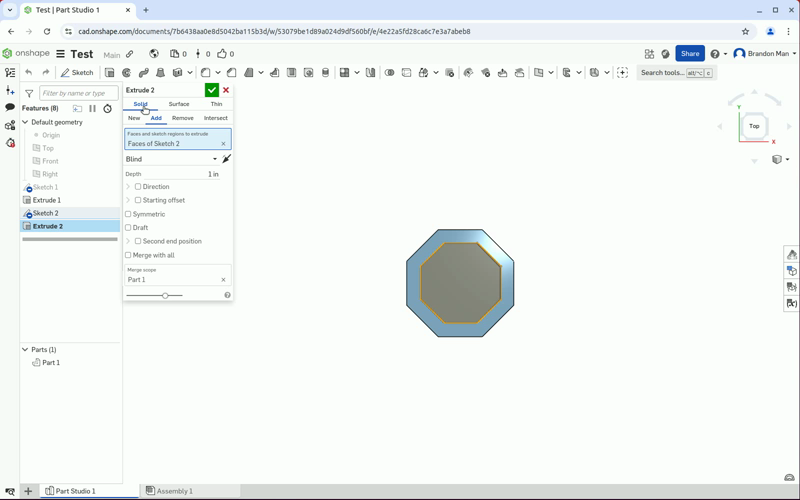
click(143, 106)
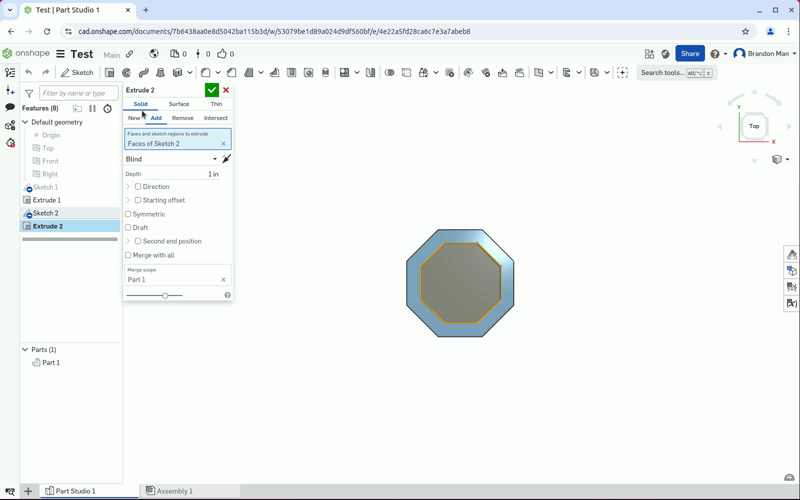
mouse_move(137, 120)
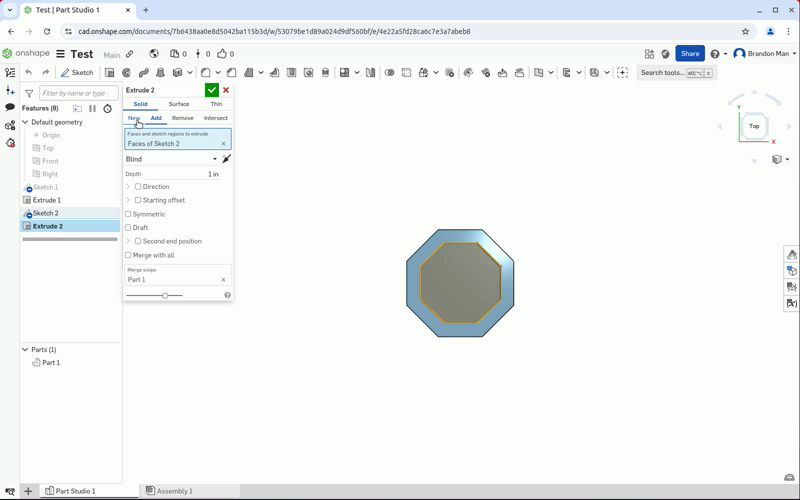
click(137, 120)
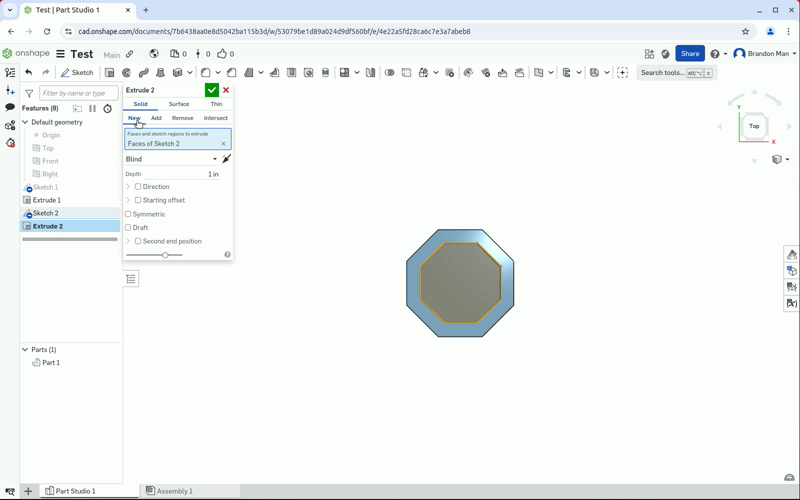
key(tab, 4)
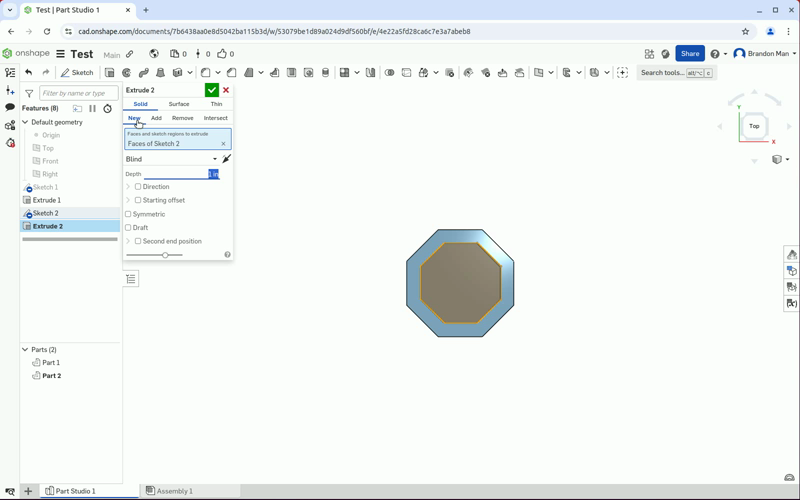
text(23.108)
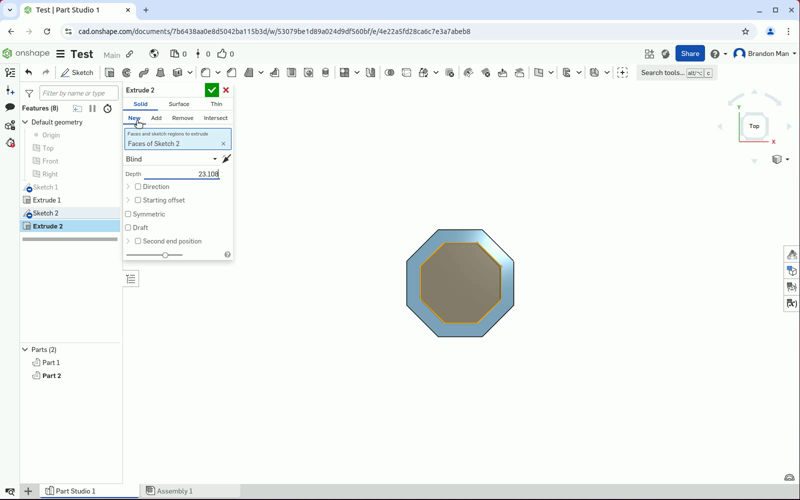
key(enter)
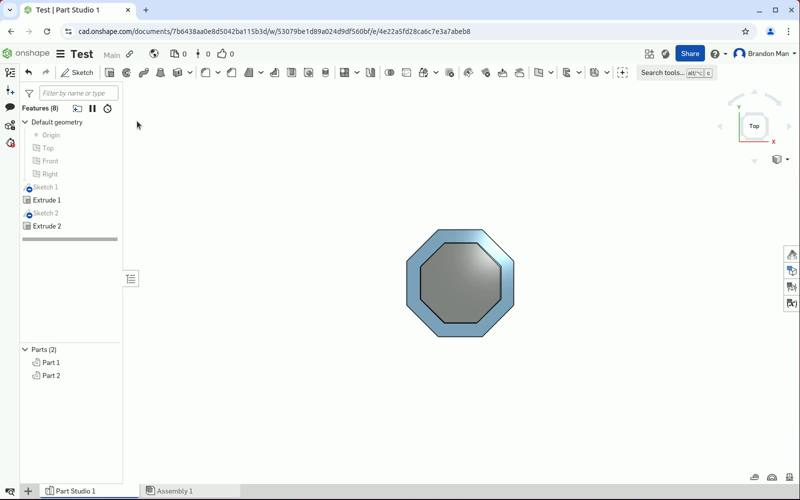
key(shift+h)
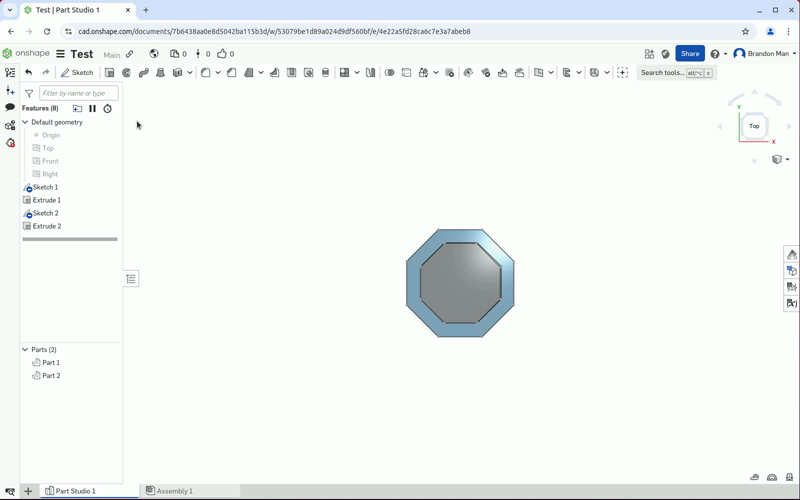
key(shift+h)
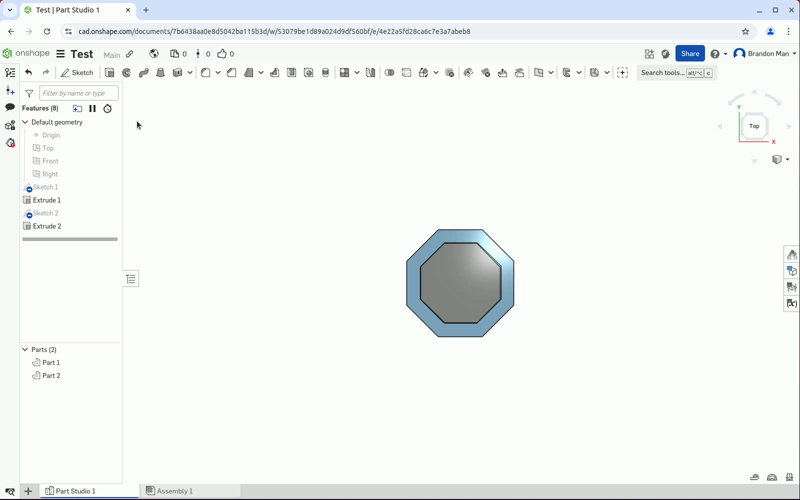
mouse_move(73, 189)
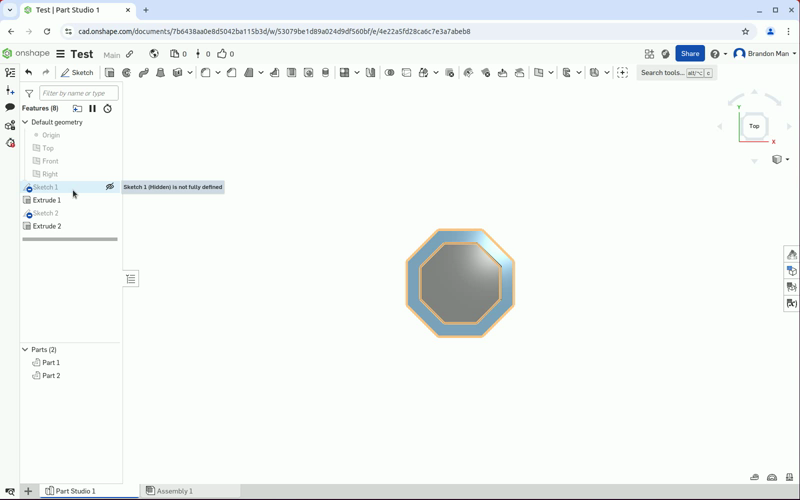
click(73, 189)
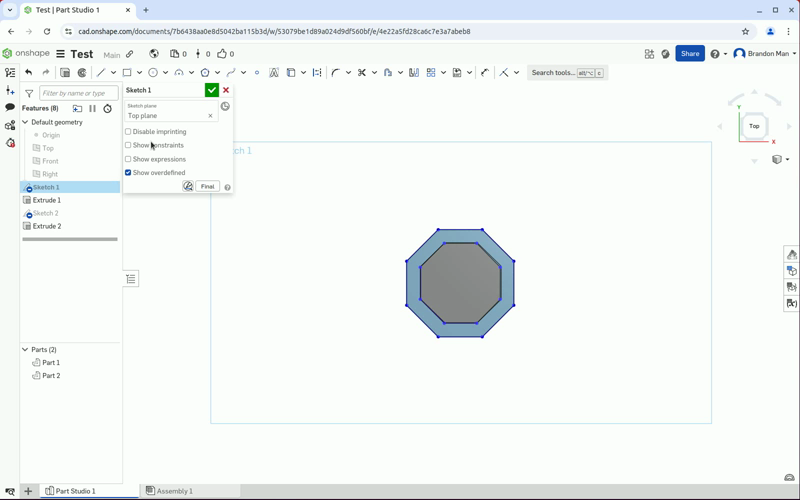
mouse_move(229, 92)
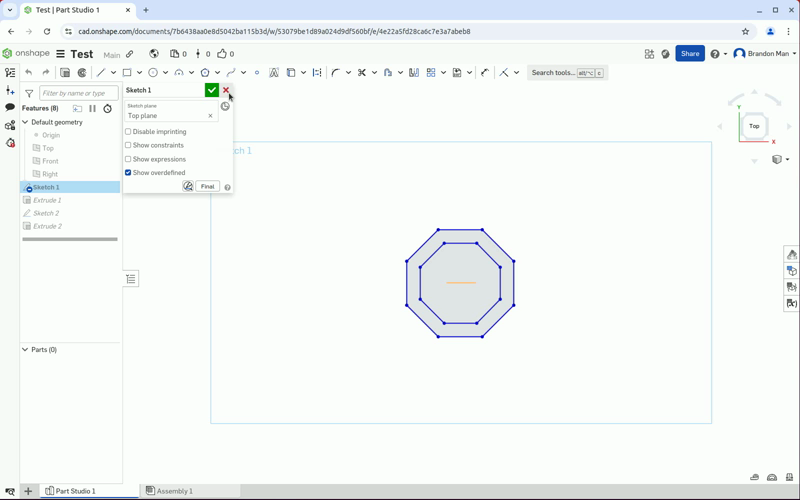
click(229, 92)
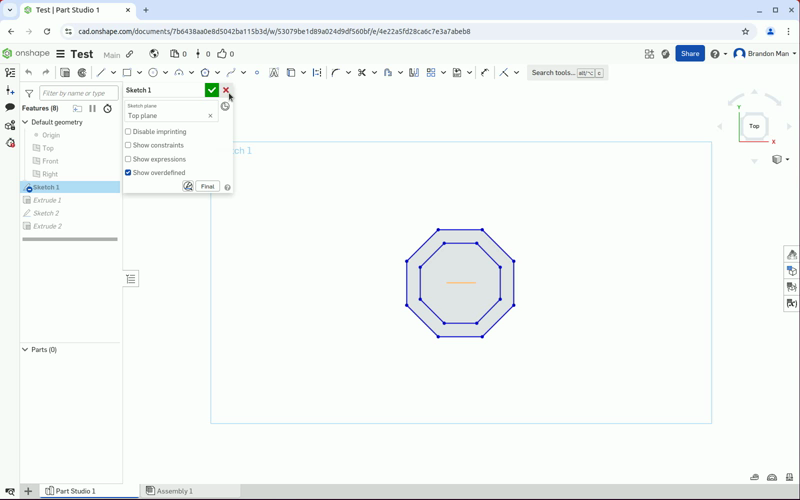
key(shift+s)
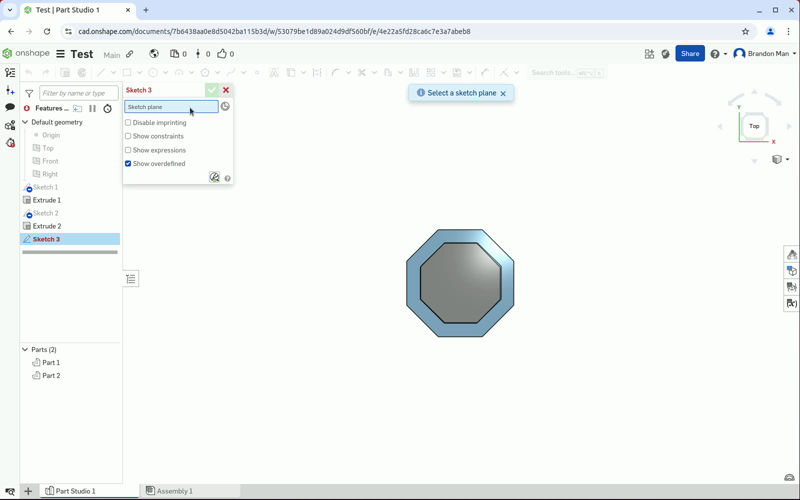
mouse_move(73, 150)
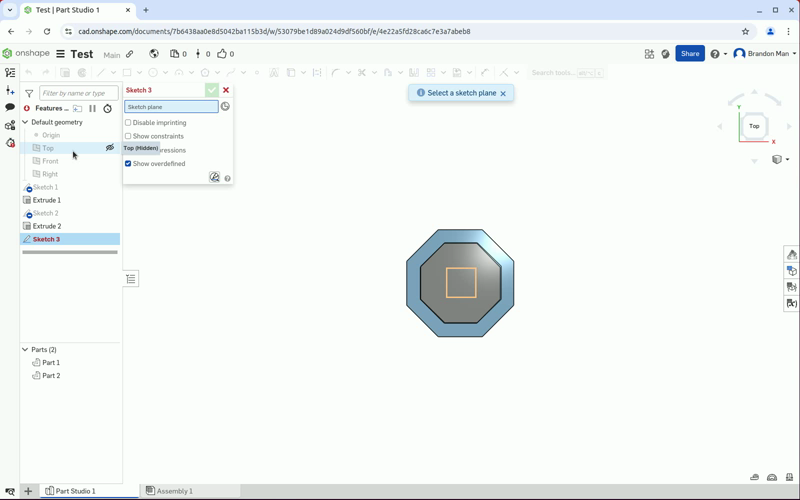
click(73, 150)
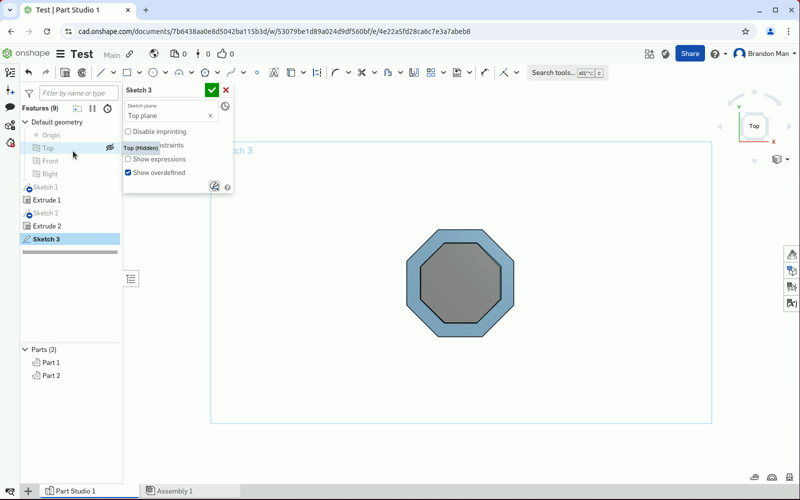
mouse_move(73, 352)
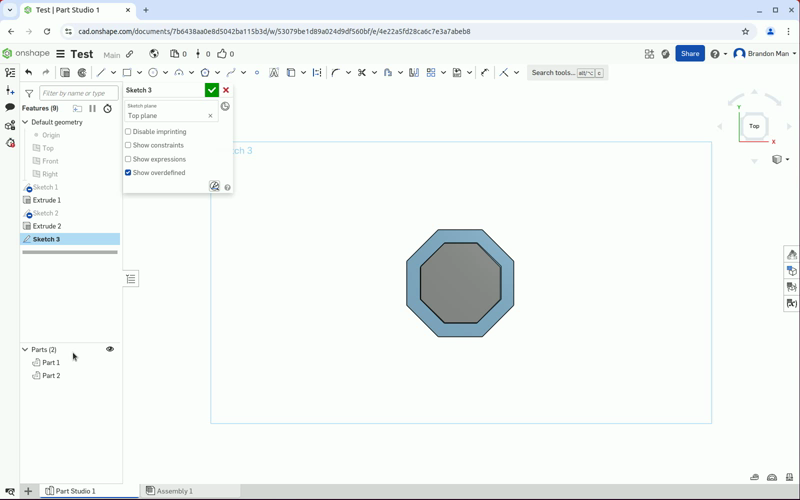
key(y)
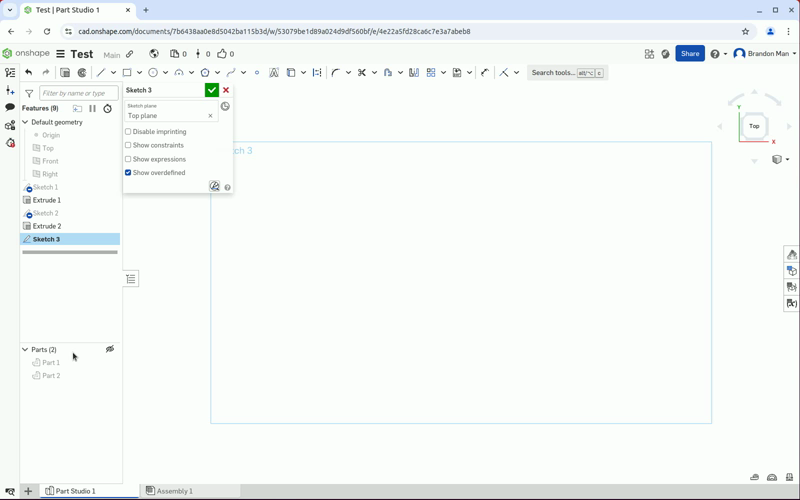
key(l)
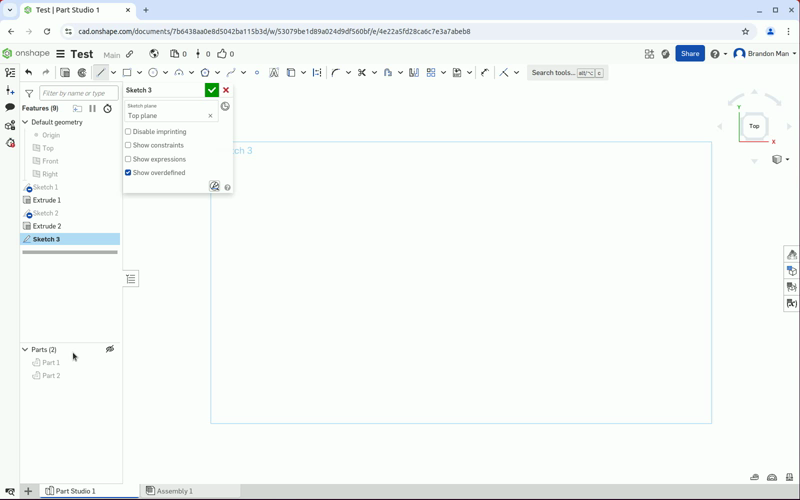
key_down(shift)
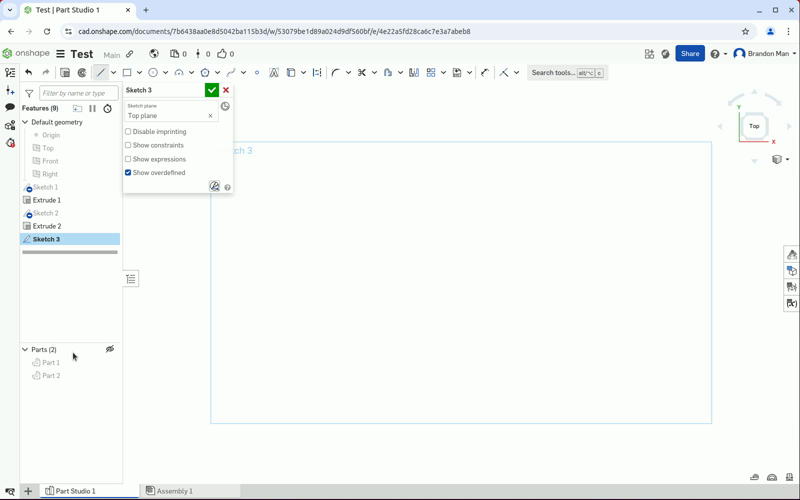
mouse_move(420, 299)
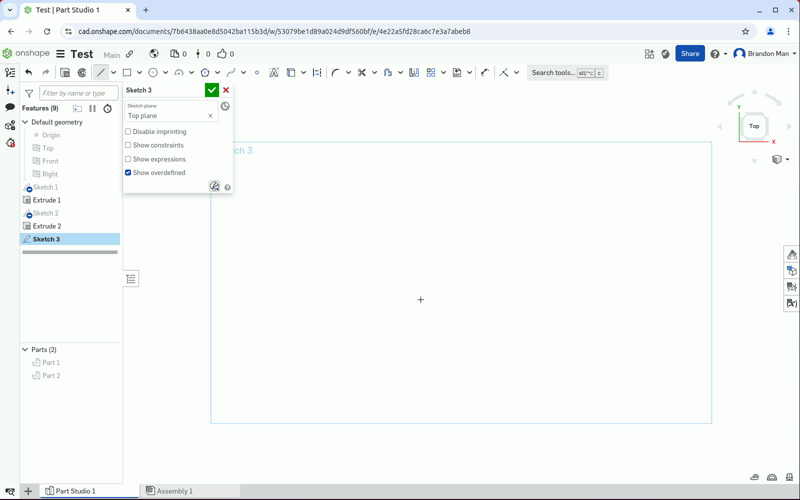
click(420, 299)
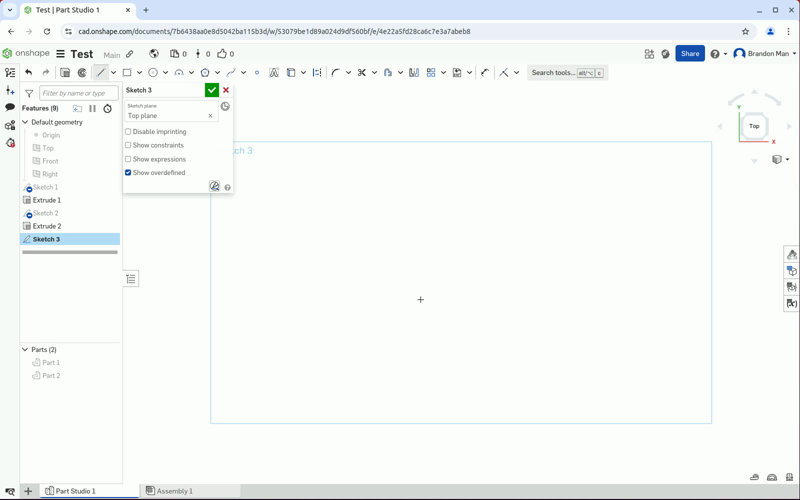
key_up(shift)
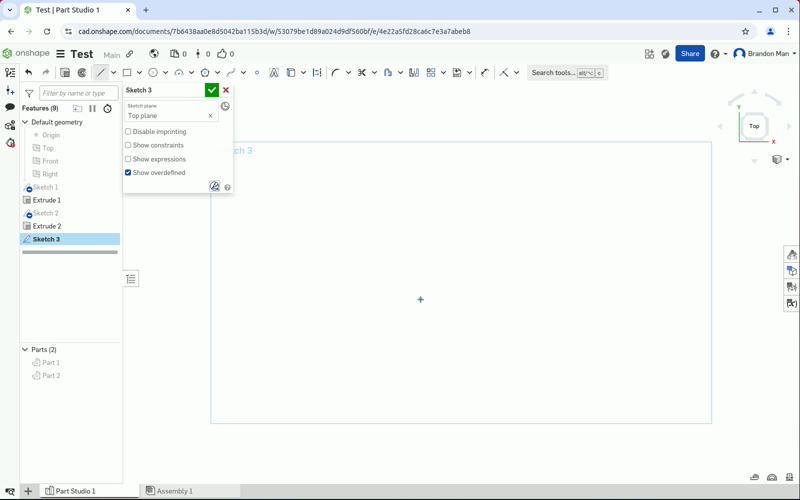
key_down(shift)
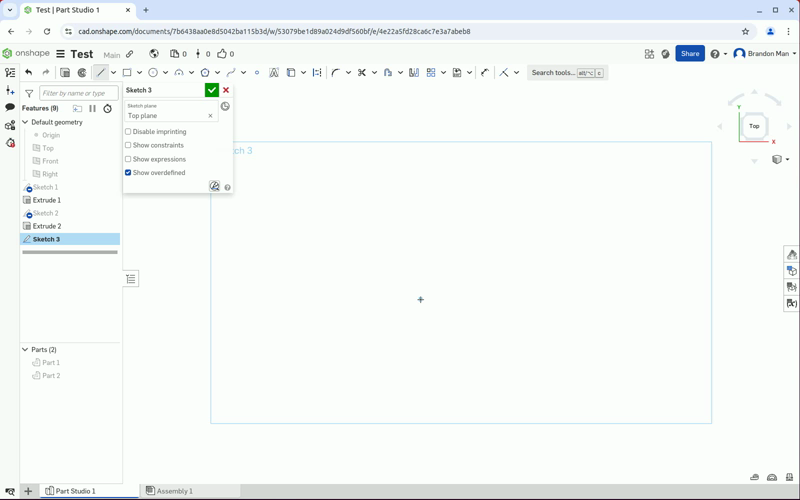
mouse_move(450, 299)
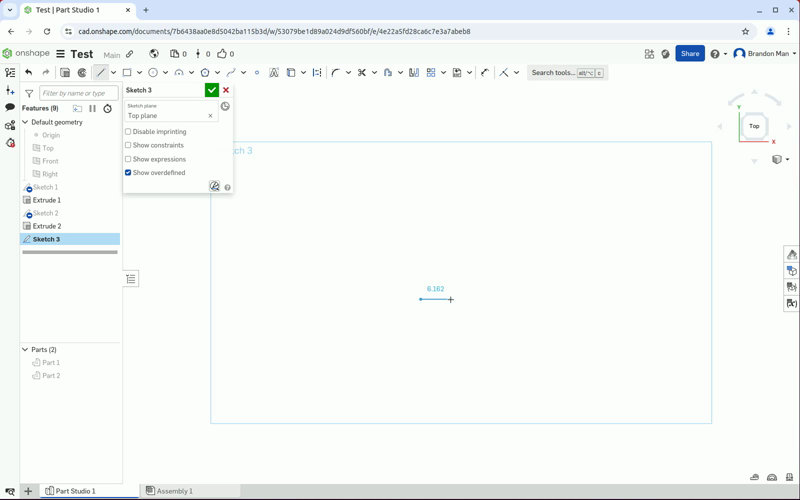
mouse_move(444, 322)
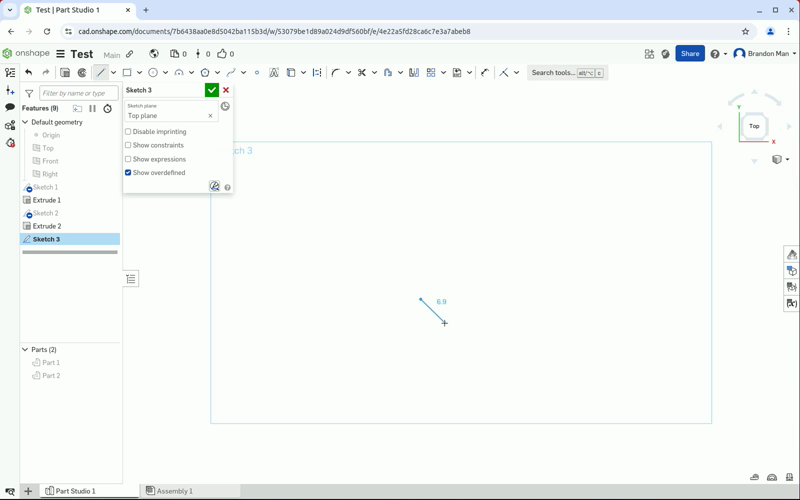
click(444, 322)
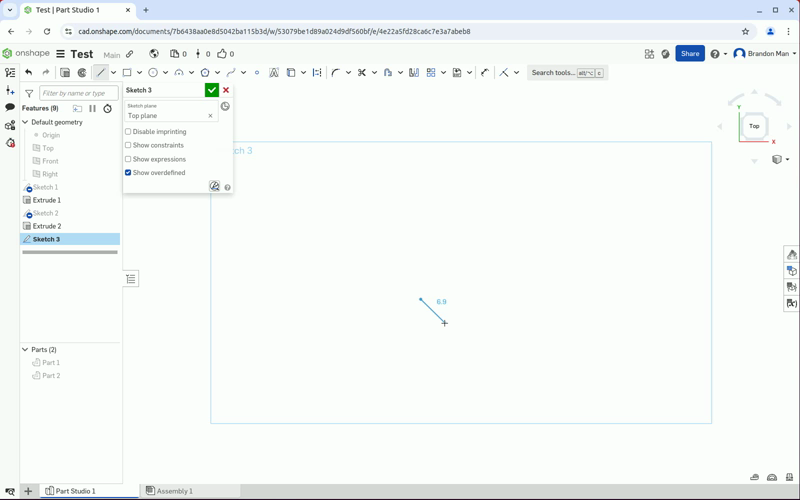
key_up(shift)
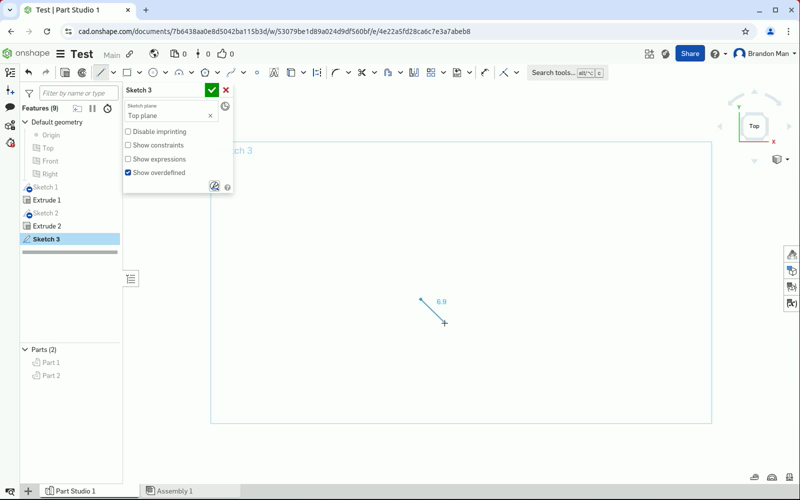
key_down(shift)
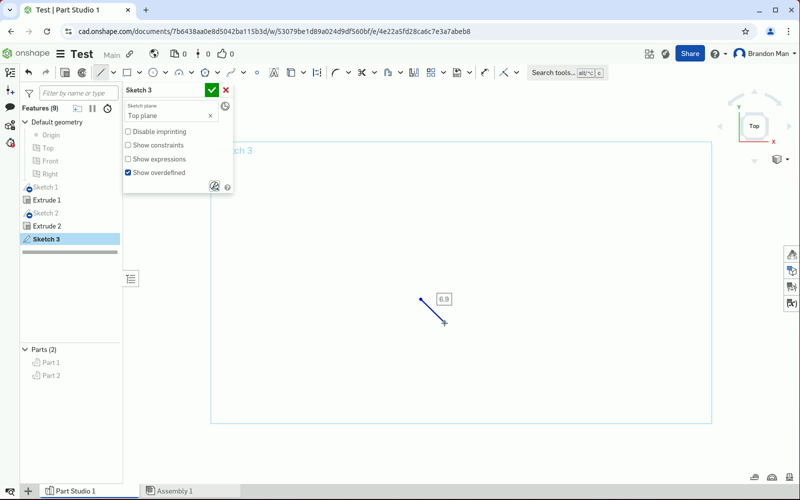
mouse_move(474, 322)
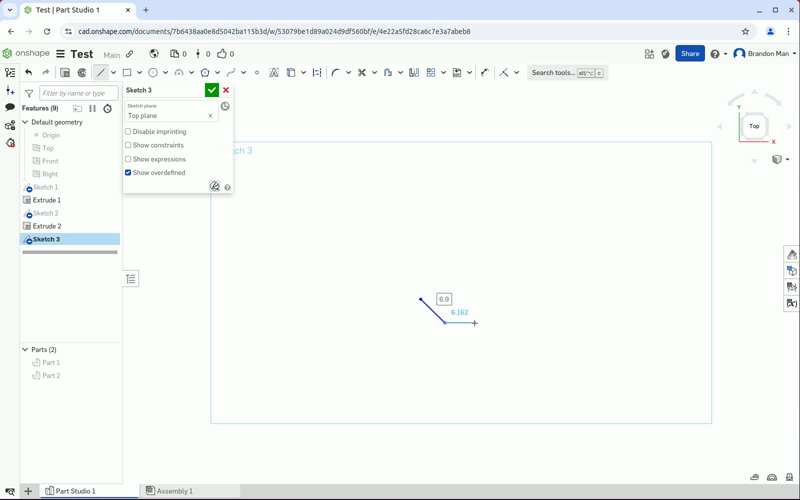
mouse_move(477, 322)
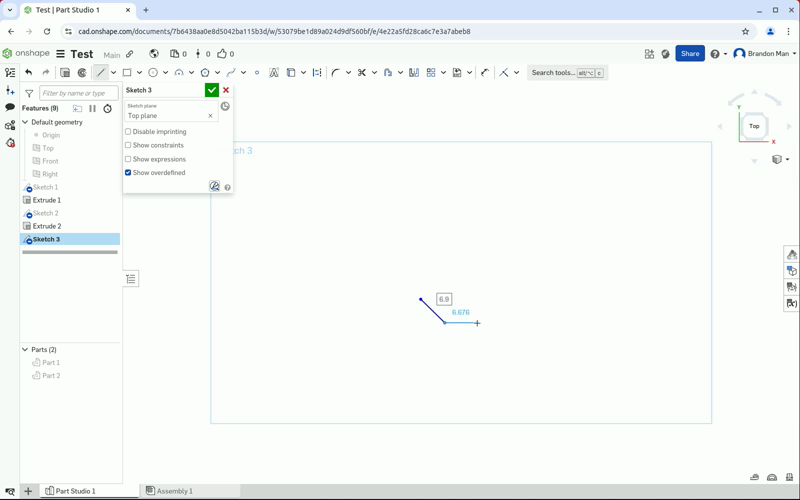
click(477, 322)
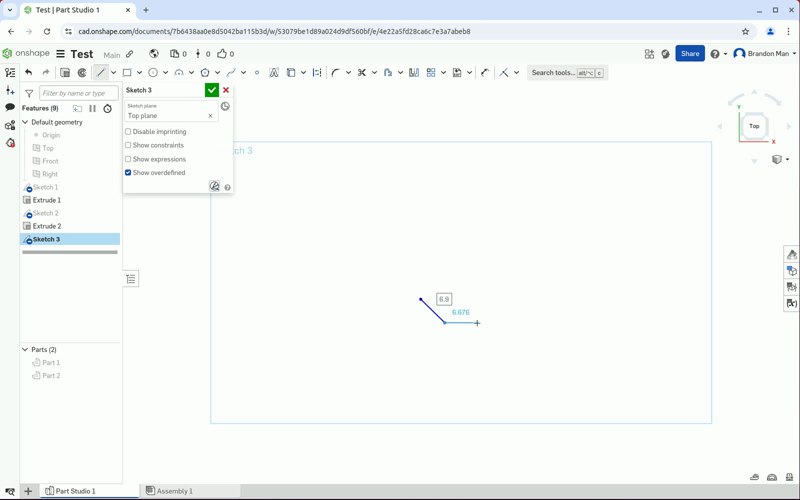
key_up(shift)
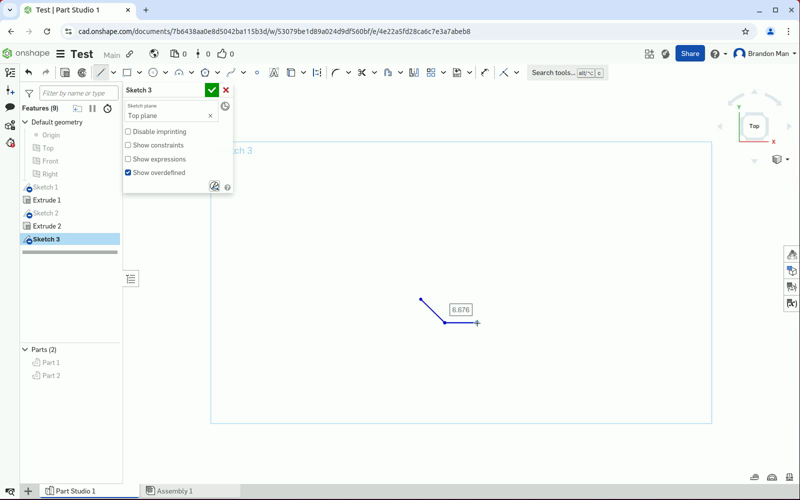
key_down(shift)
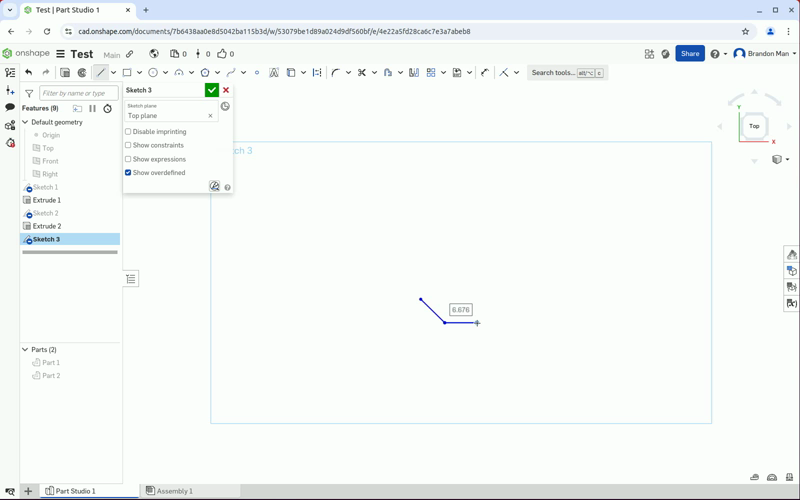
mouse_move(507, 322)
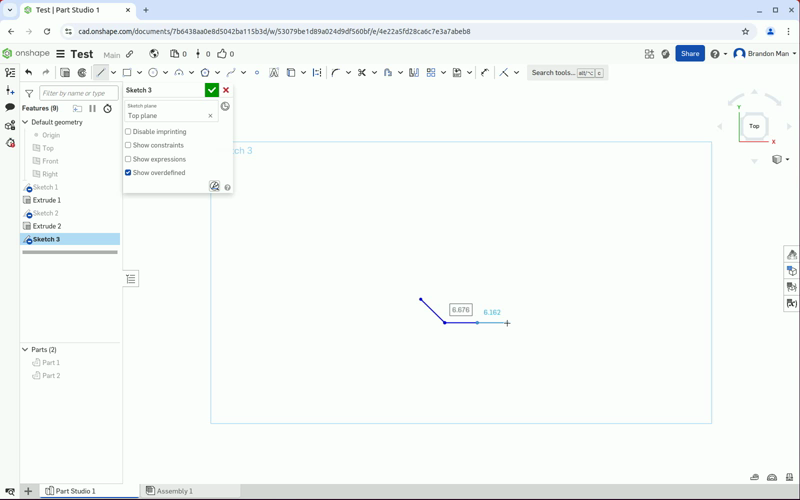
mouse_move(501, 299)
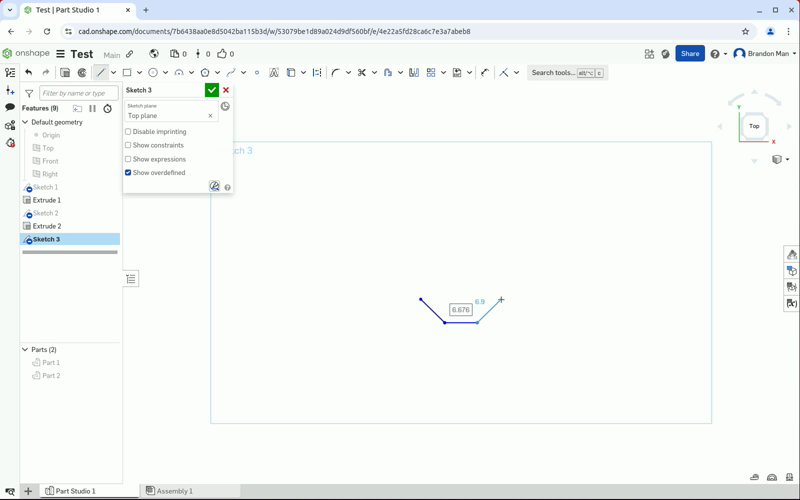
click(501, 299)
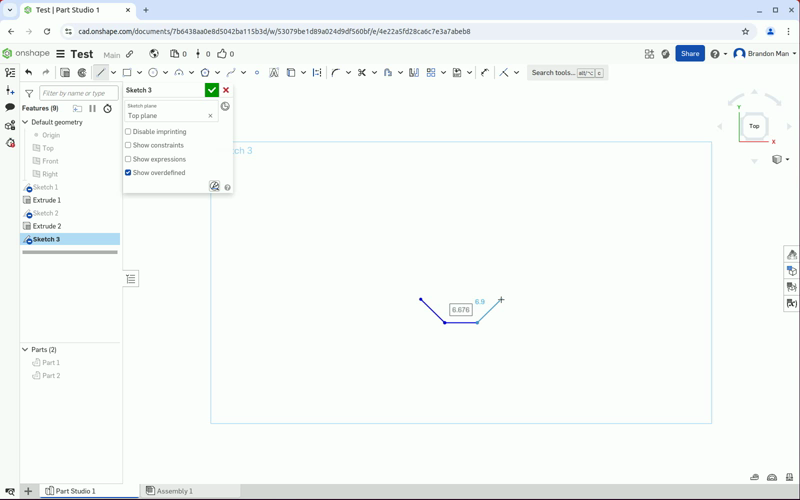
key_up(shift)
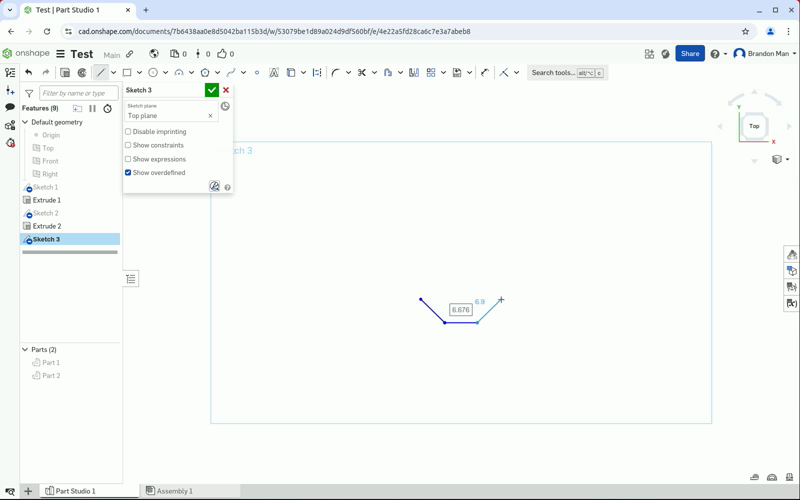
key_down(shift)
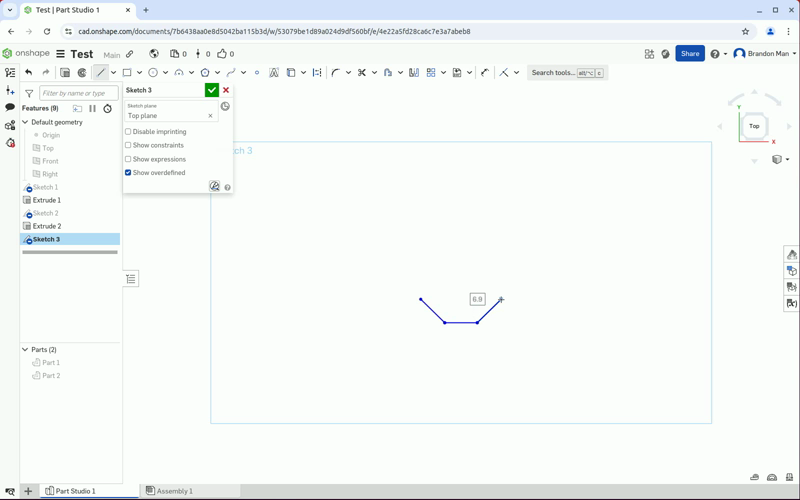
mouse_move(531, 299)
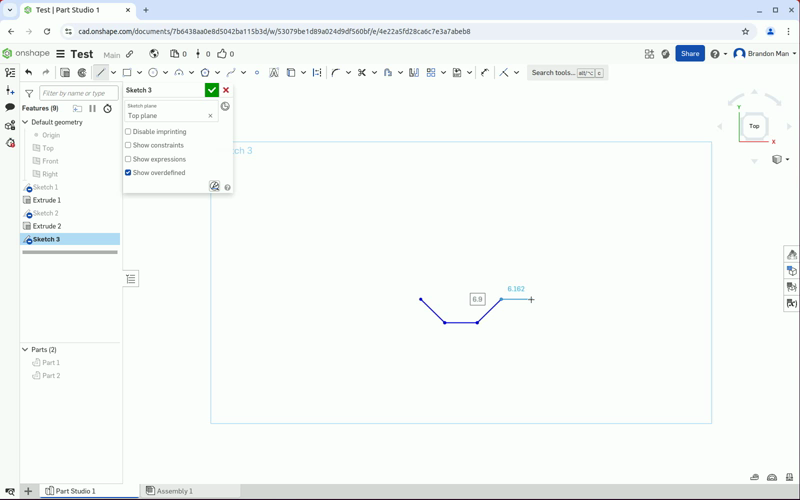
mouse_move(501, 266)
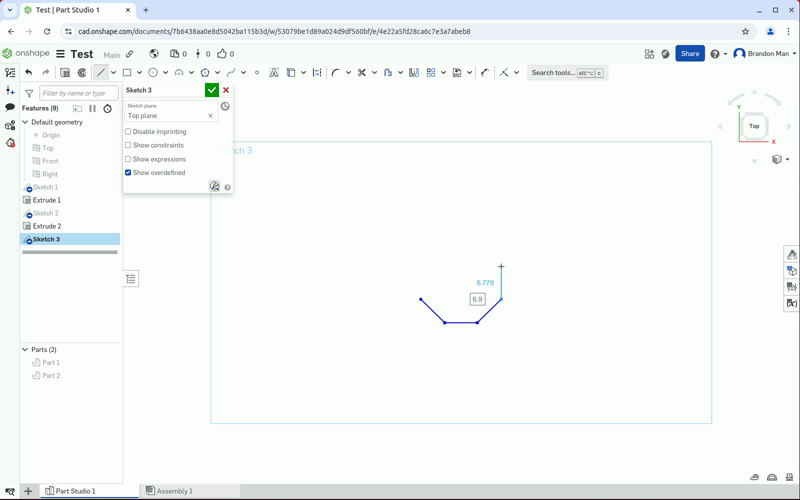
click(501, 266)
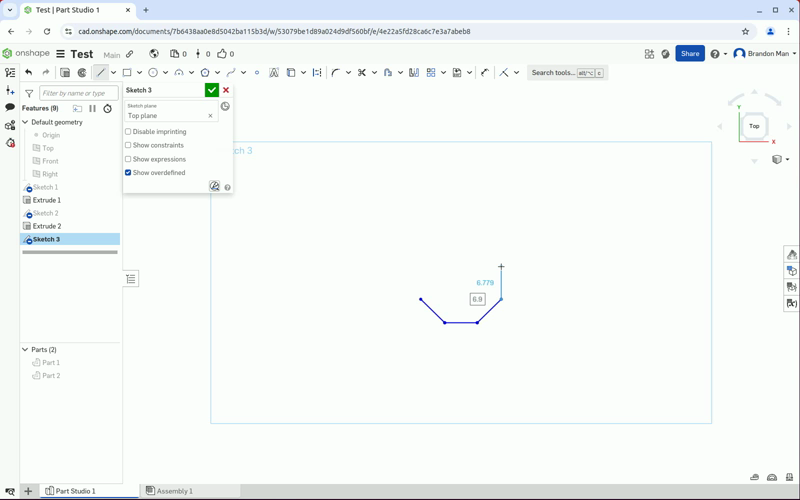
key_up(shift)
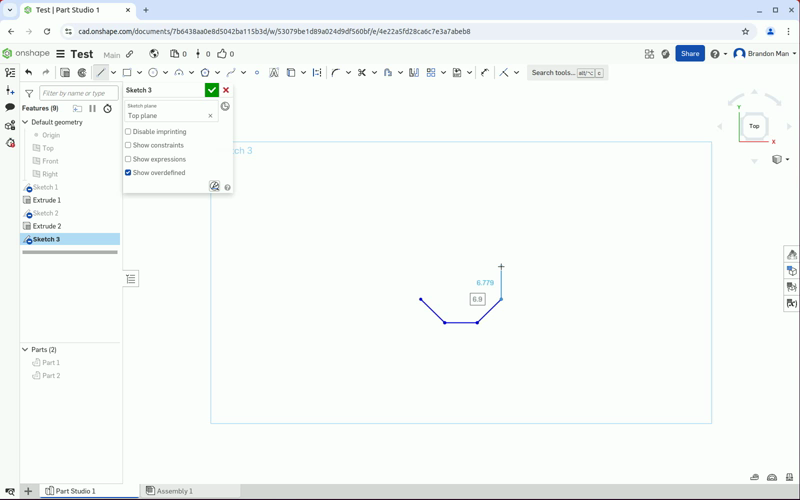
key_down(shift)
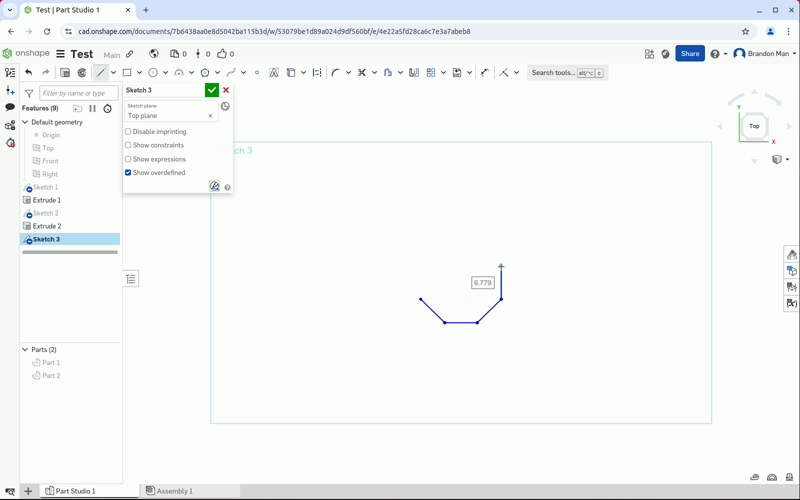
mouse_move(531, 266)
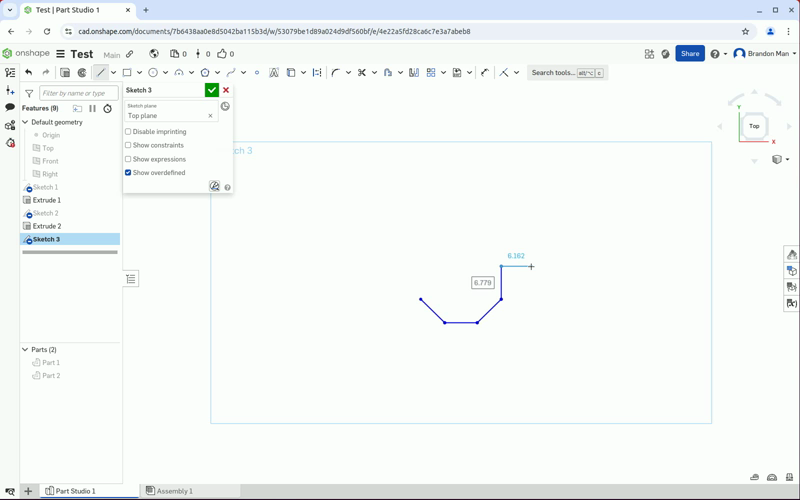
mouse_move(477, 242)
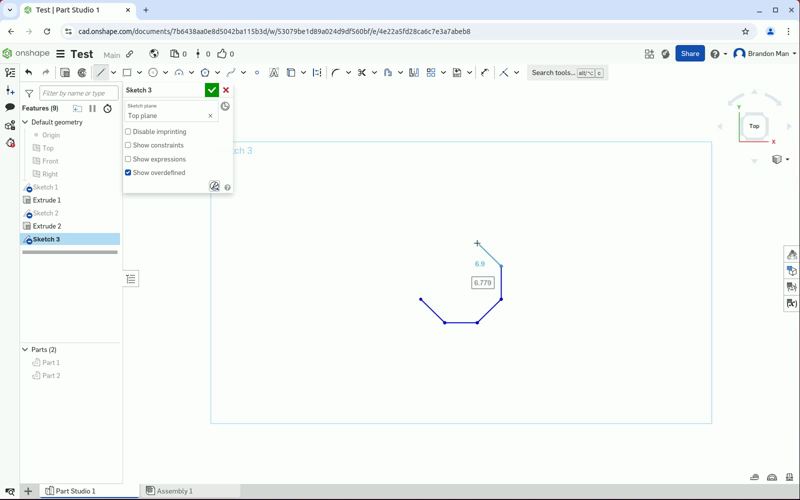
click(477, 242)
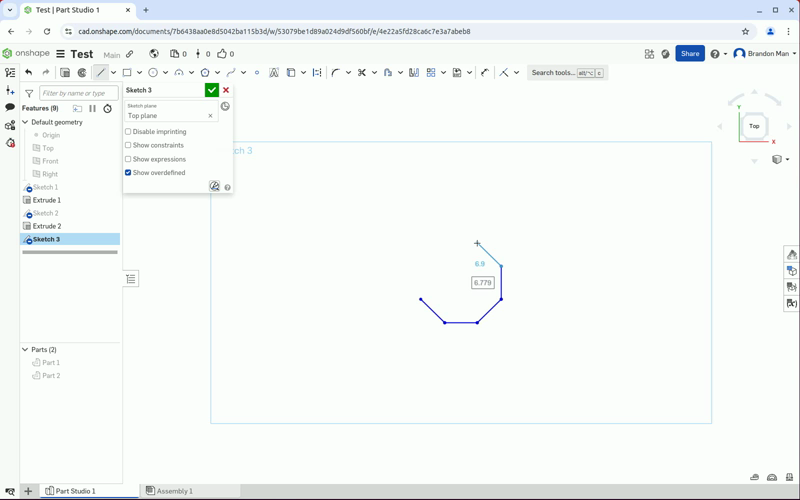
key_up(shift)
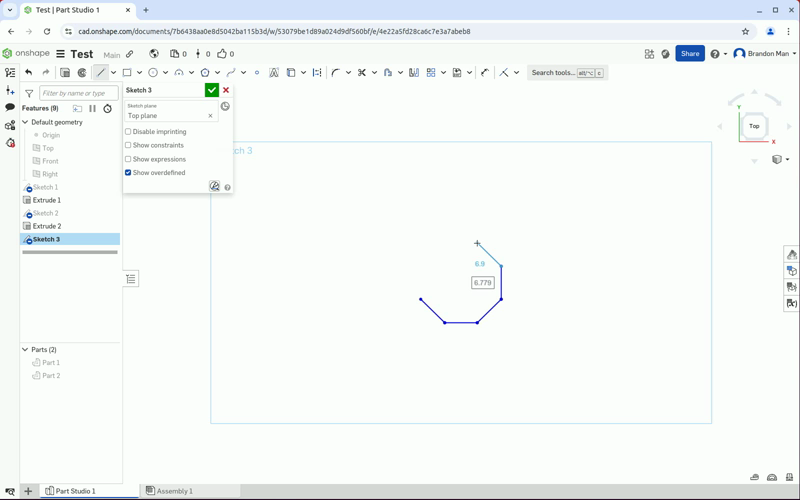
key_down(shift)
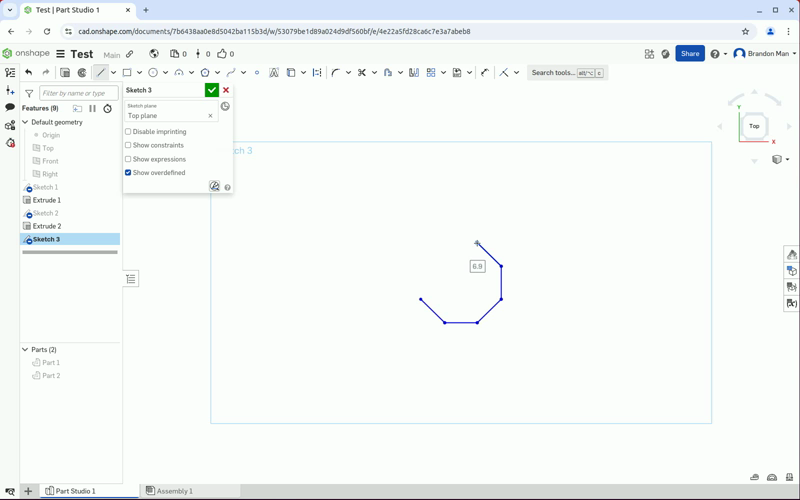
mouse_move(507, 242)
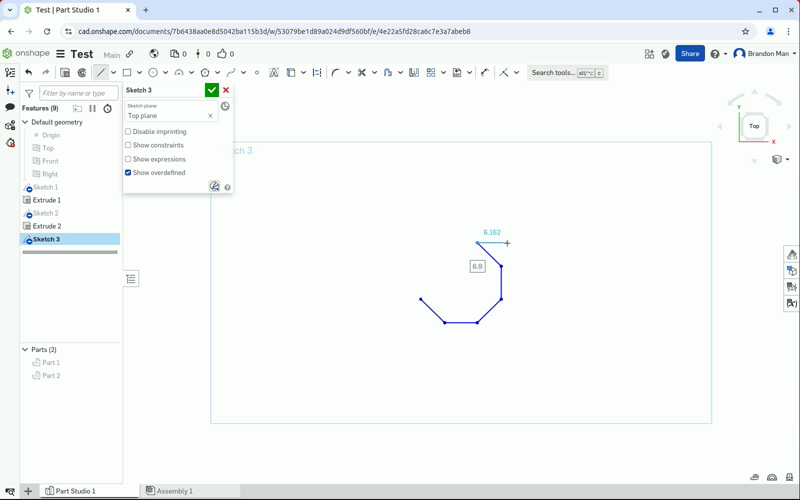
mouse_move(444, 242)
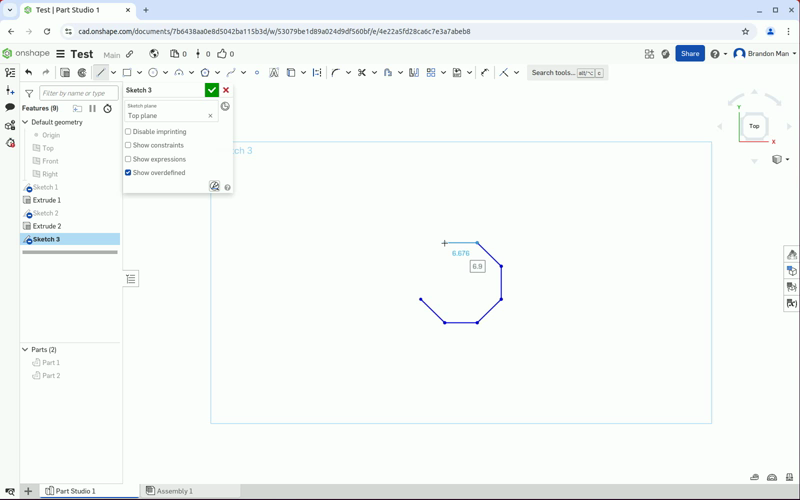
click(444, 242)
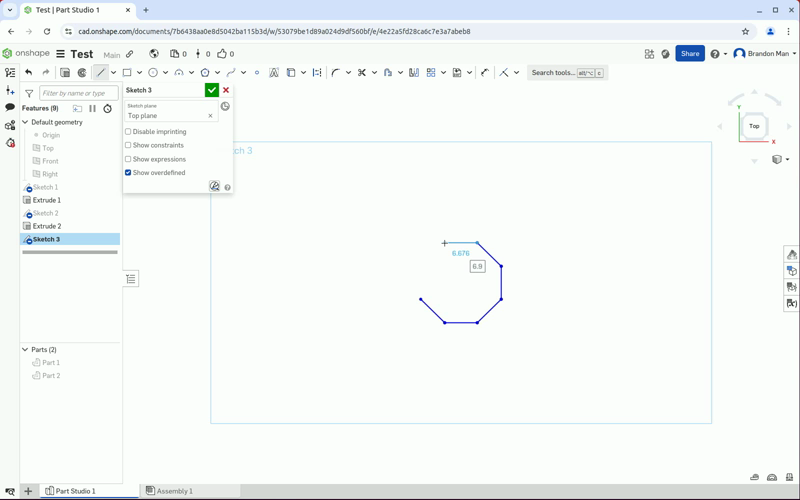
key_up(shift)
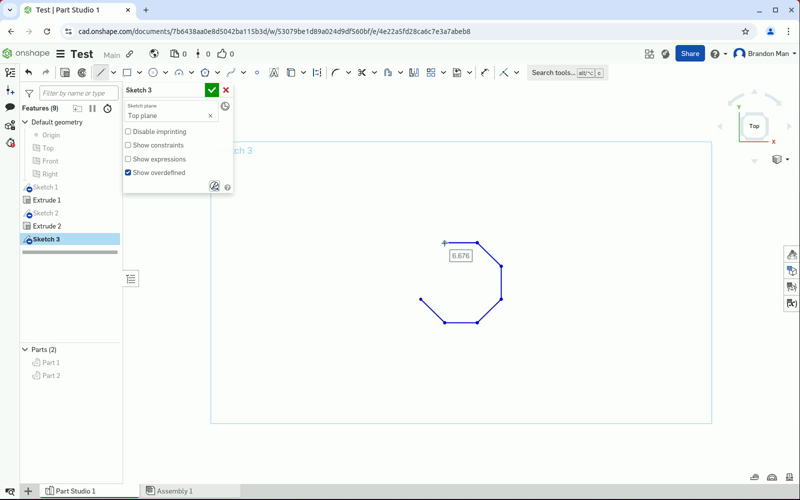
key_down(shift)
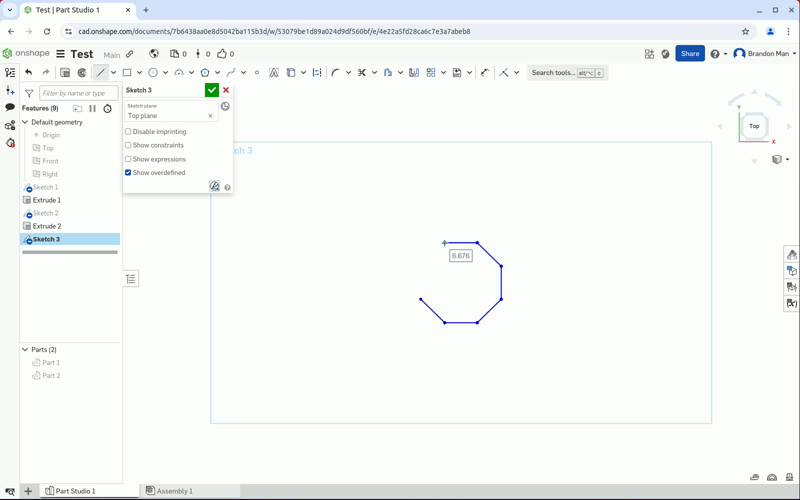
mouse_move(474, 242)
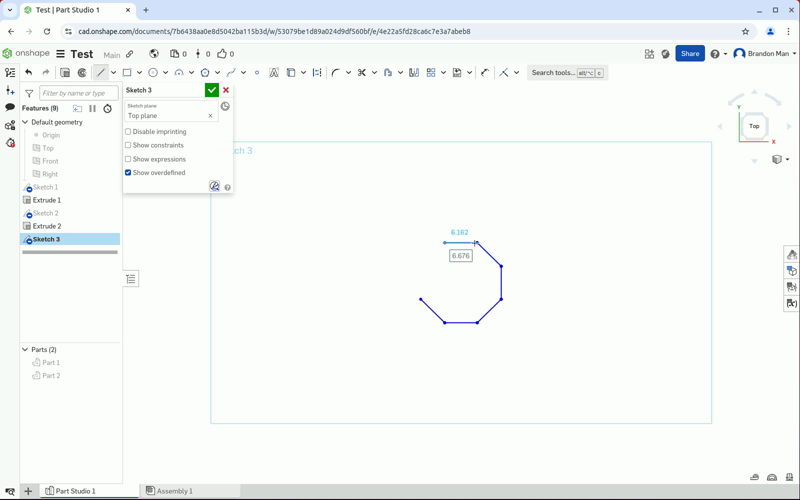
mouse_move(420, 266)
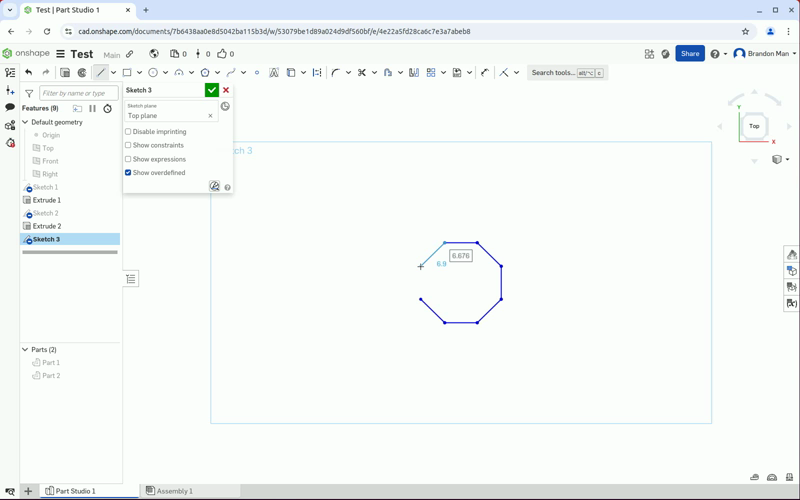
click(420, 266)
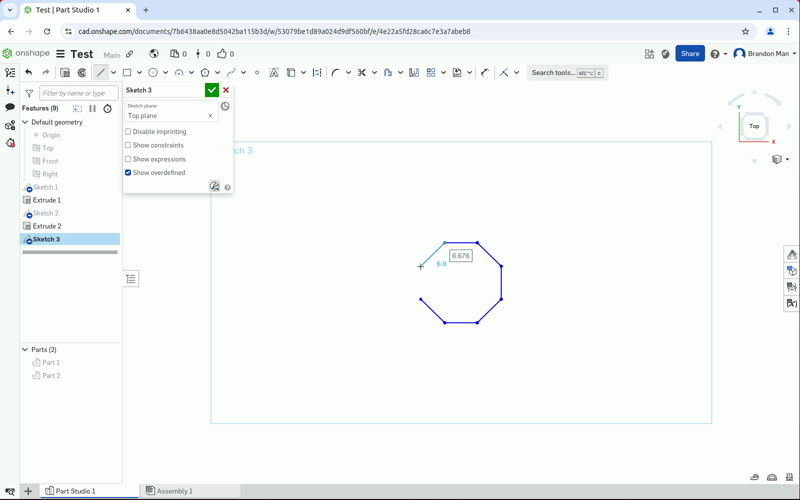
key_up(shift)
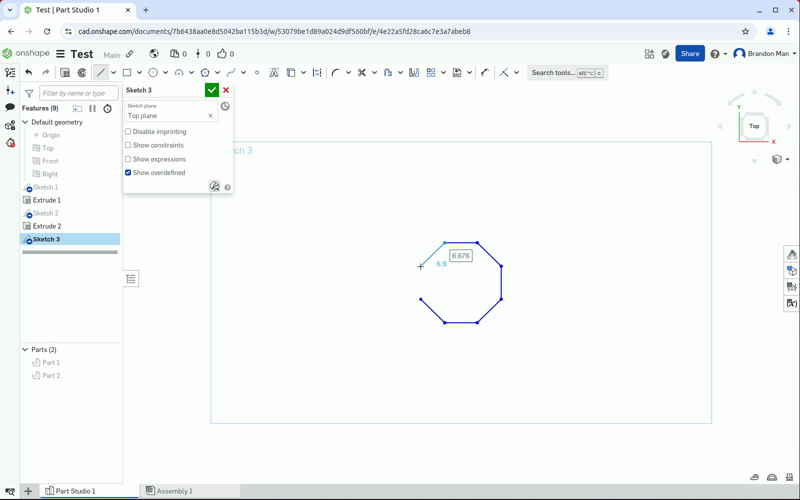
mouse_move(450, 266)
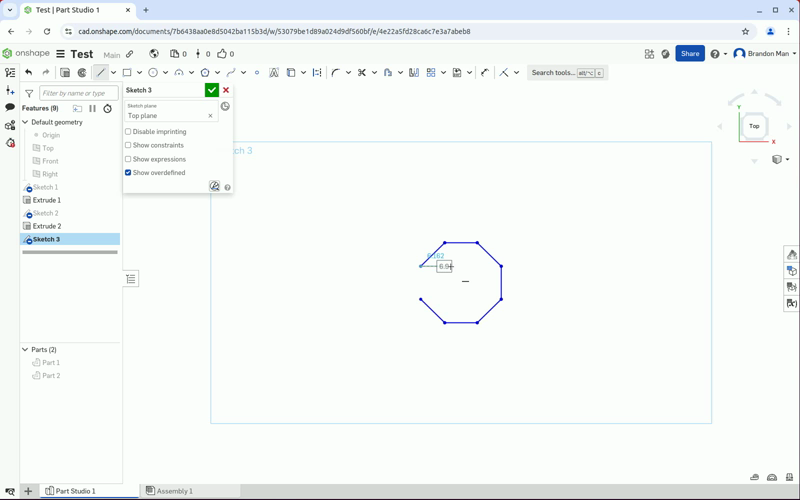
key_down(shift)
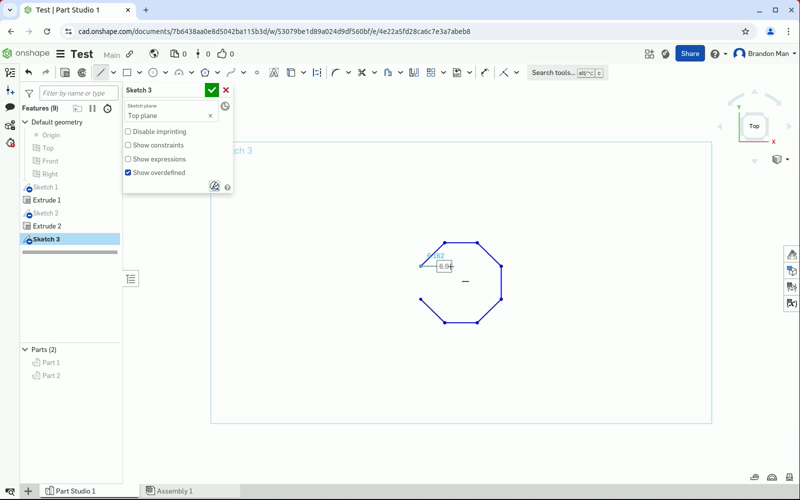
mouse_move(420, 299)
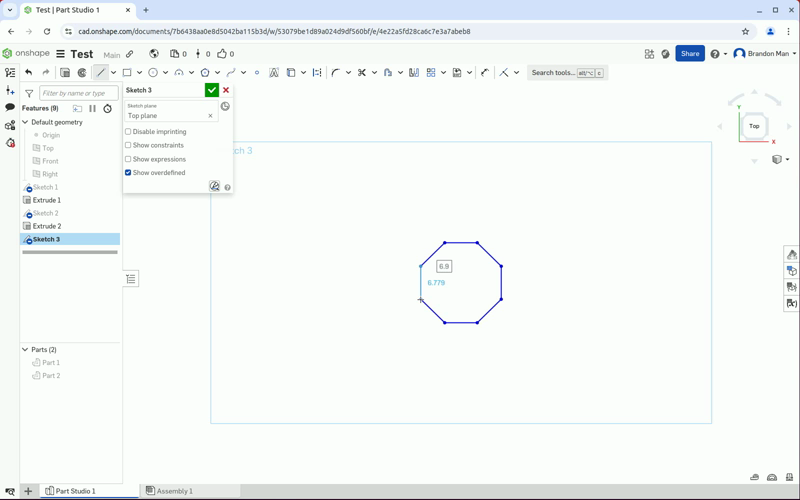
key_up(shift)
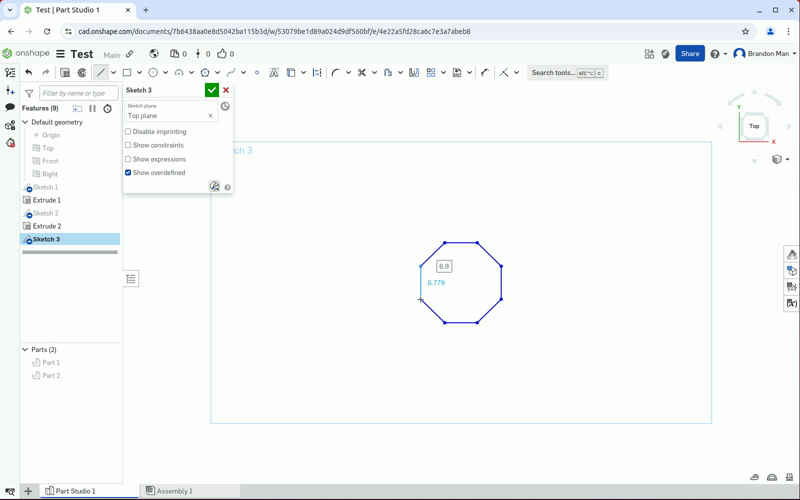
click(420, 299)
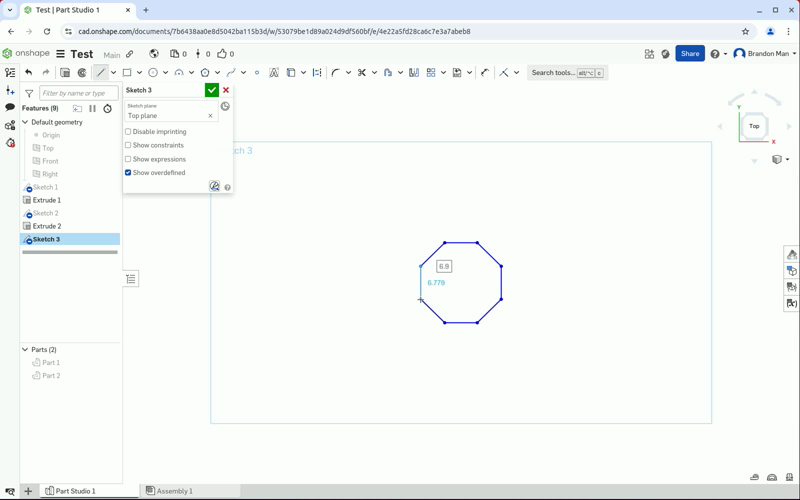
key(esc)
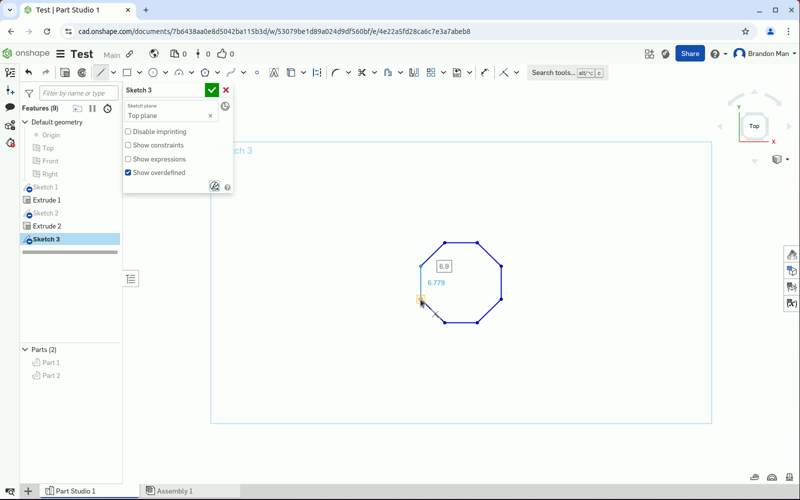
mouse_move(483, 254)
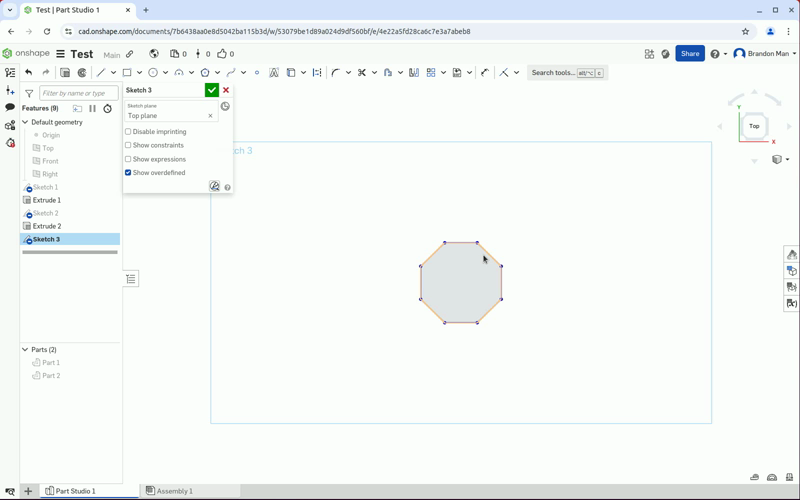
click(483, 254)
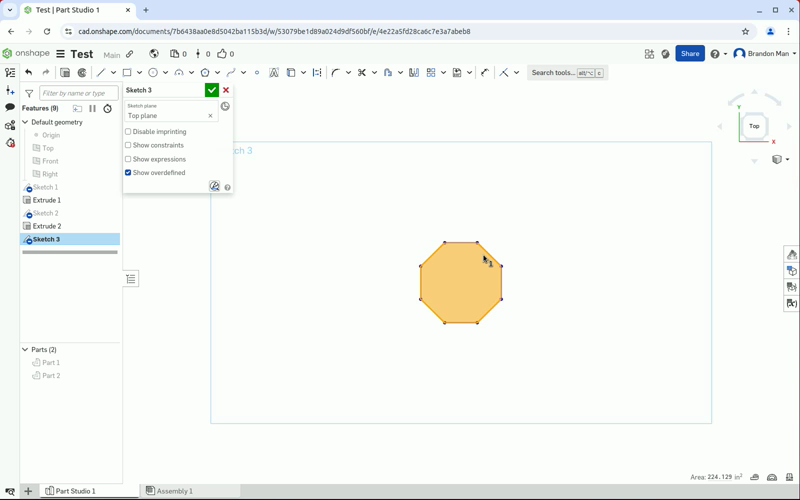
mouse_move(73, 352)
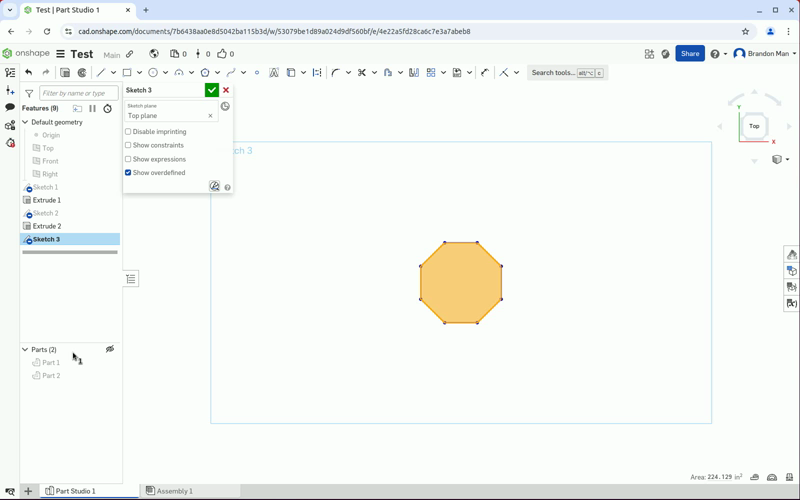
key(shift+y)
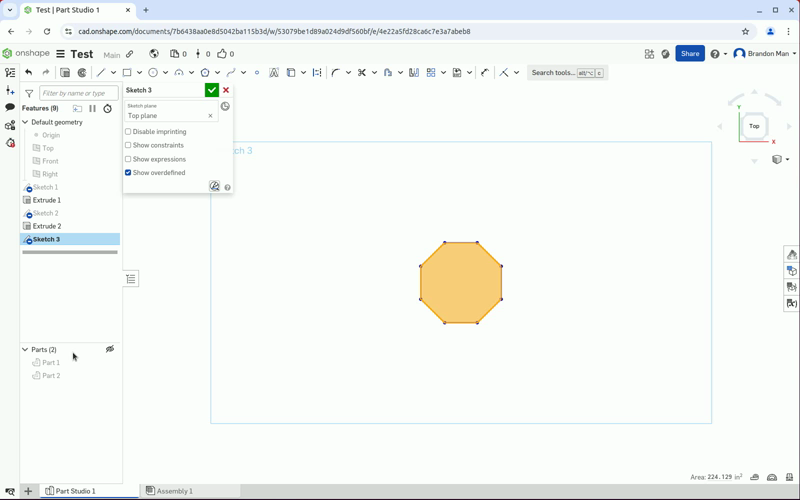
key(shift+e)
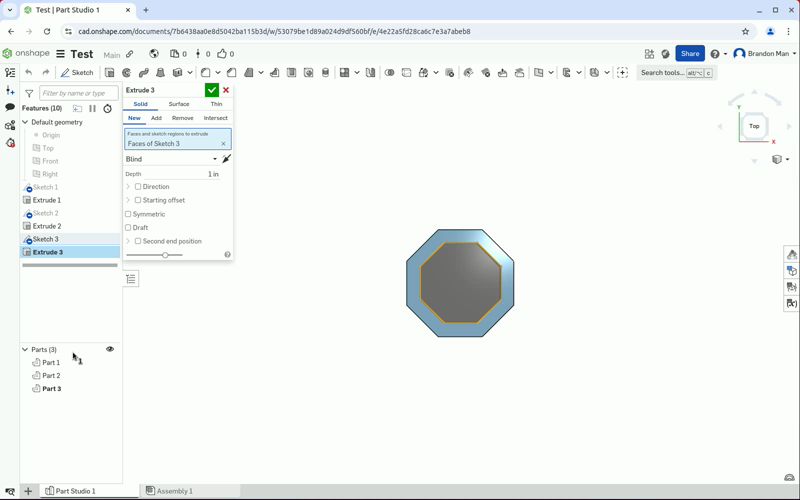
mouse_move(143, 106)
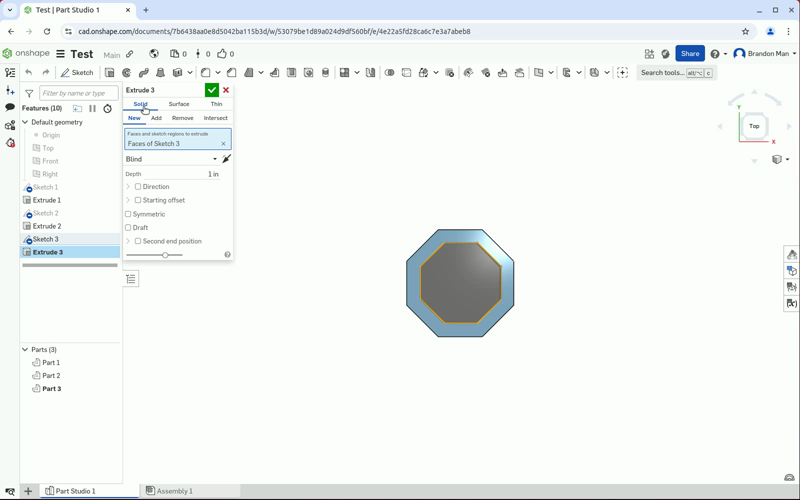
click(143, 106)
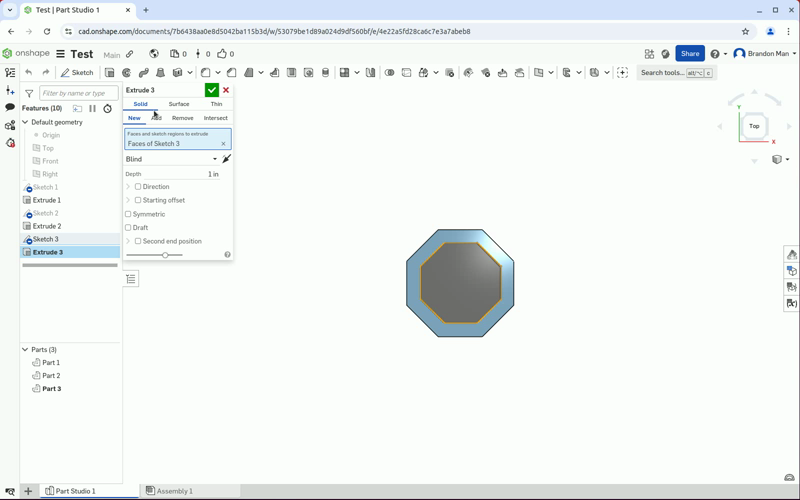
mouse_move(186, 120)
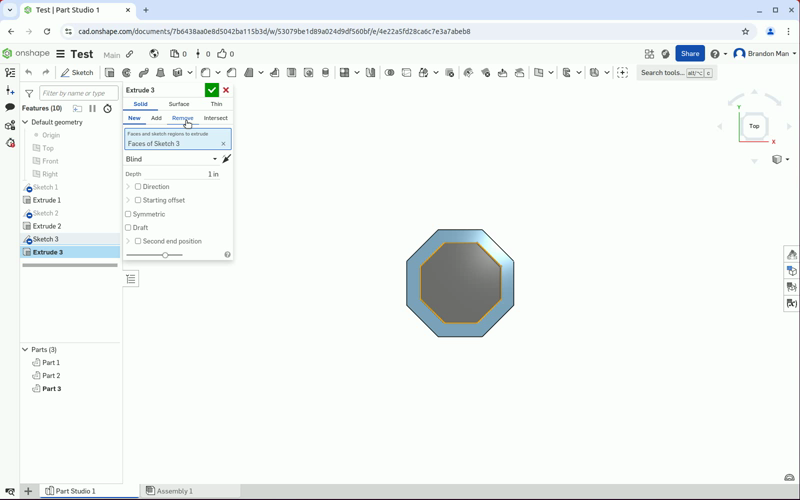
click(186, 120)
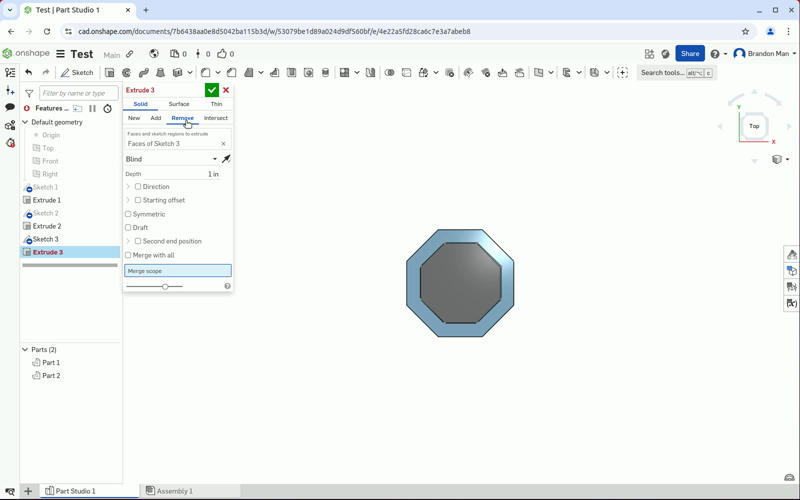
key(tab, 4)
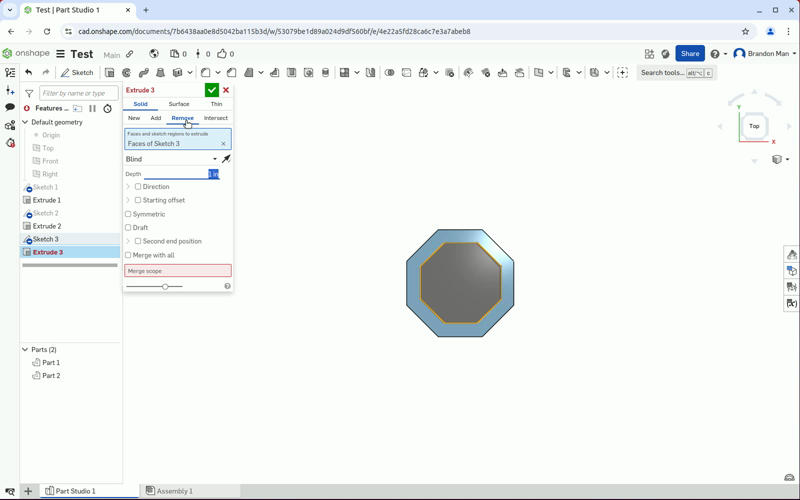
text(-17.572)
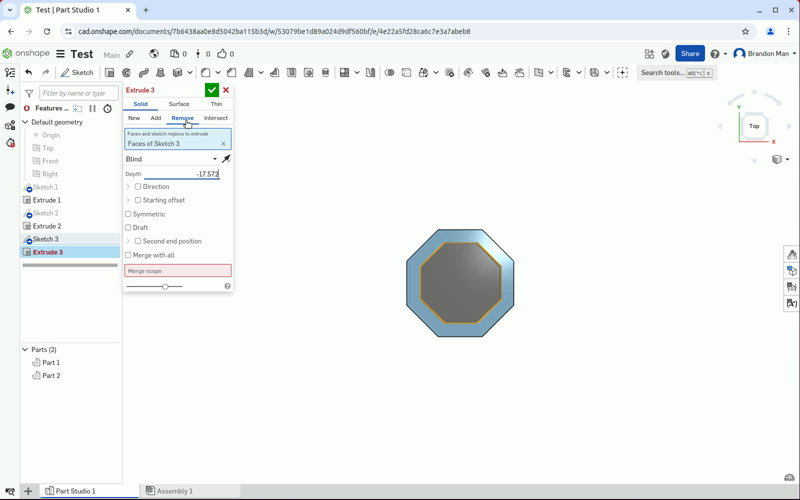
key(tab, 6)
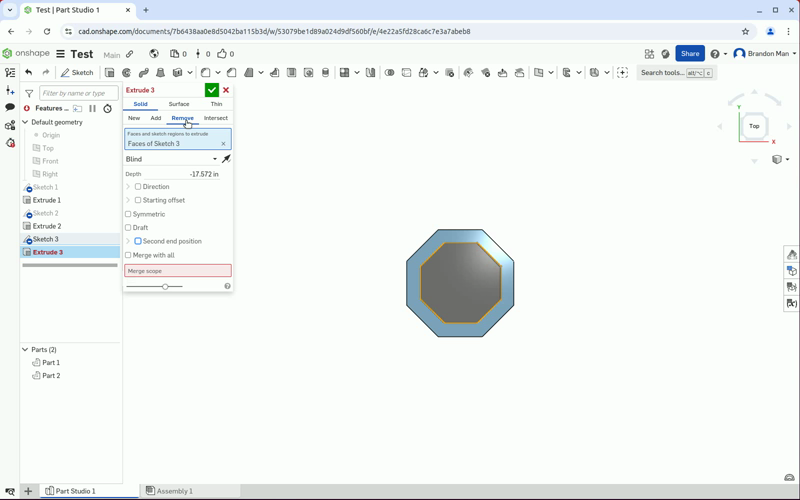
key(space)
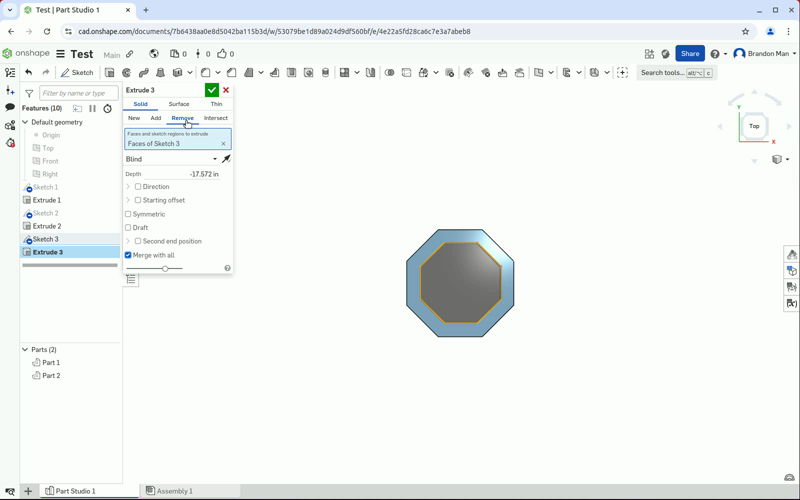
key(enter)
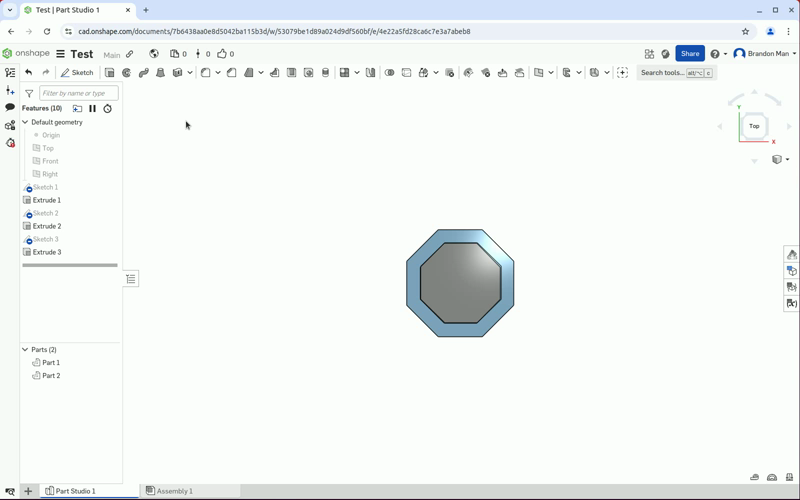
key(shift+h)
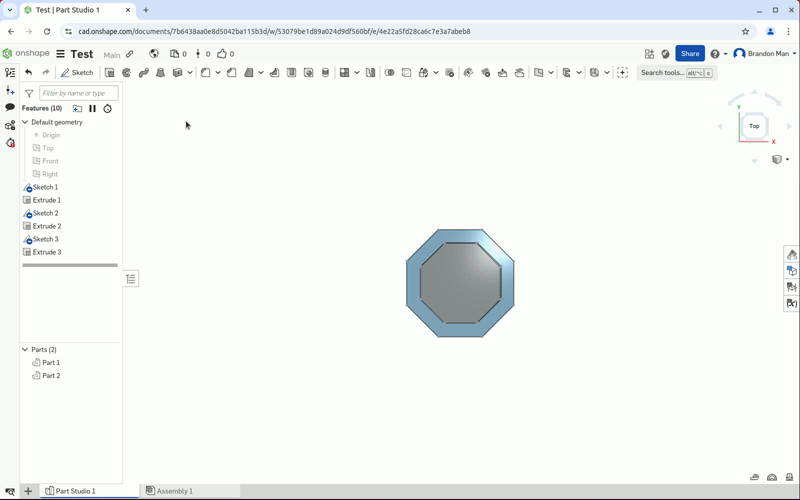
key(shift+h)
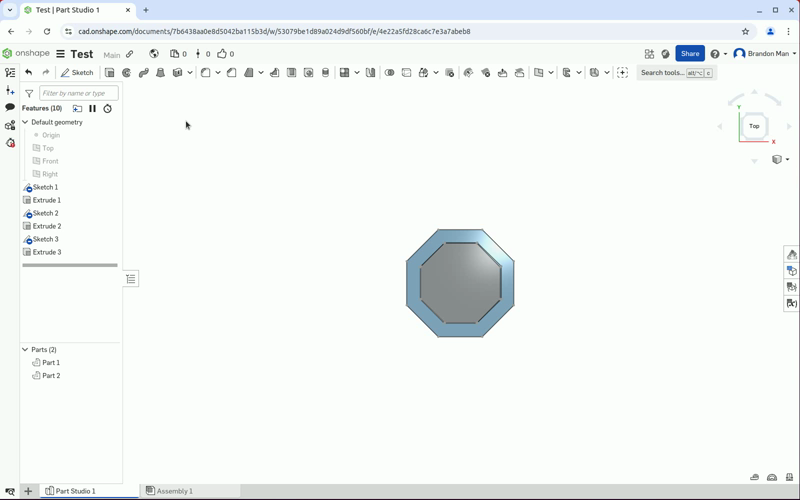
key(shift+7)
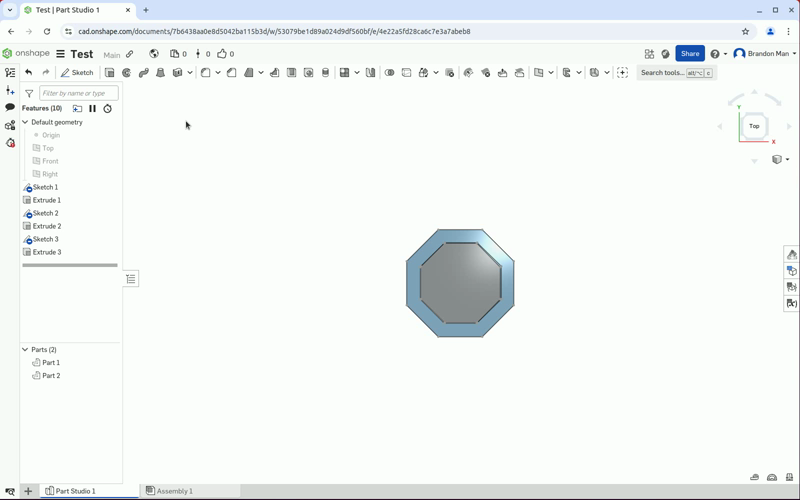
key(up, 3)
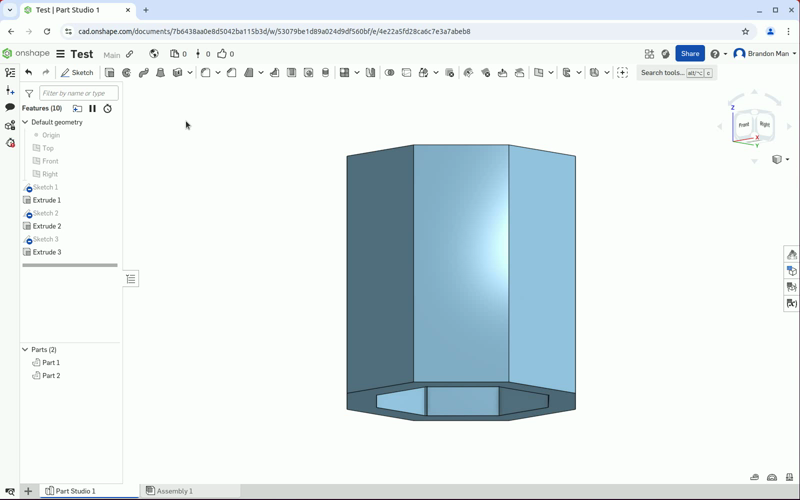
key(left, 3)
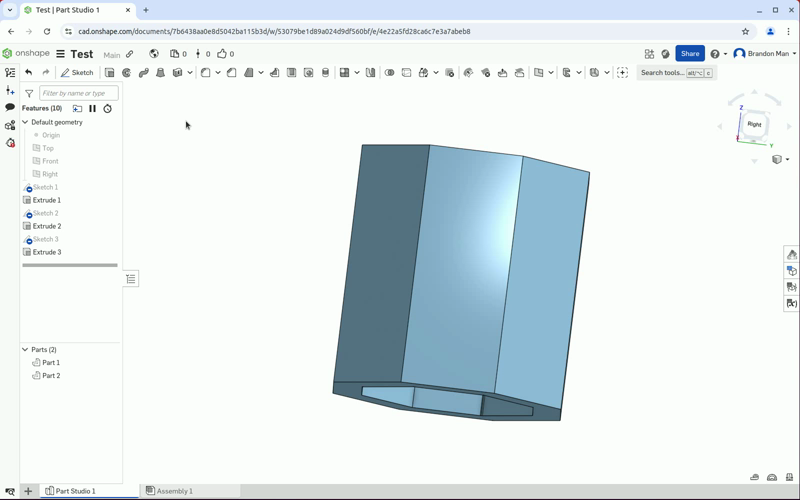
key(right, 3)
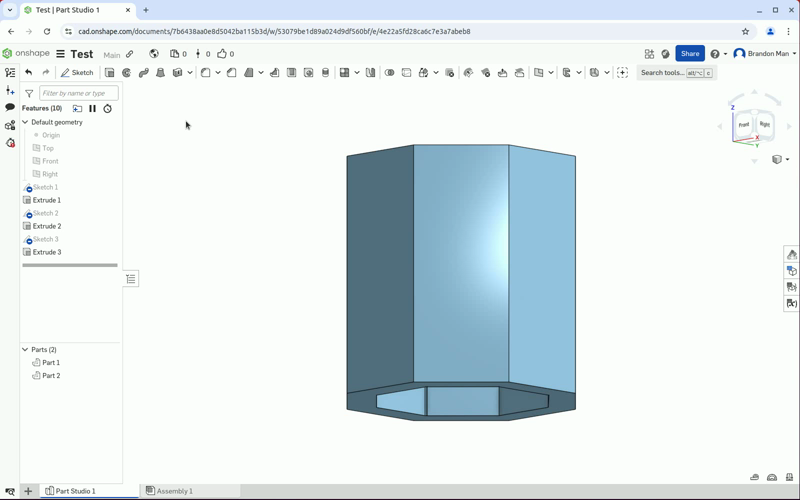
key(down, 3)
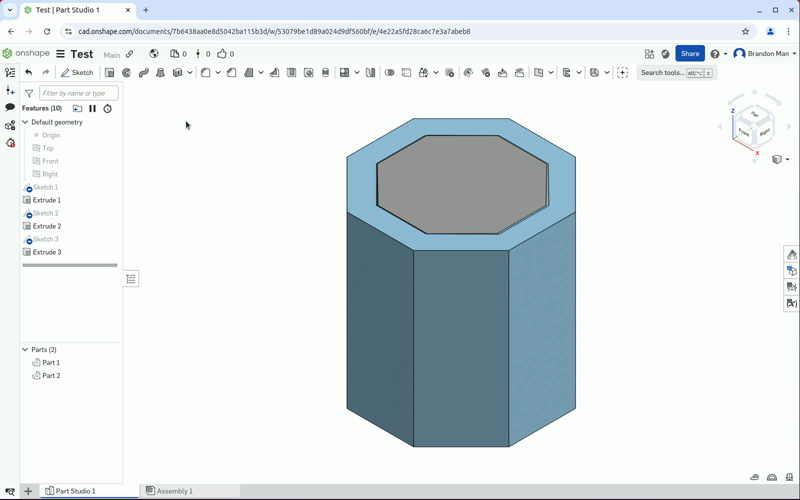
mouse_move(73, 189)
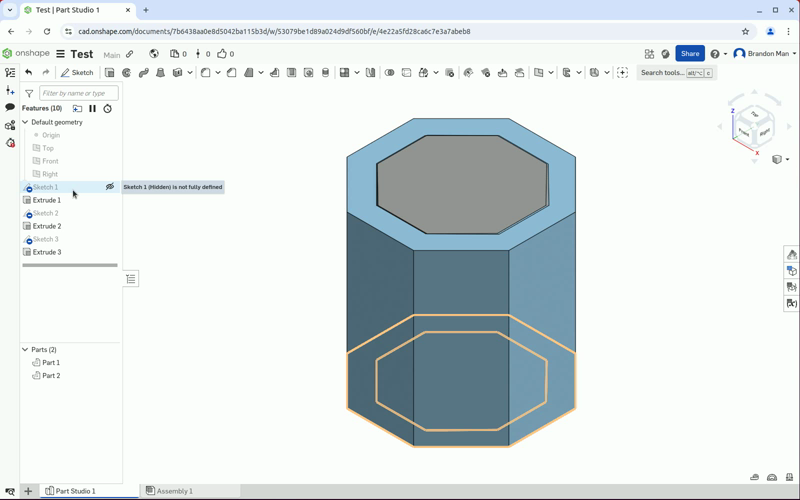
click(73, 189)